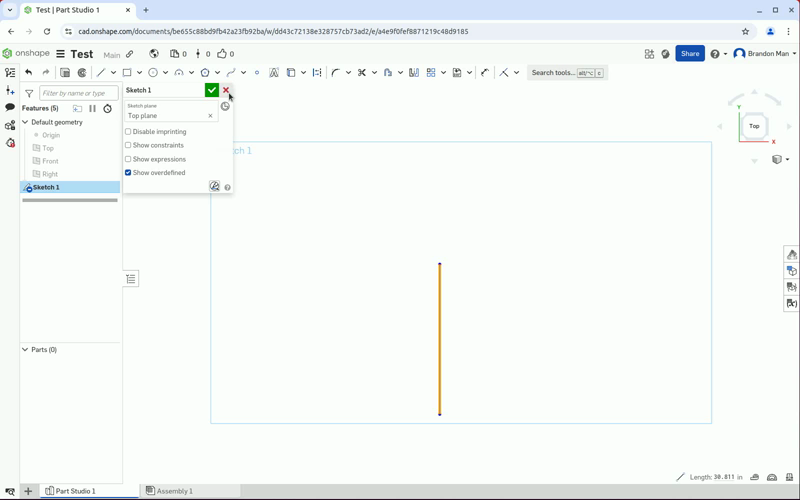
key(shift+h)
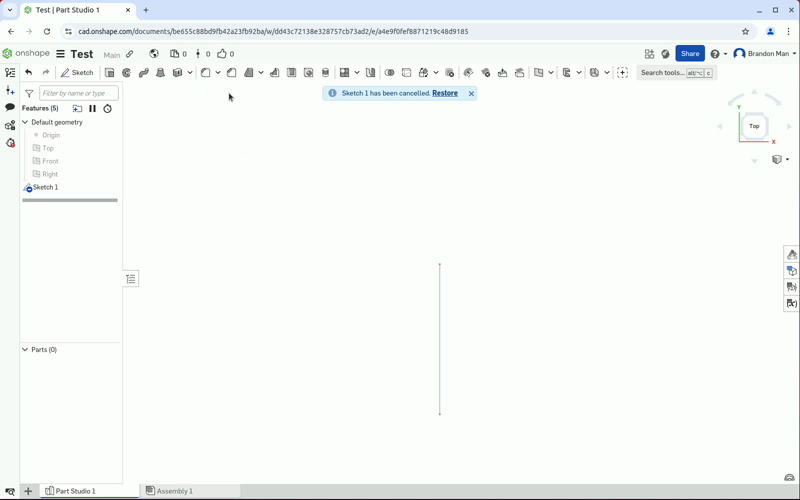
key(shift+s)
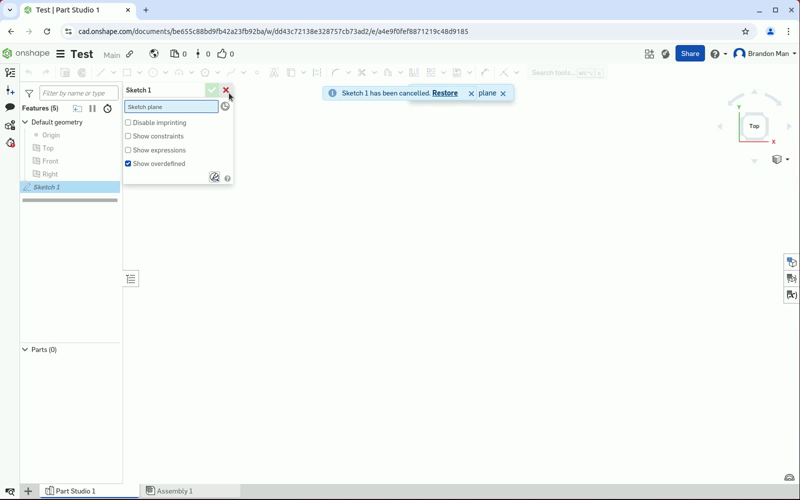
mouse_move(73, 150)
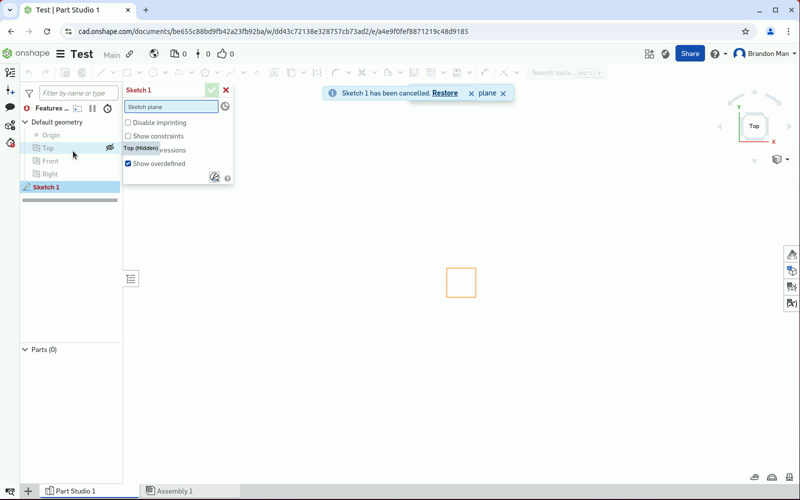
click(73, 150)
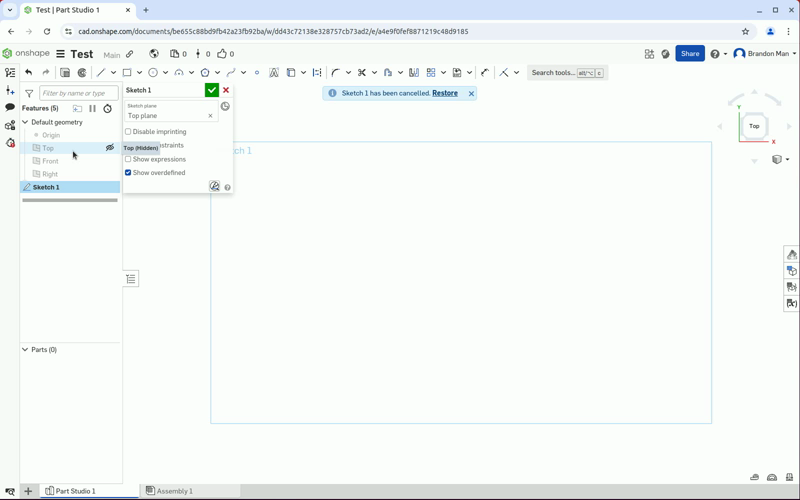
mouse_move(73, 352)
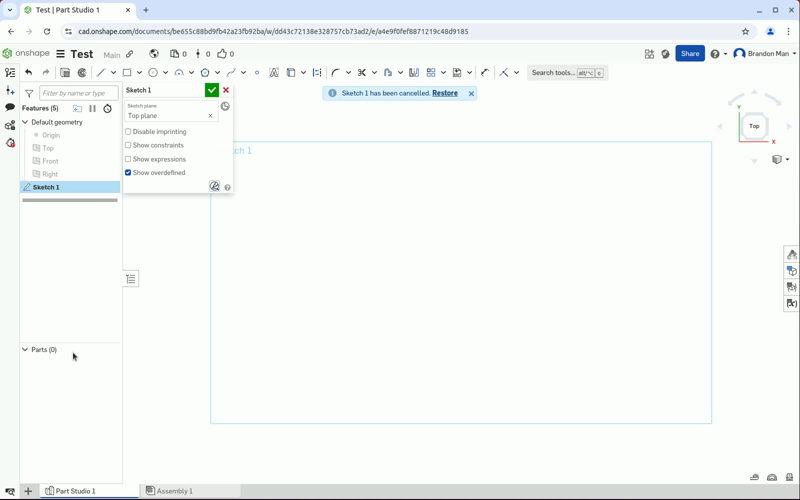
key(y)
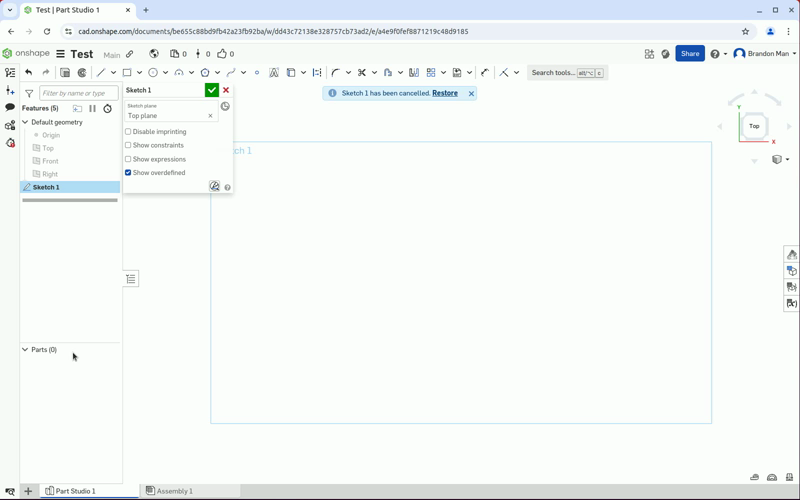
key(c)
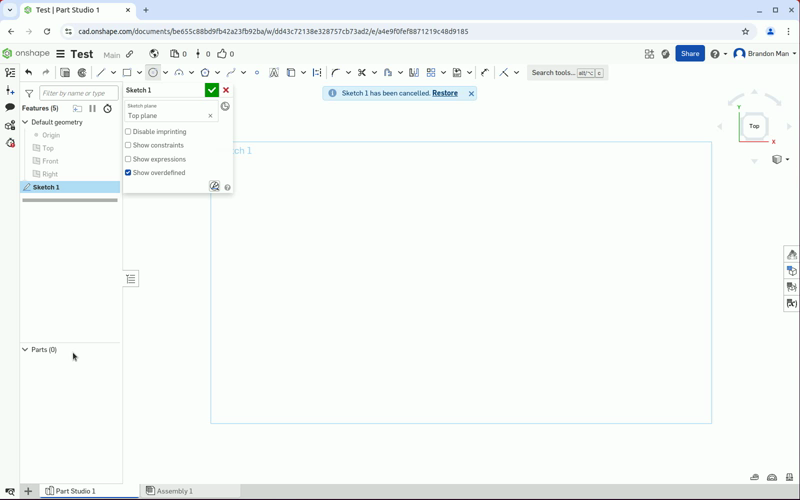
key_down(shift)
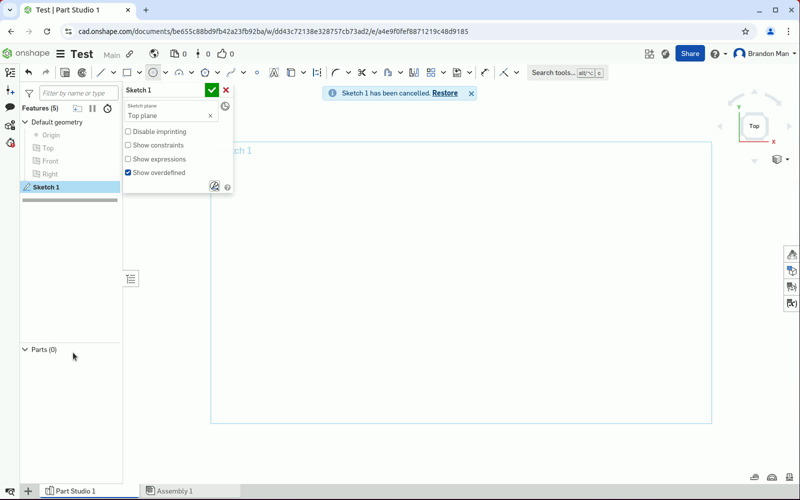
mouse_move(460, 282)
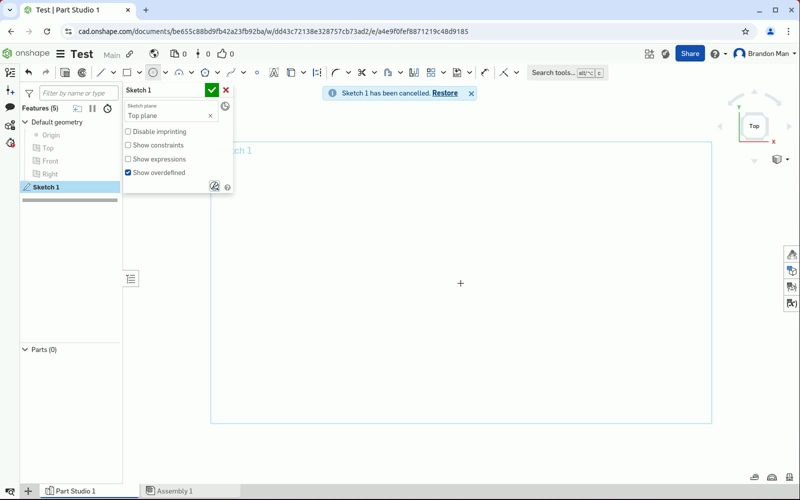
click(460, 282)
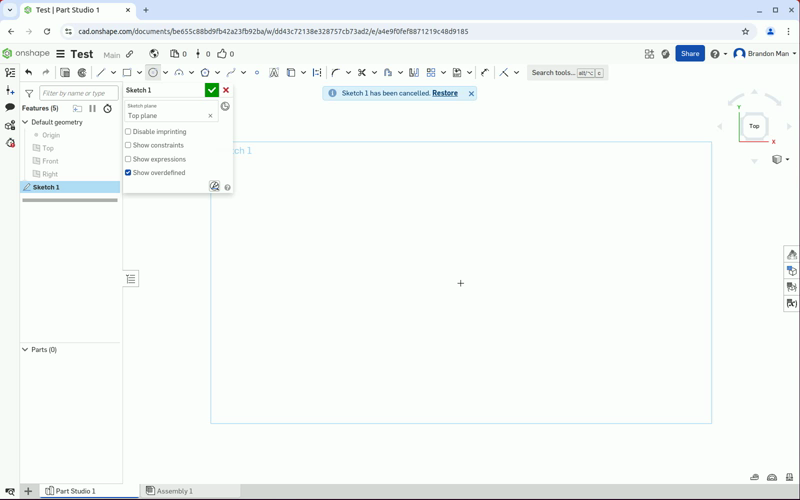
key_up(shift)
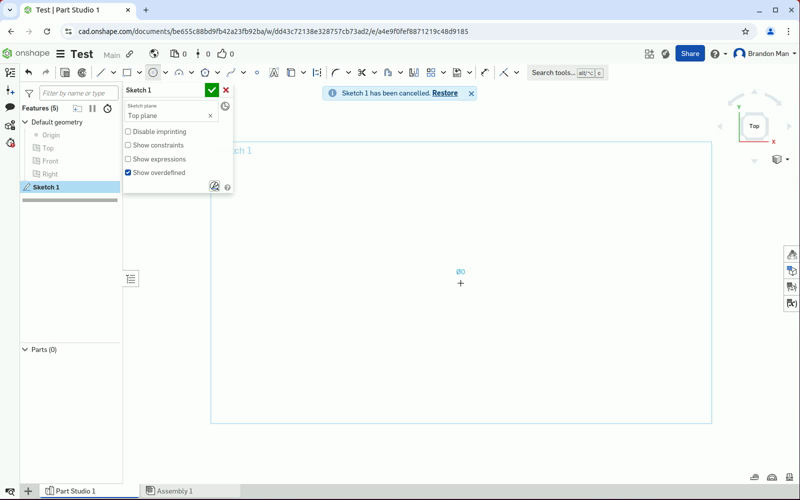
mouse_move(551, 282)
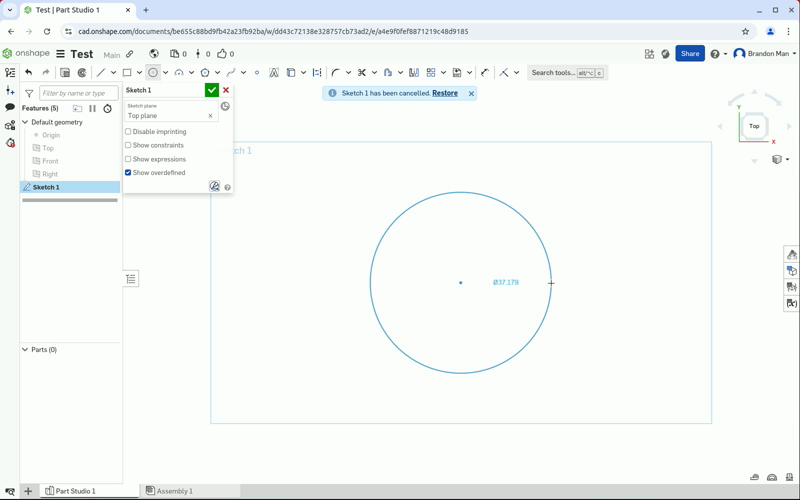
click(551, 282)
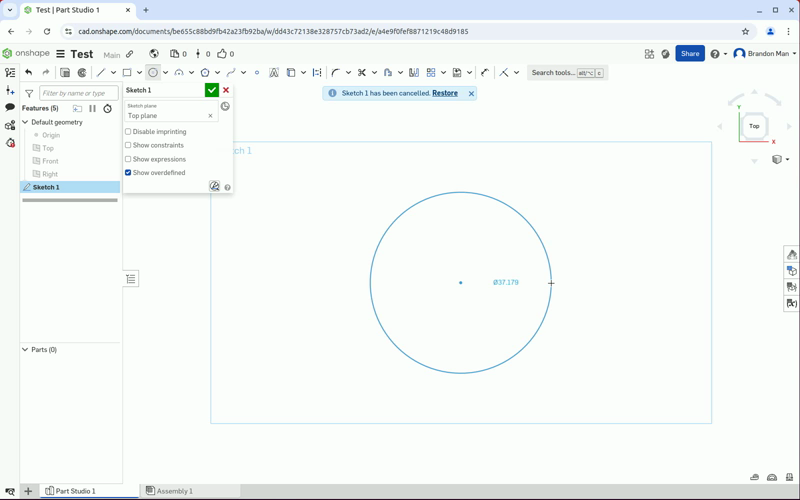
key(esc)
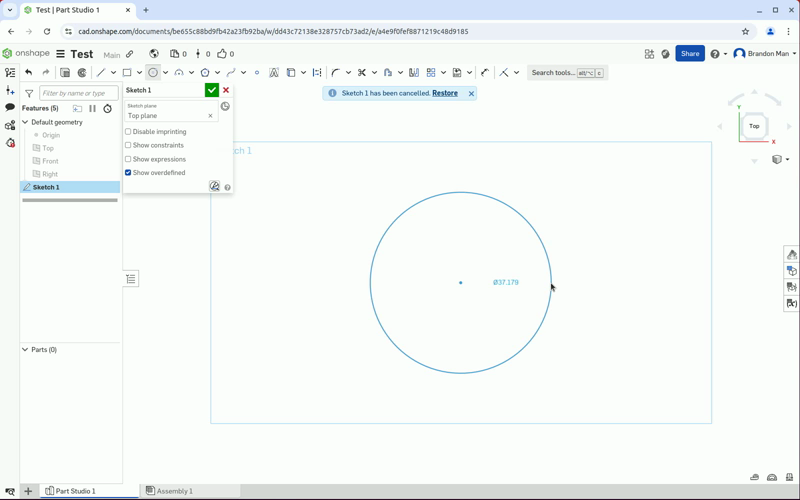
mouse_move(486, 218)
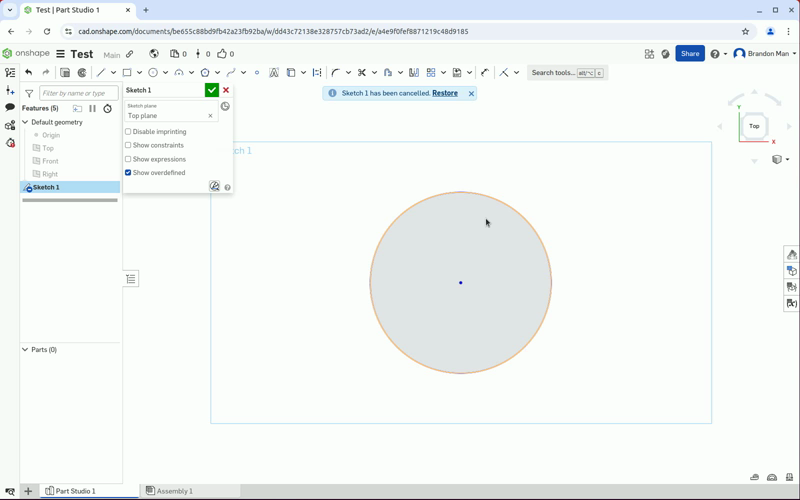
click(486, 218)
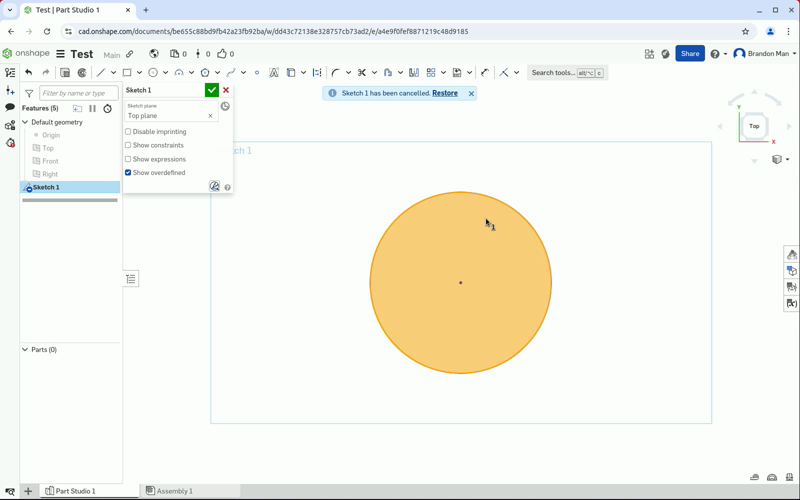
mouse_move(73, 352)
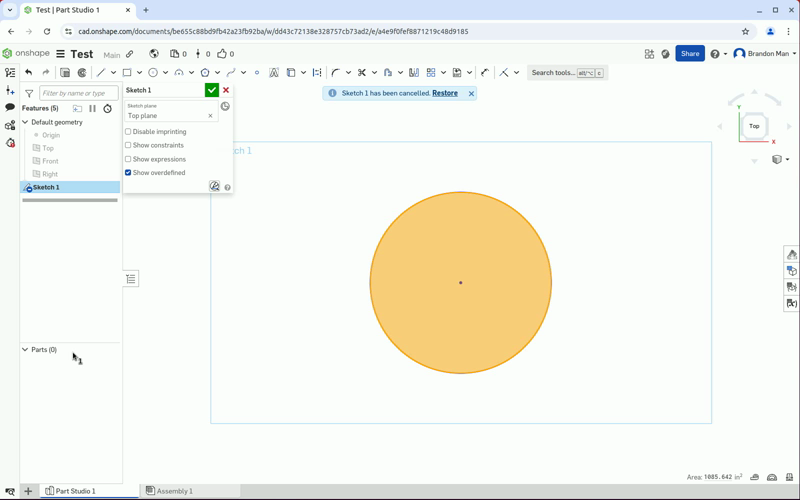
key(shift+y)
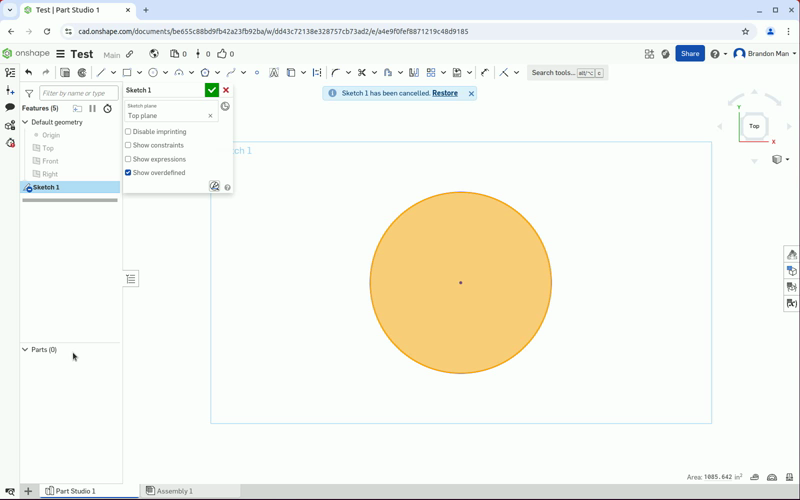
key(shift+e)
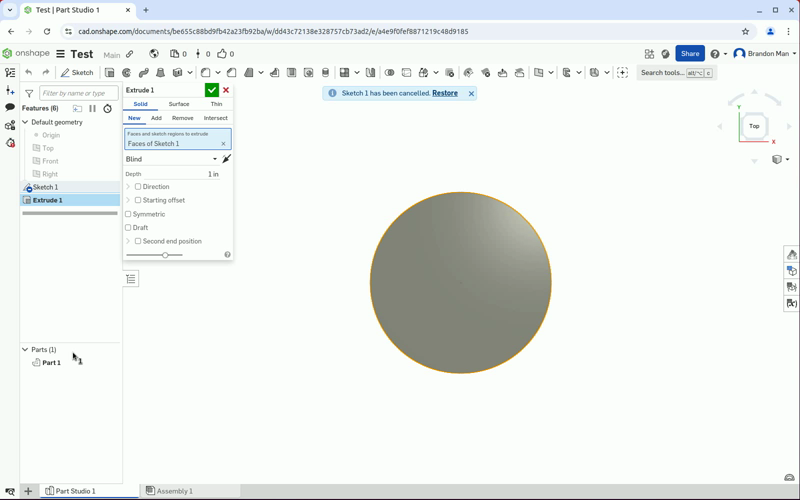
mouse_move(143, 106)
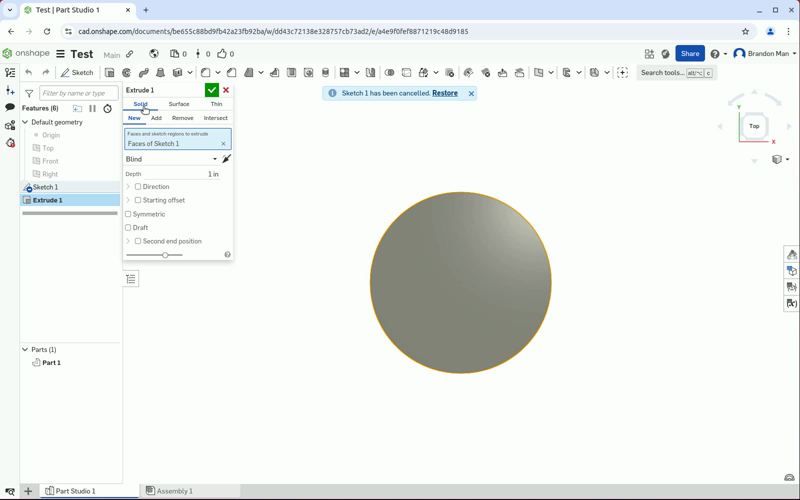
click(143, 106)
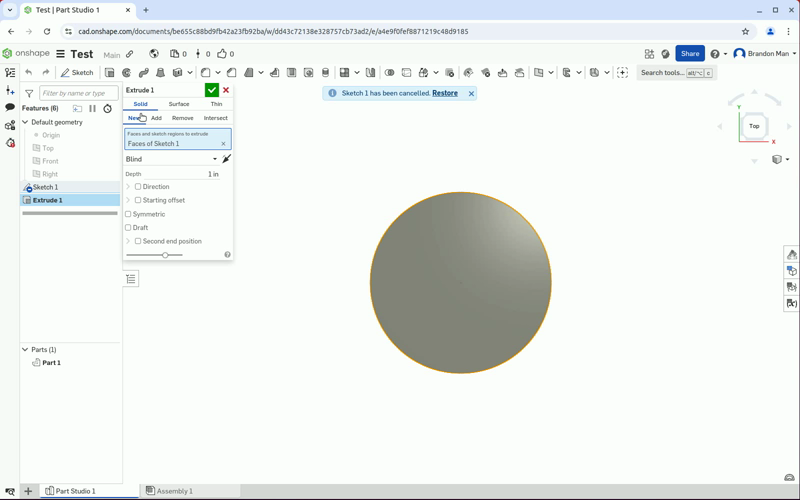
mouse_move(137, 120)
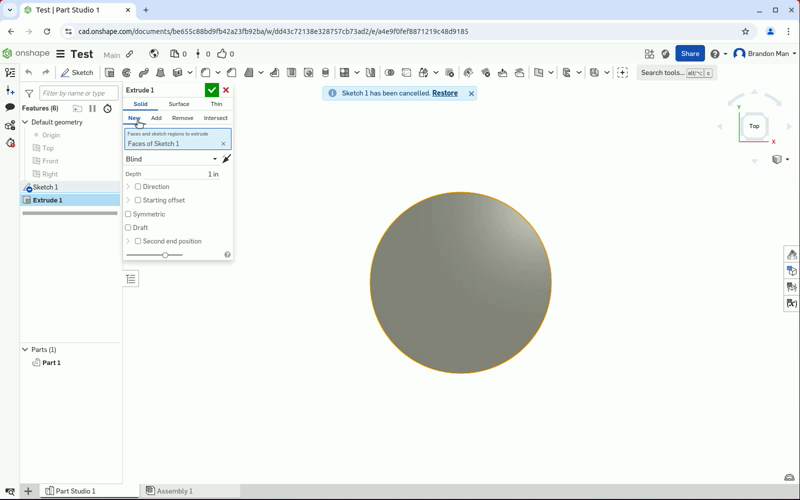
click(137, 120)
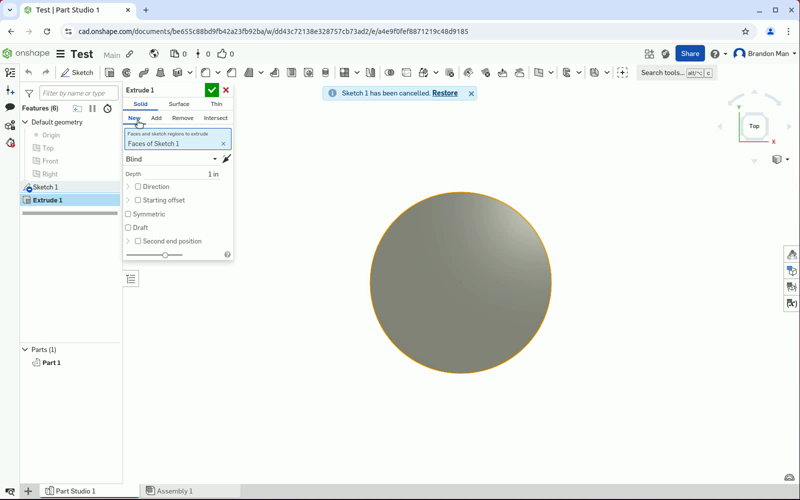
key(tab, 4)
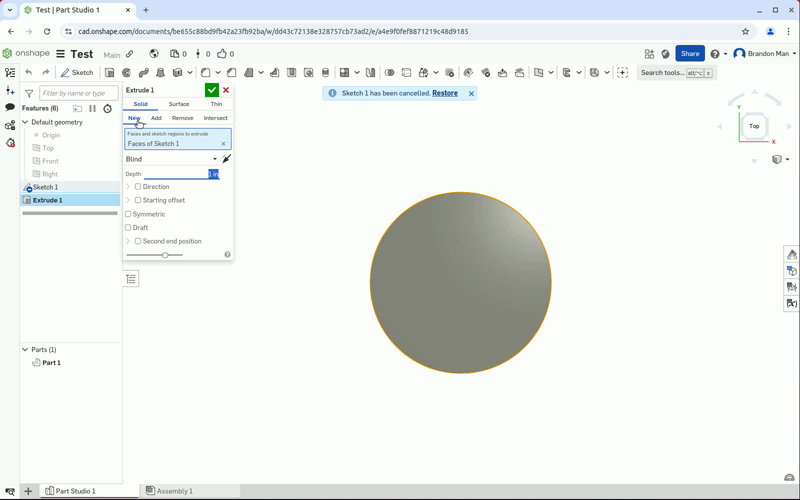
text(7.221)
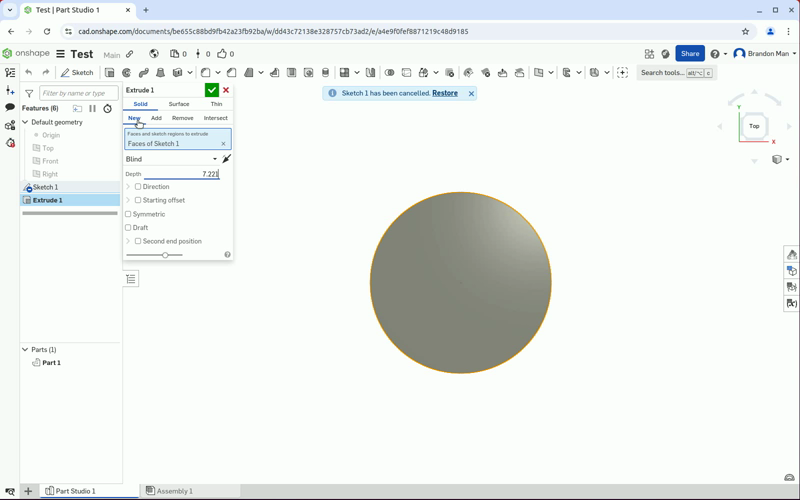
key(enter)
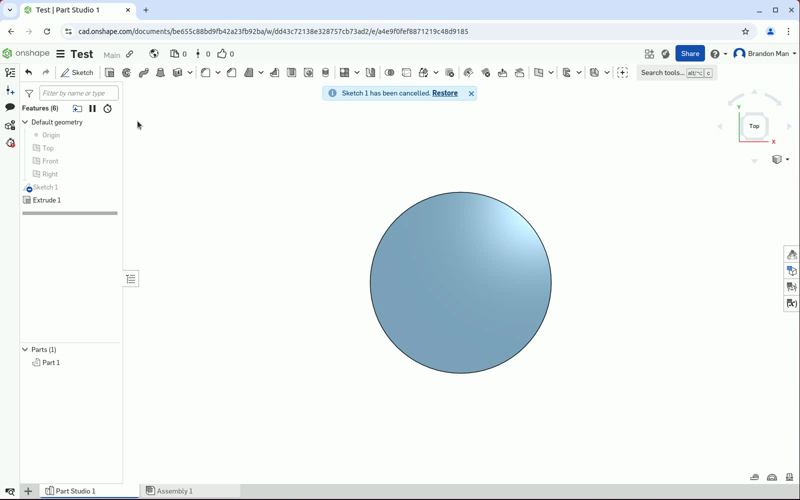
key(shift+h)
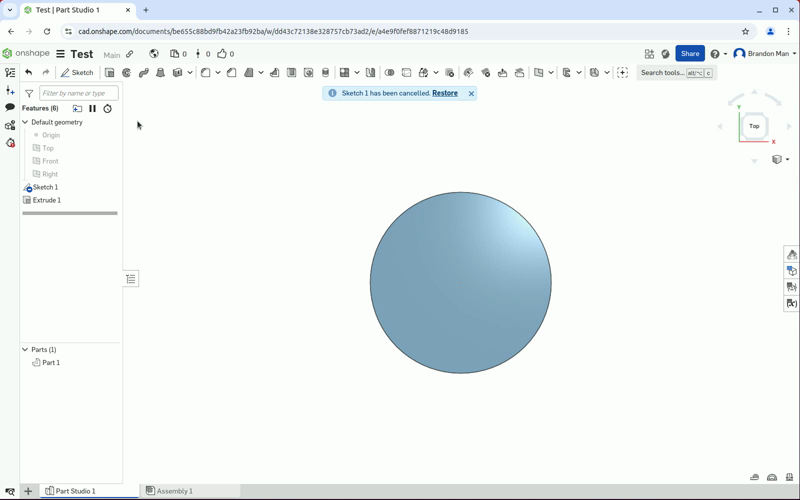
key(shift+h)
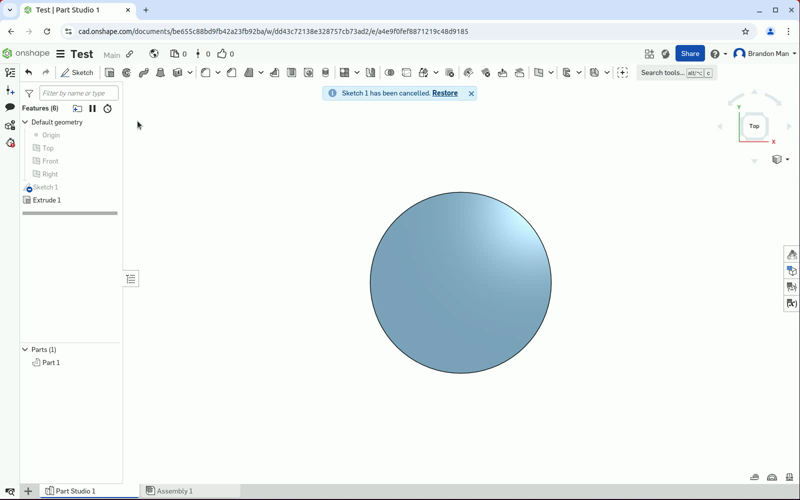
mouse_move(73, 189)
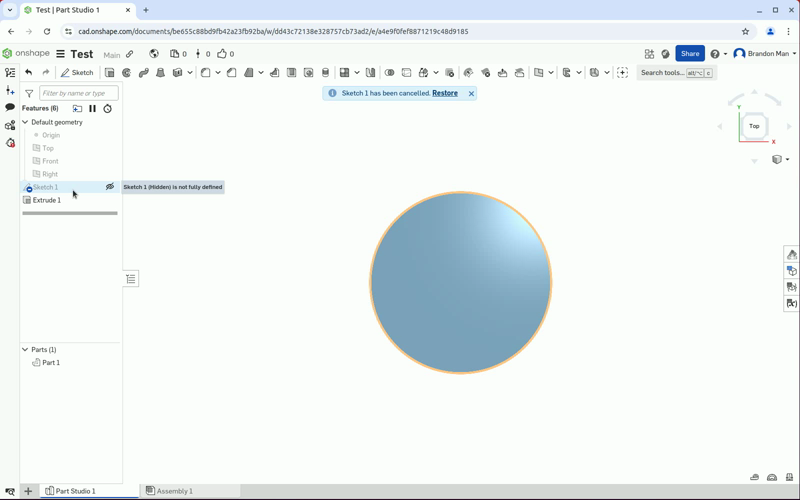
click(73, 189)
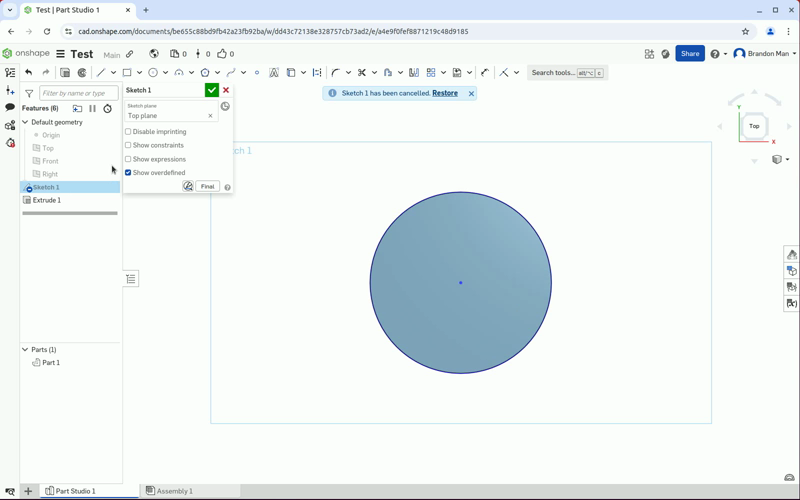
mouse_move(229, 92)
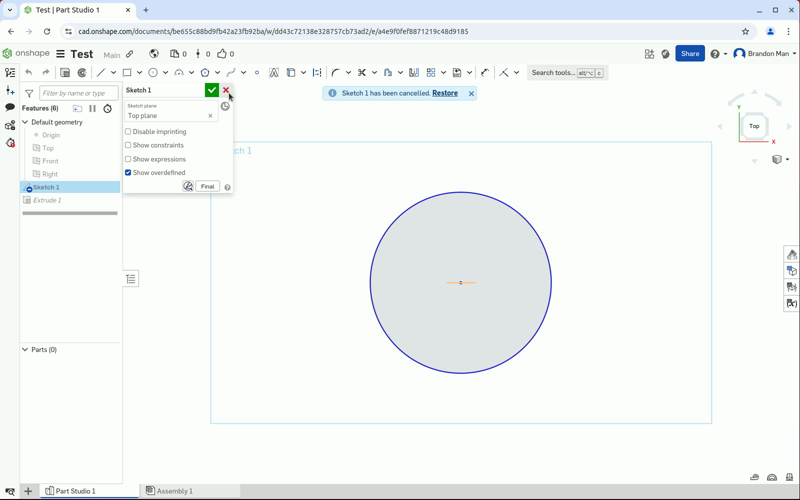
click(229, 92)
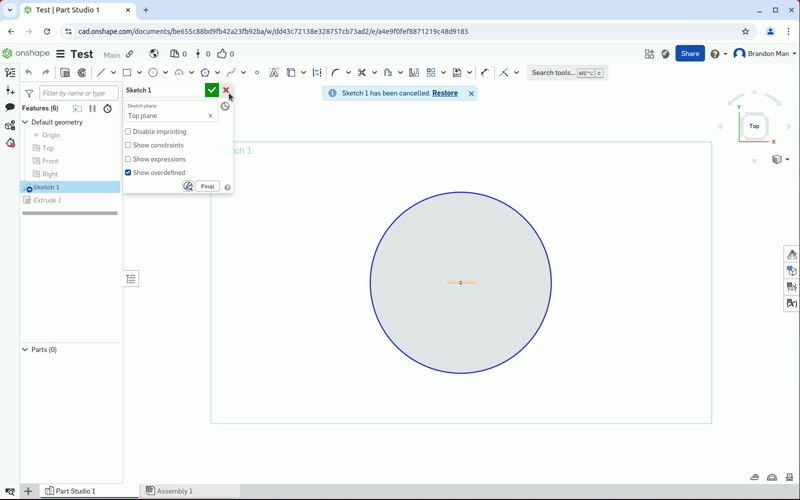
key(shift+s)
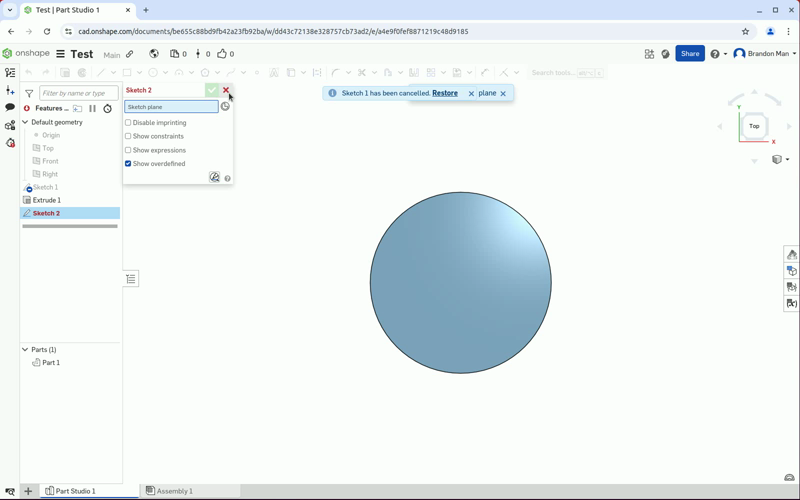
mouse_move(73, 150)
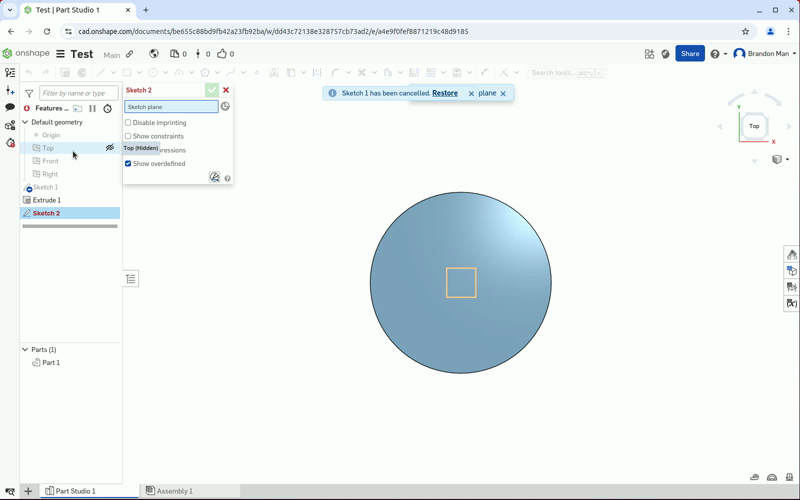
click(73, 150)
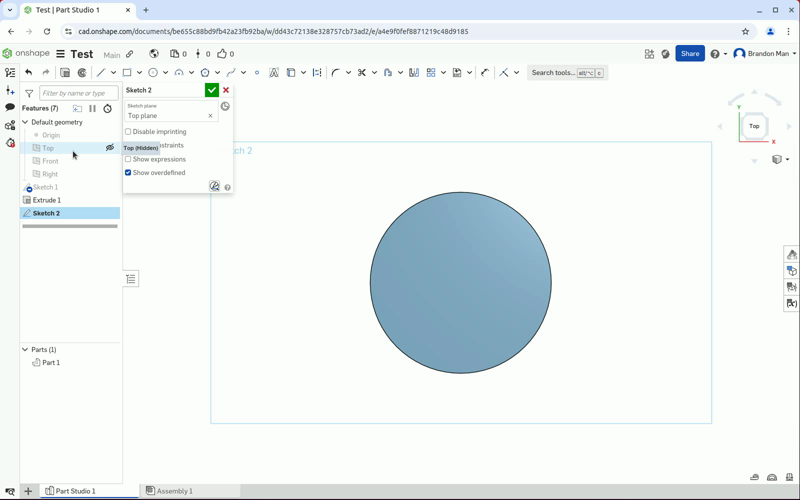
mouse_move(73, 352)
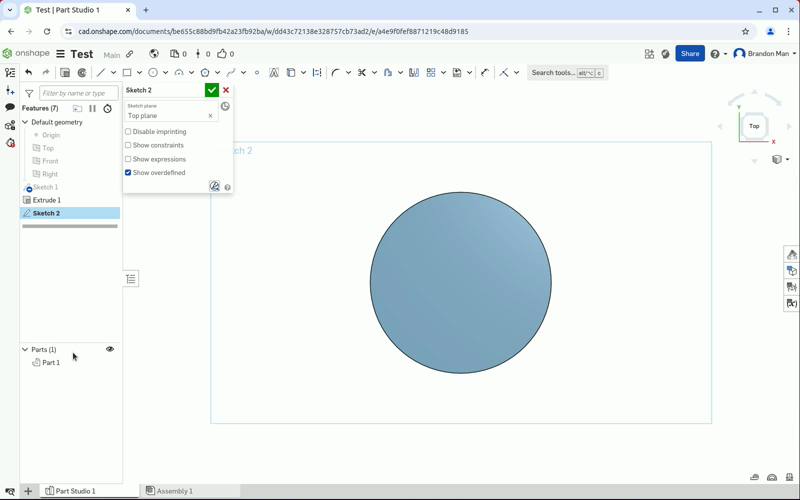
key(y)
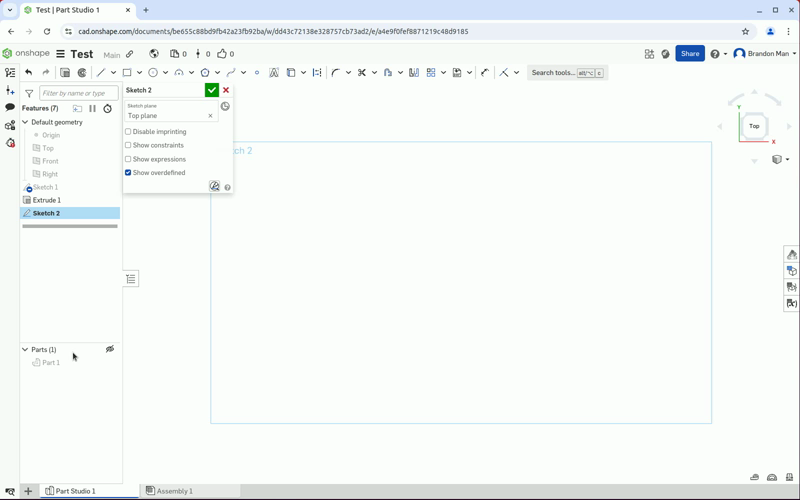
key(l)
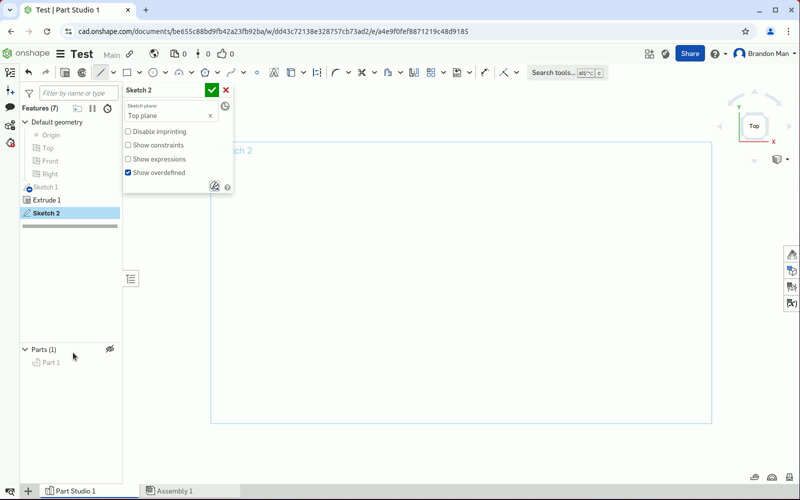
key_down(shift)
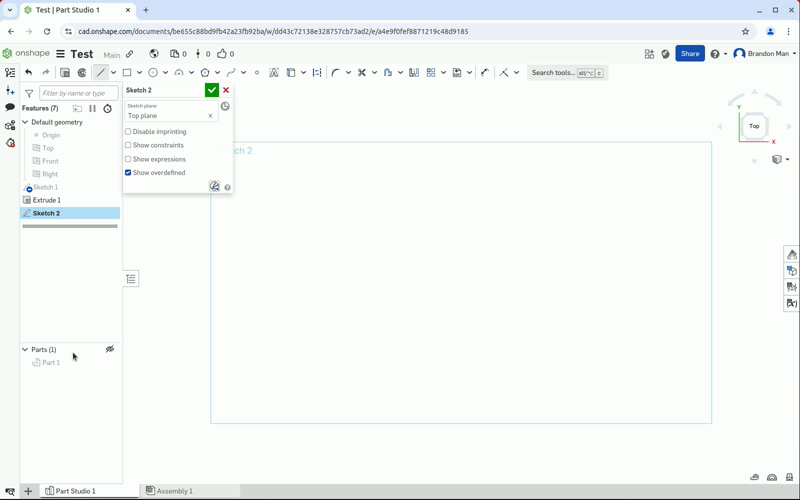
mouse_move(441, 190)
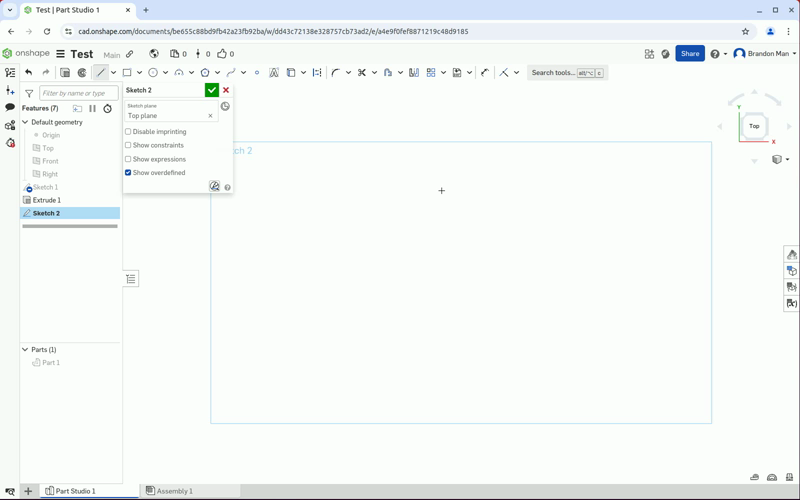
click(441, 190)
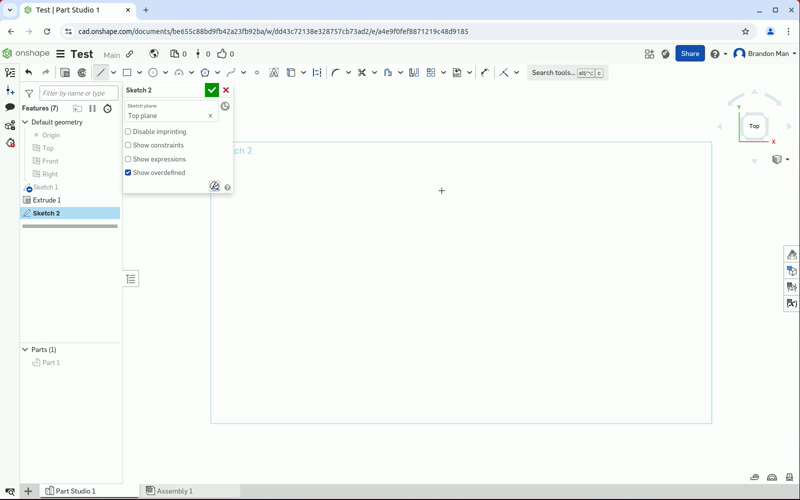
key_up(shift)
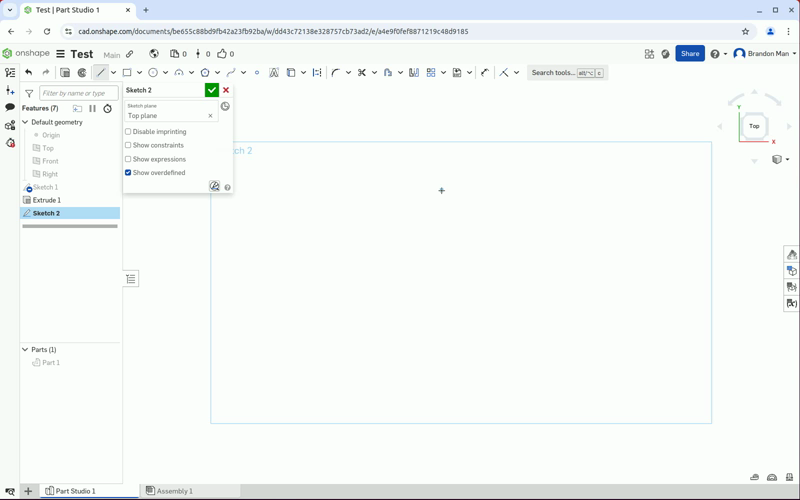
key_down(shift)
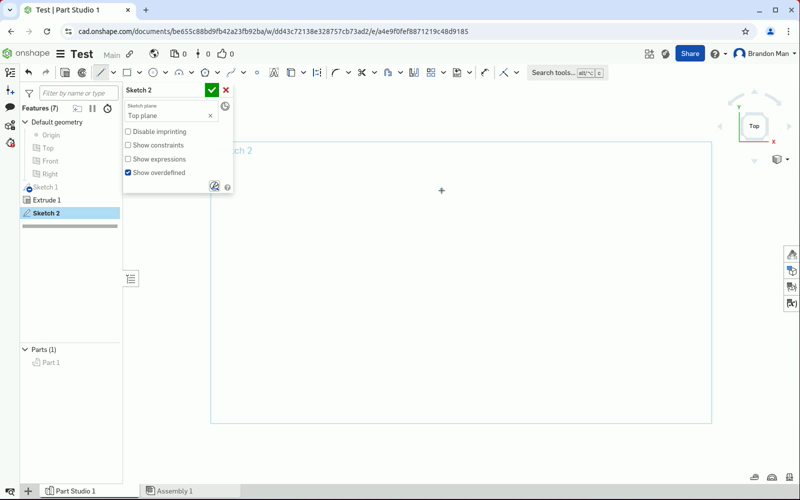
mouse_move(471, 190)
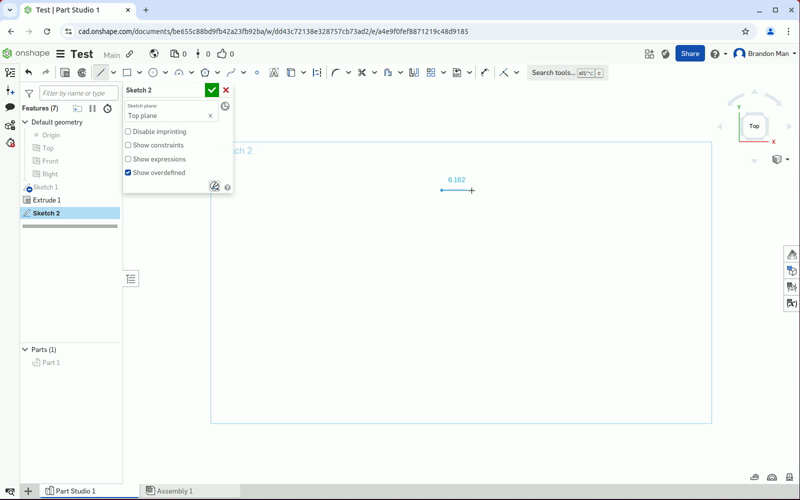
mouse_move(453, 190)
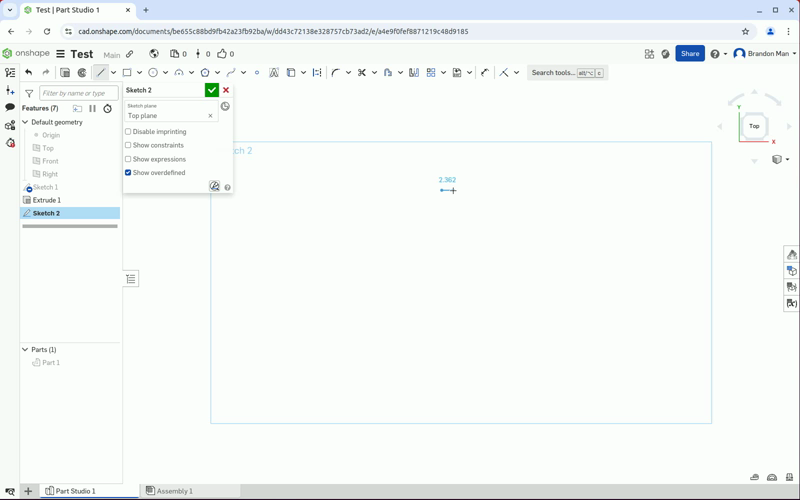
click(453, 190)
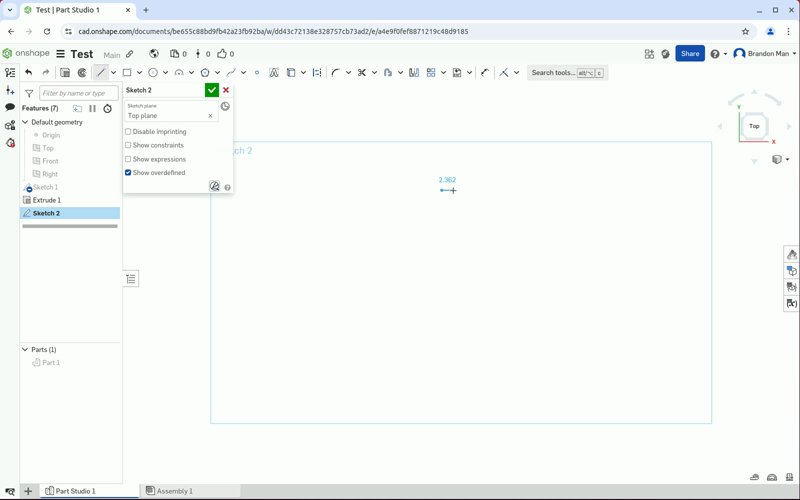
key_up(shift)
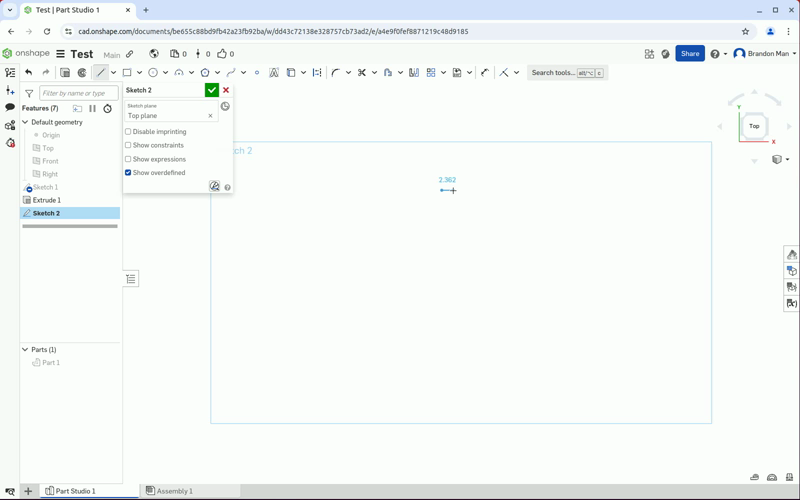
key_down(shift)
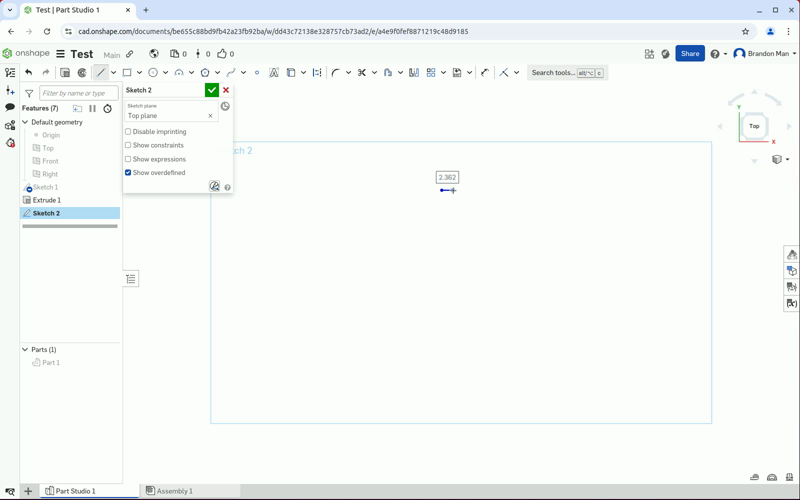
mouse_move(483, 190)
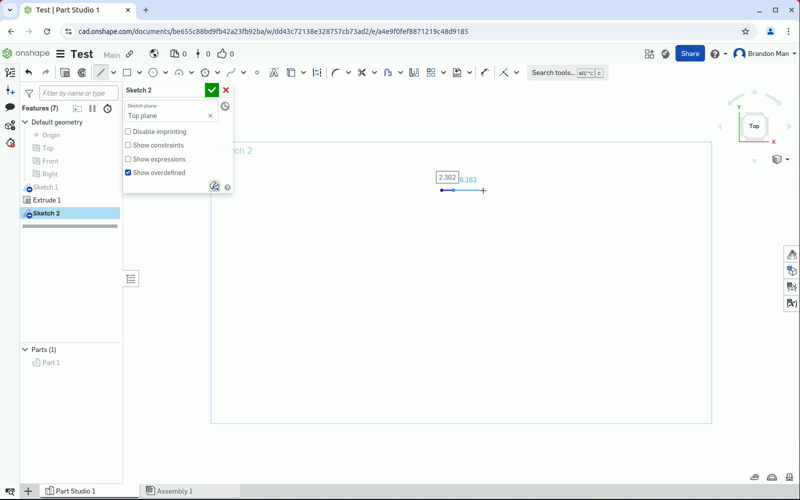
mouse_move(453, 181)
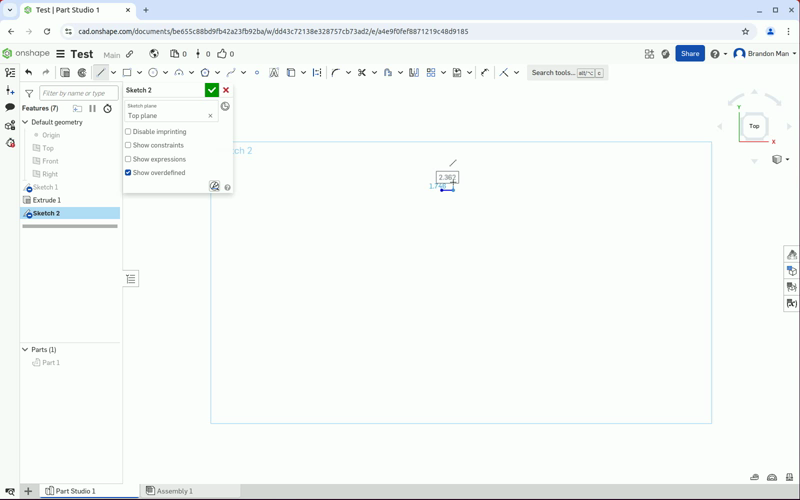
click(453, 181)
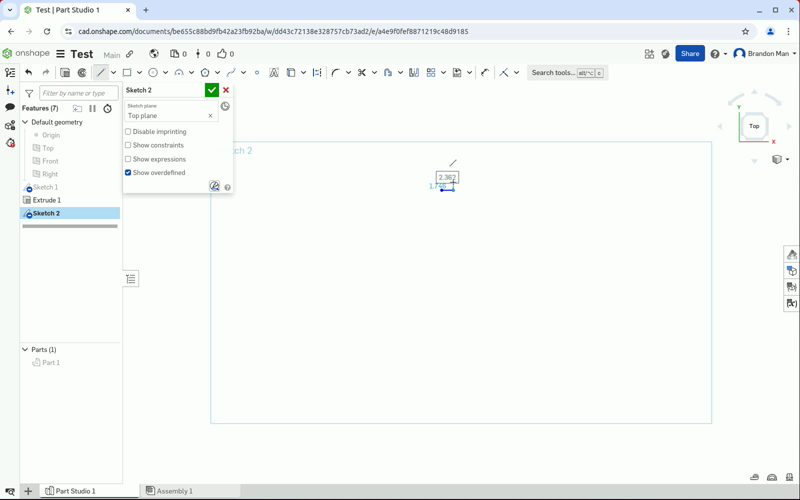
key_up(shift)
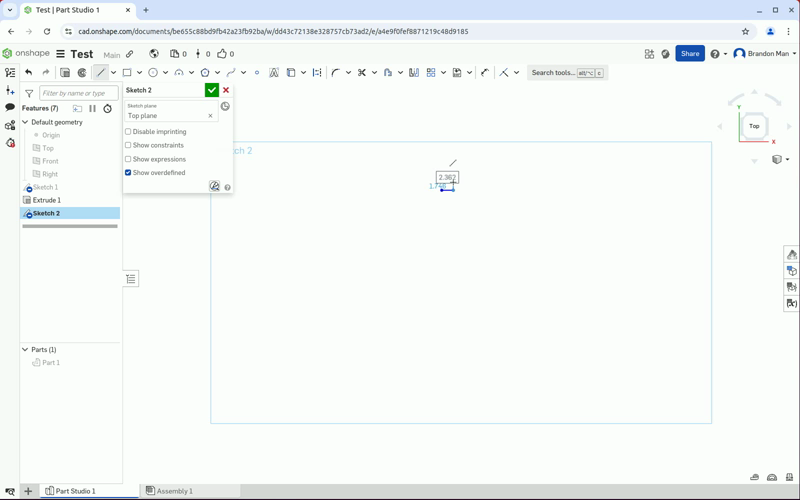
key_down(shift)
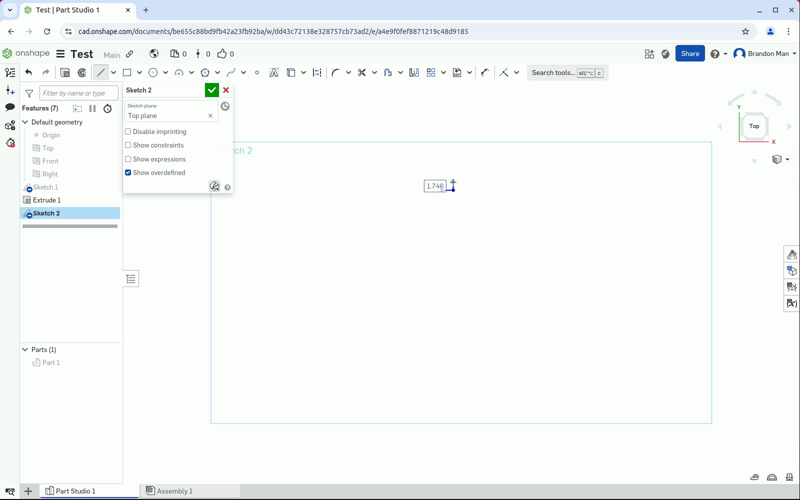
mouse_move(483, 181)
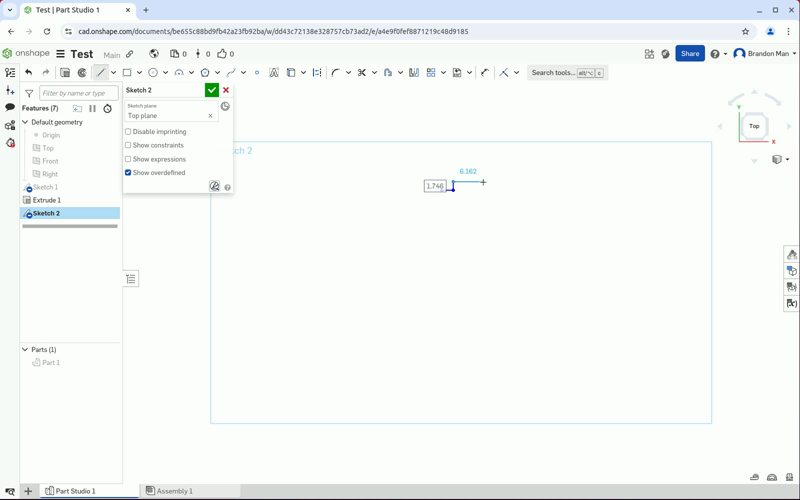
mouse_move(468, 181)
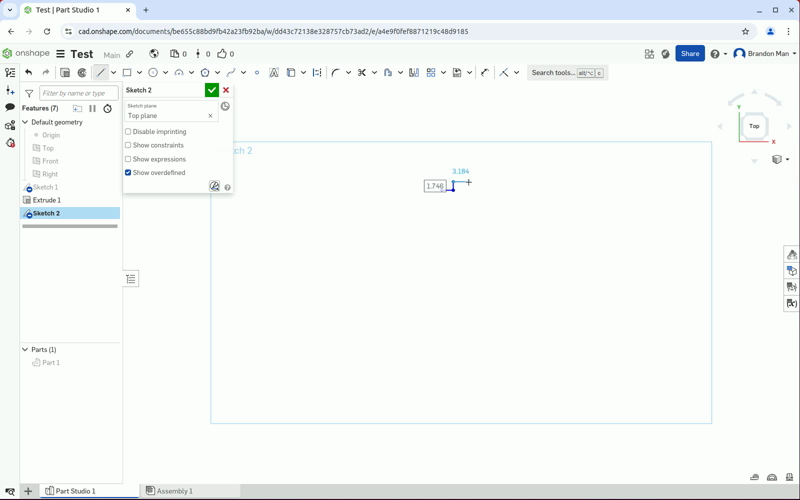
click(468, 181)
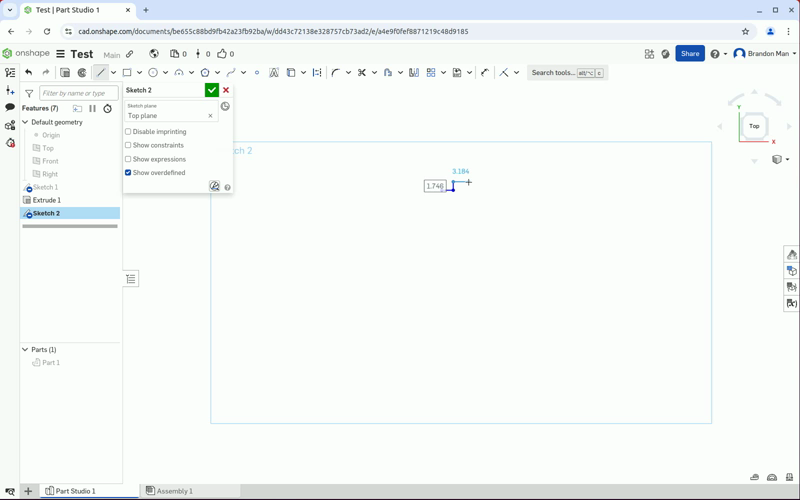
key_up(shift)
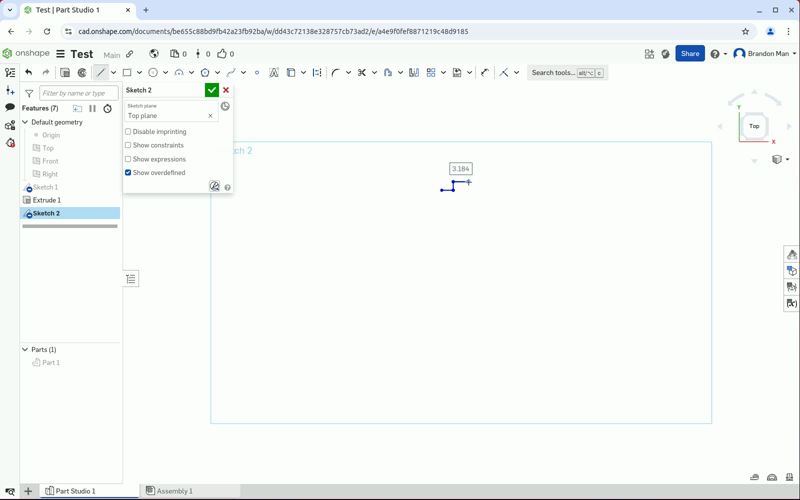
key_down(shift)
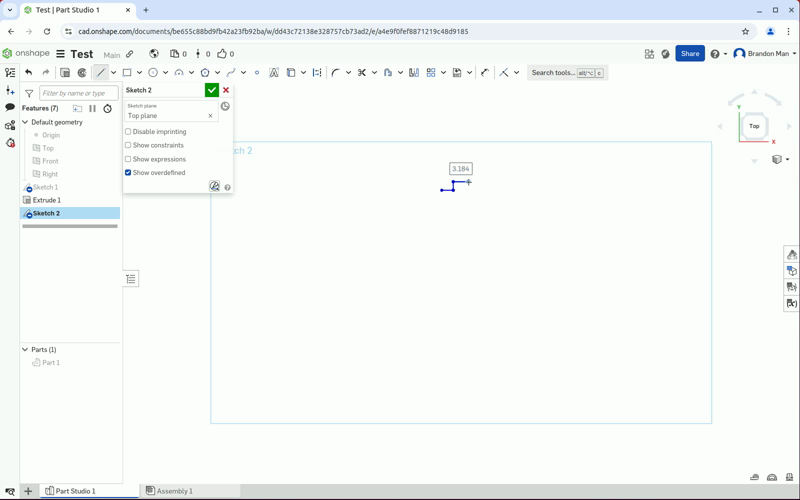
mouse_move(498, 181)
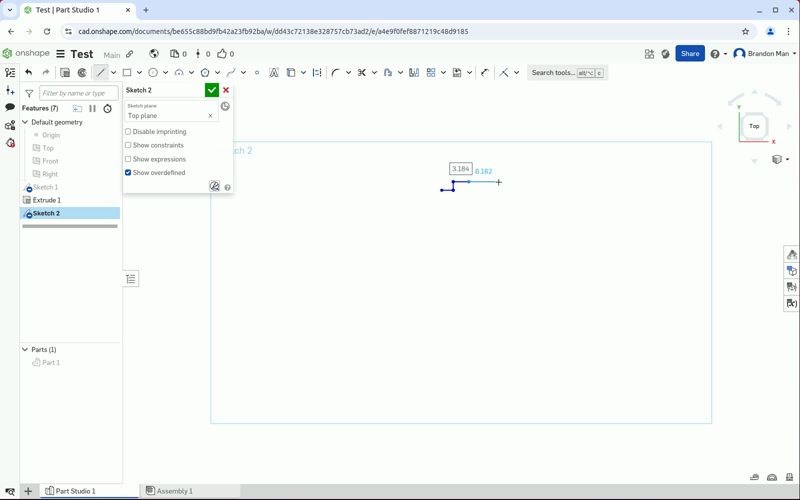
mouse_move(468, 194)
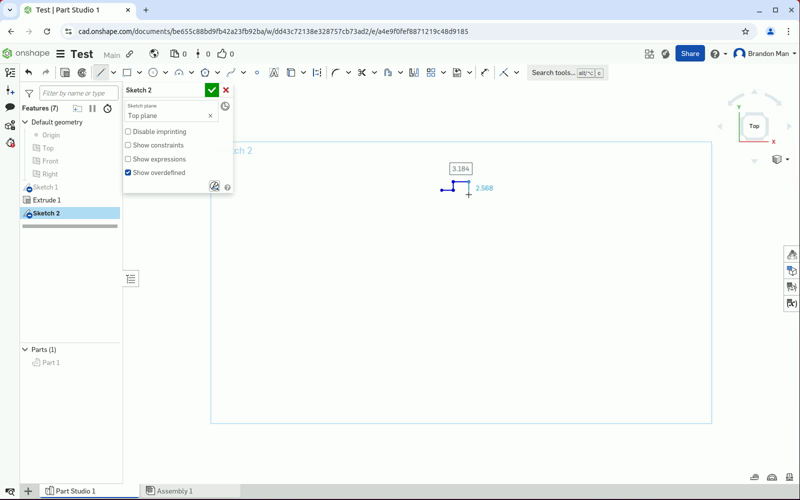
click(468, 194)
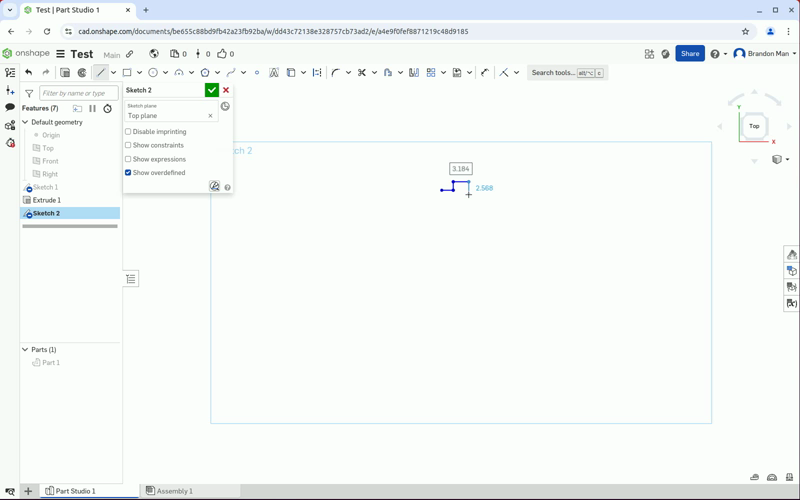
key_up(shift)
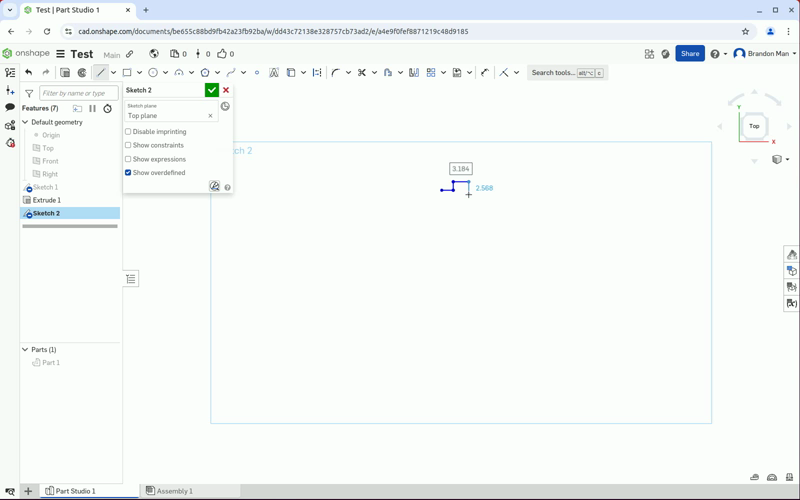
key(esc)
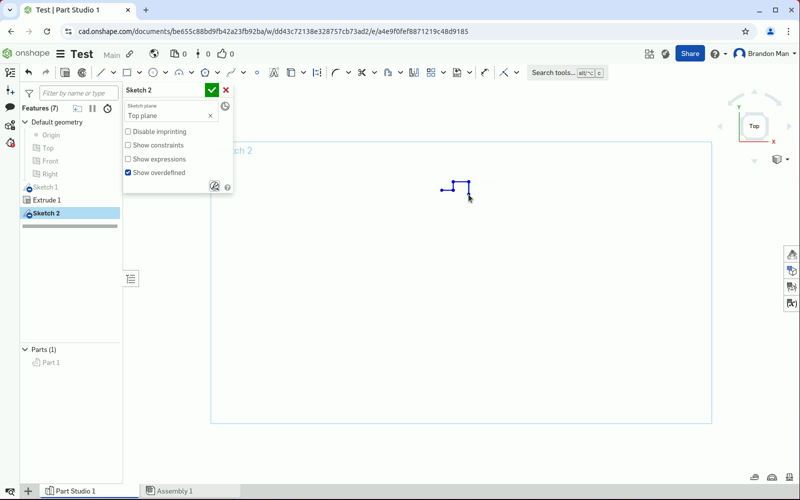
key(a)
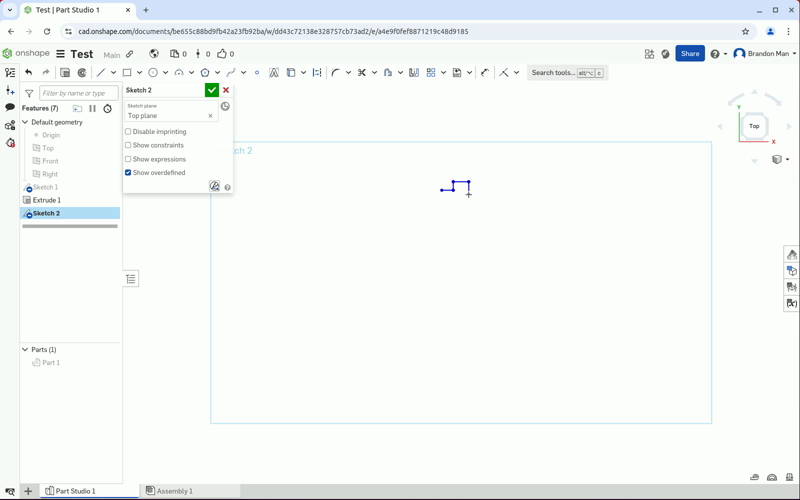
mouse_move(468, 194)
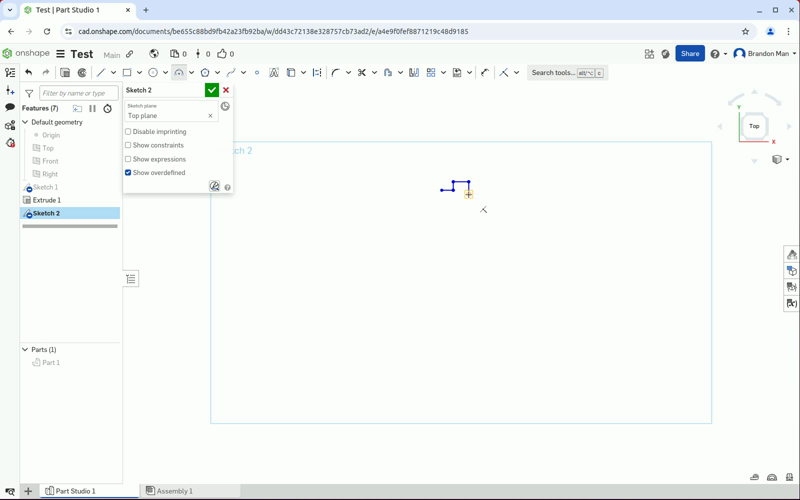
click(468, 194)
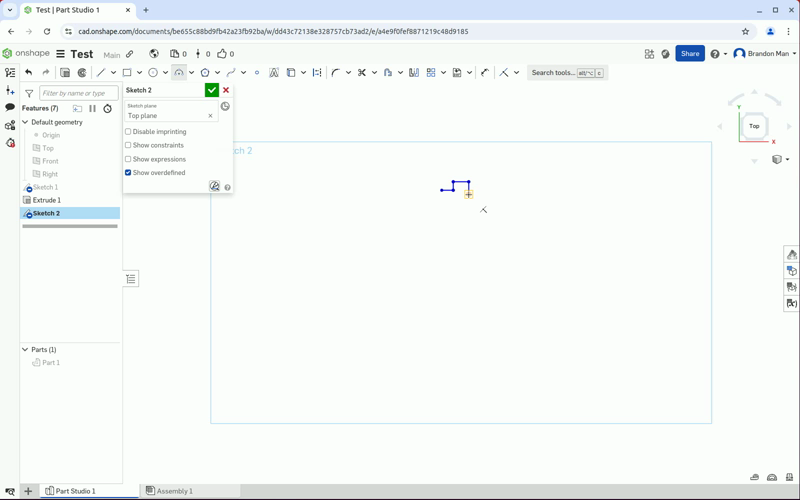
key_down(shift)
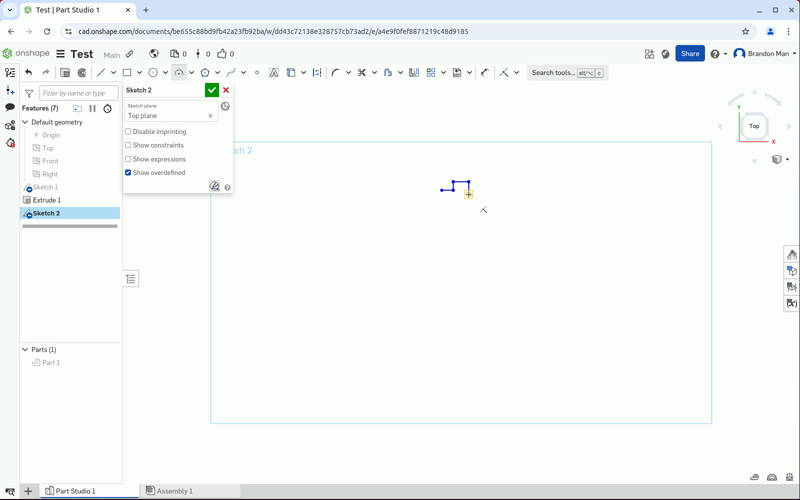
mouse_move(480, 195)
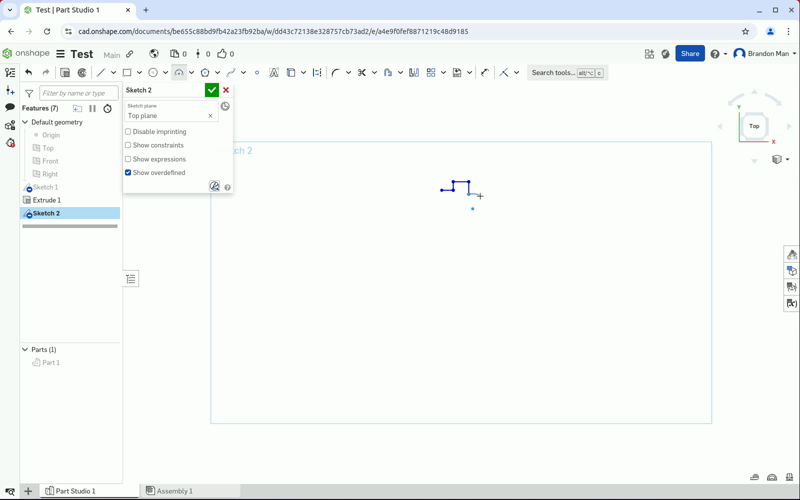
click(480, 195)
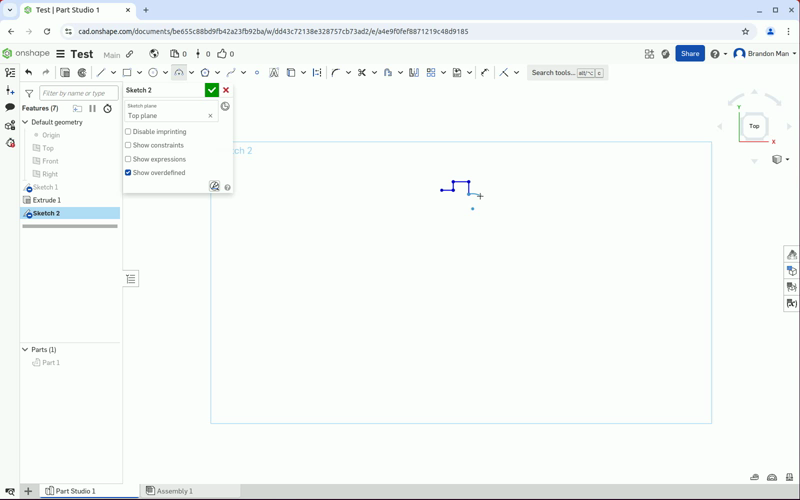
mouse_move(474, 195)
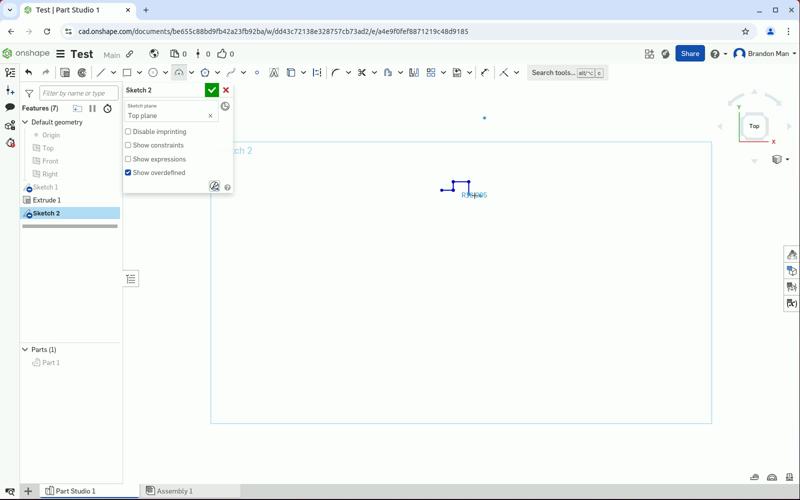
click(474, 195)
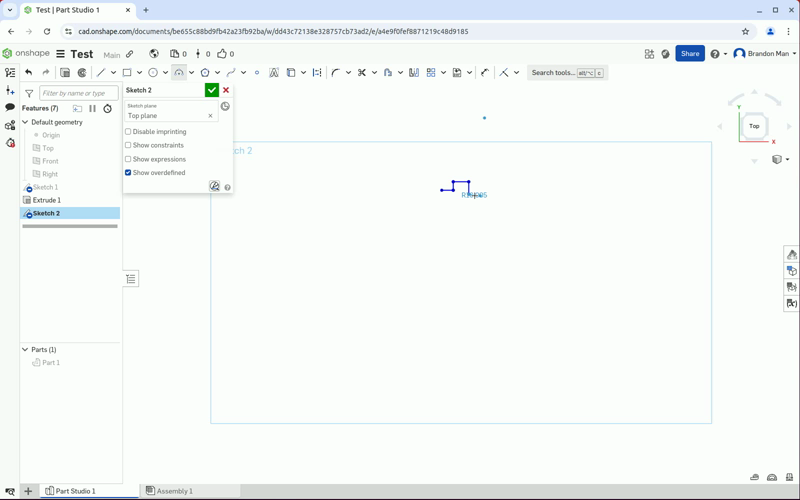
key_up(shift)
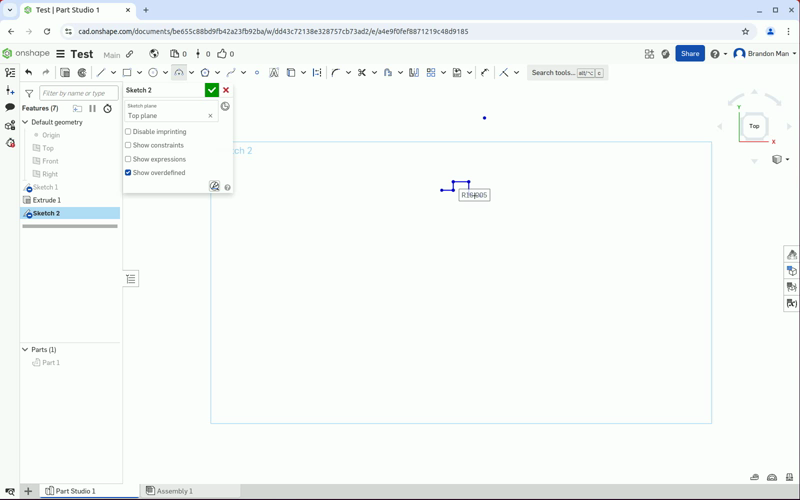
key(esc)
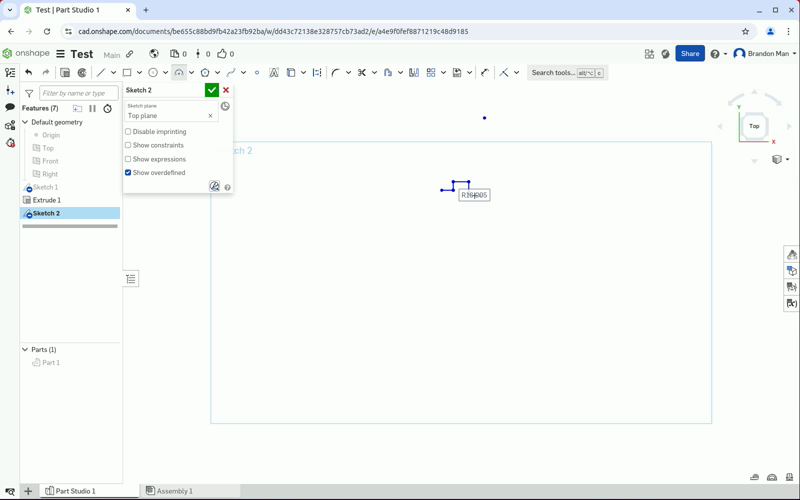
key(l)
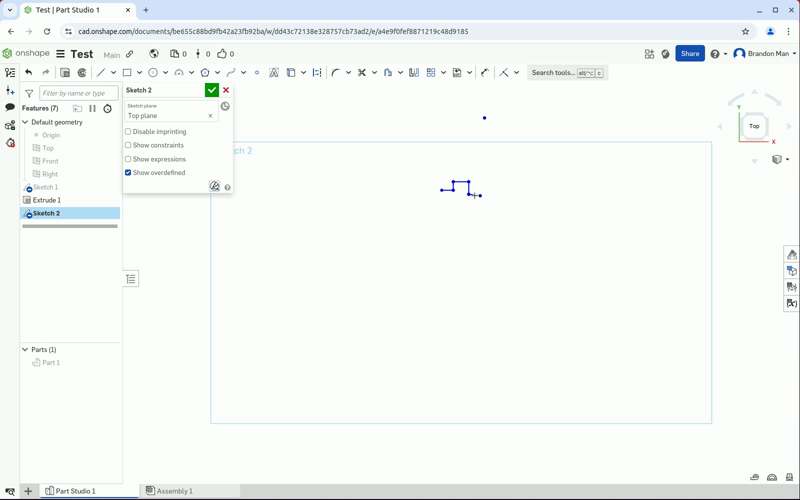
mouse_move(480, 195)
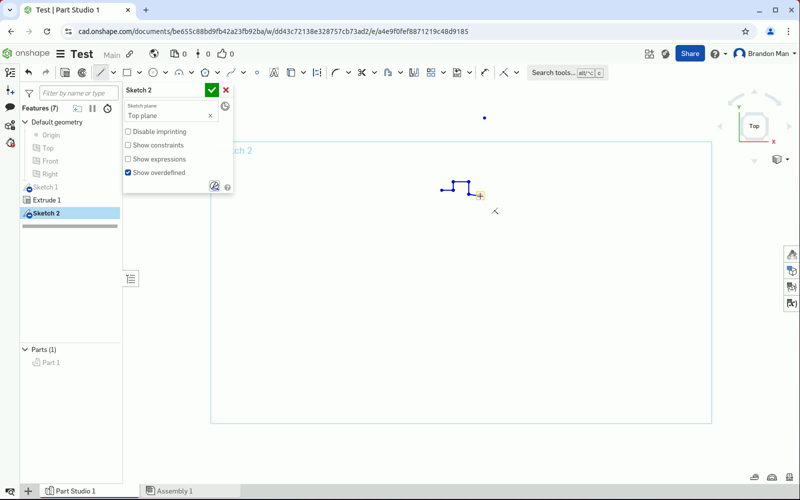
click(480, 195)
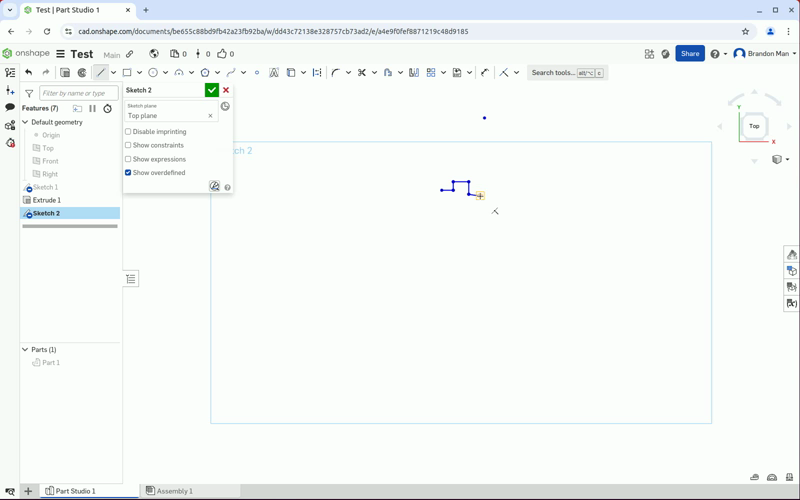
key_down(shift)
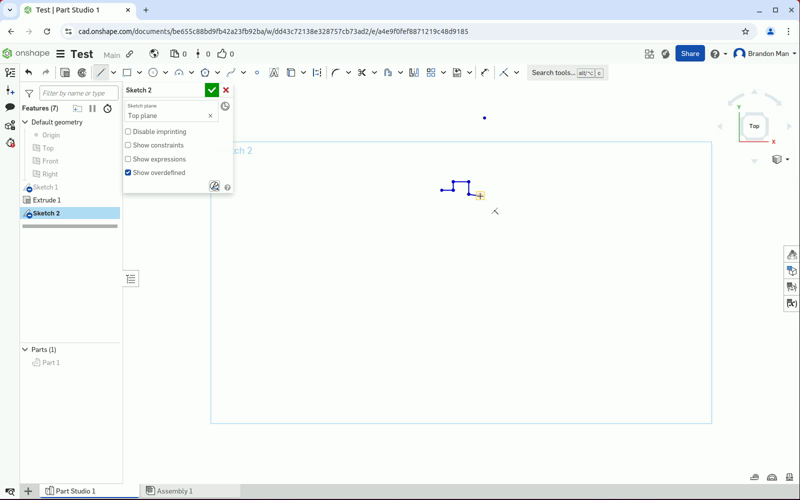
mouse_move(510, 195)
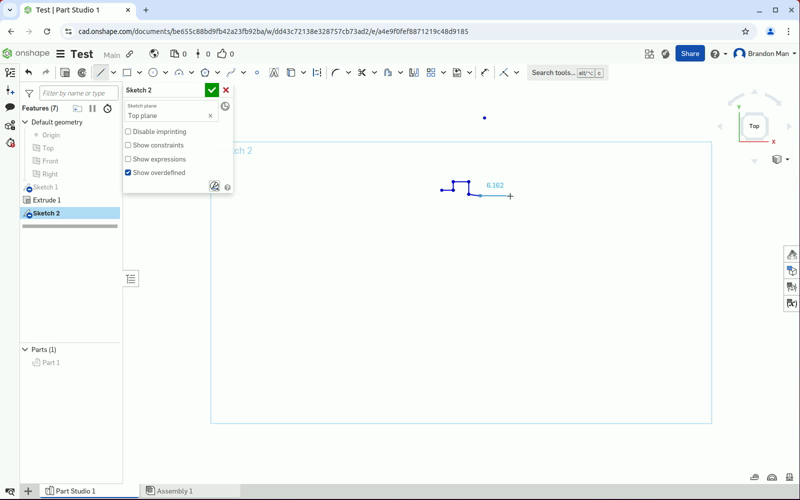
mouse_move(480, 170)
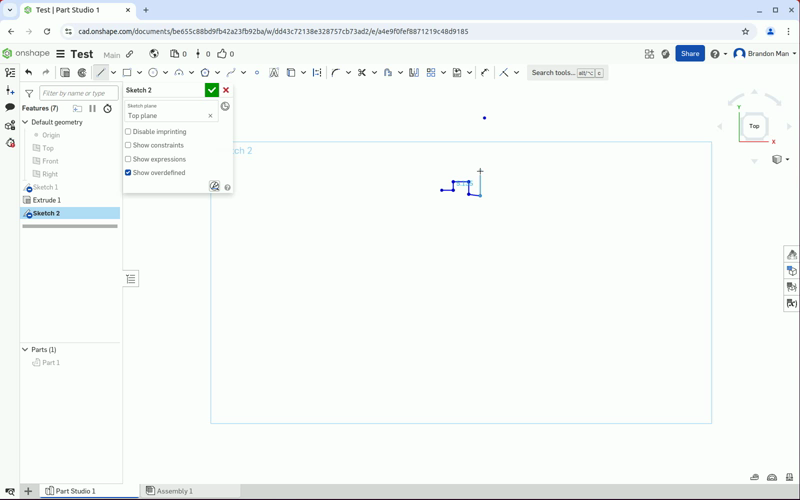
click(480, 170)
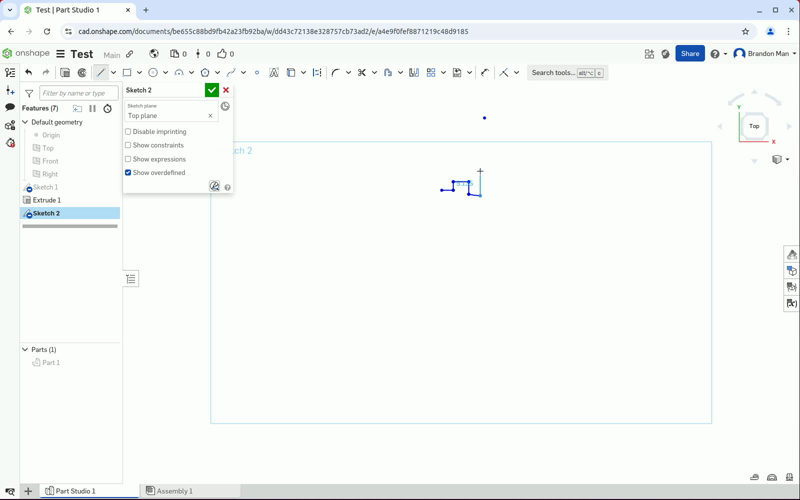
key_up(shift)
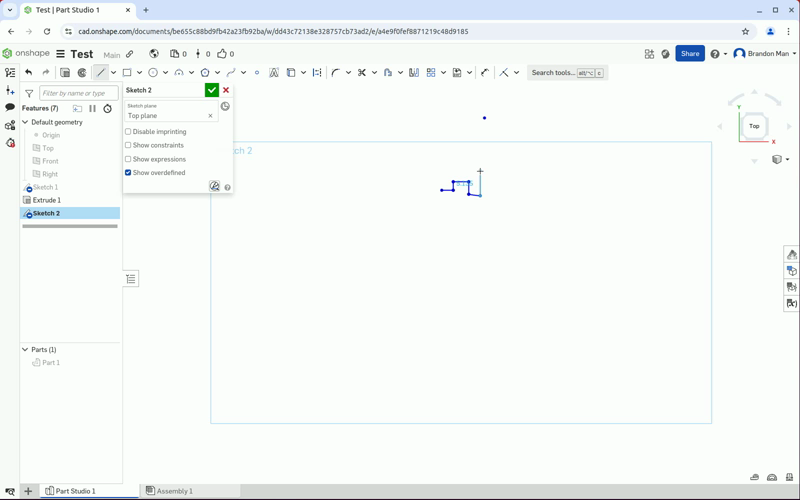
key_down(shift)
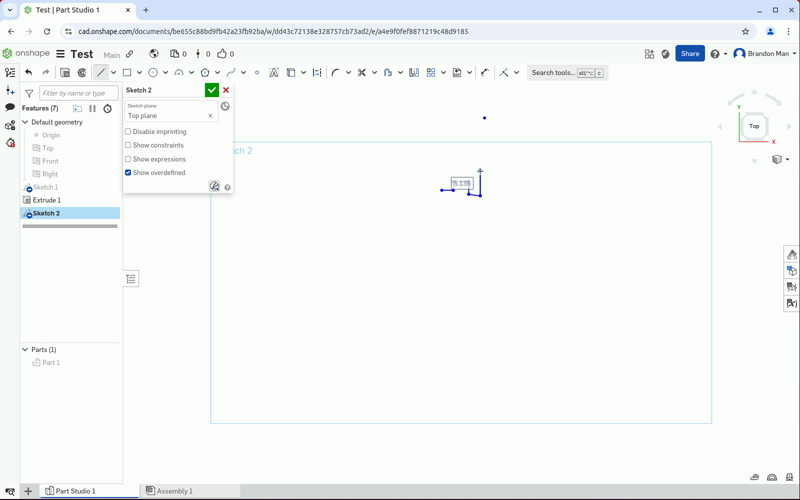
mouse_move(510, 170)
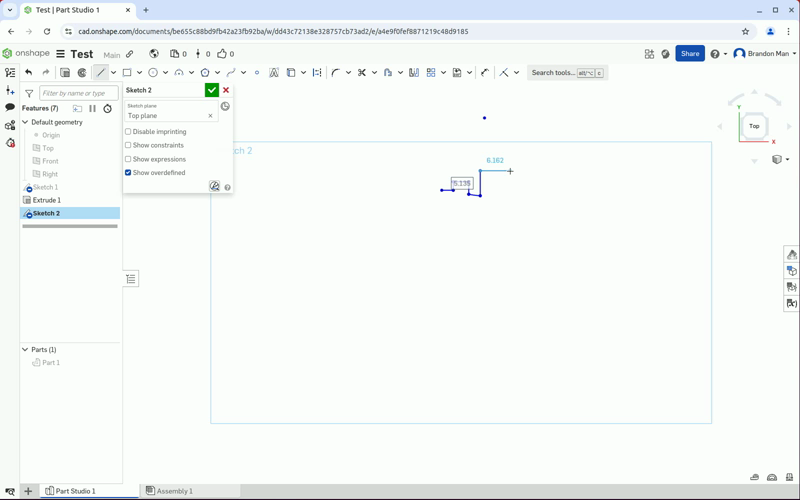
mouse_move(441, 170)
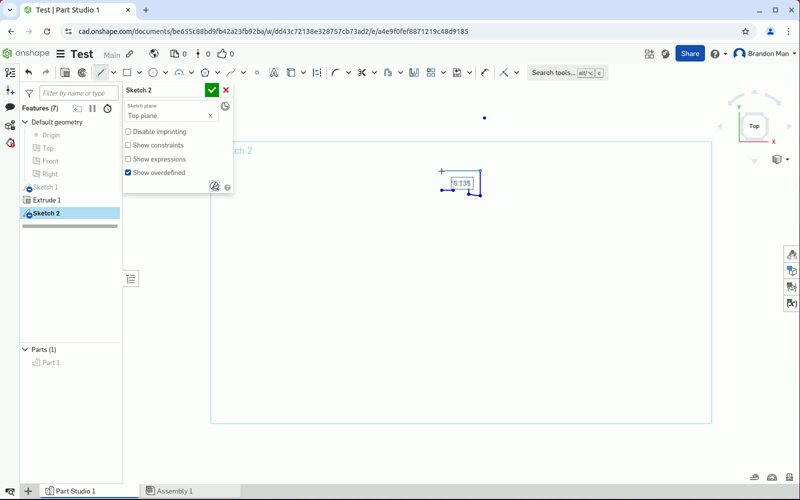
click(441, 170)
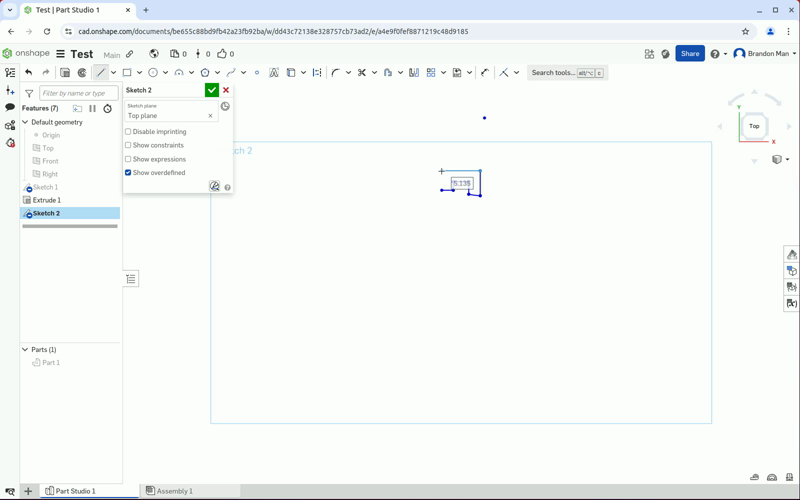
key_up(shift)
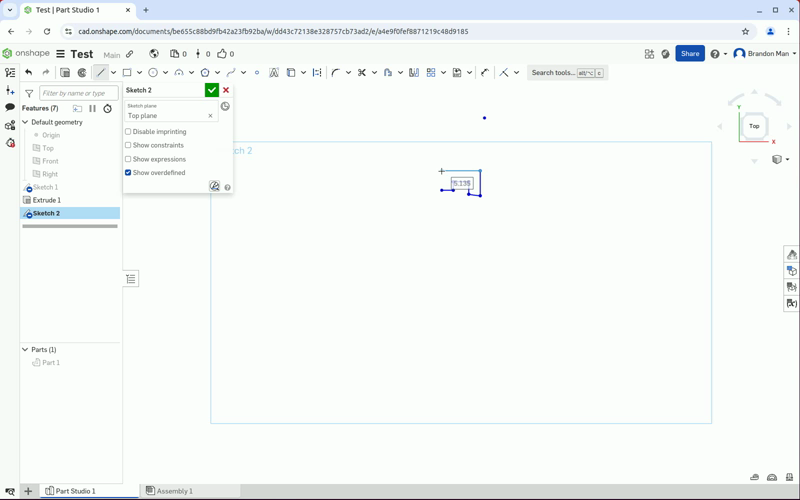
mouse_move(471, 170)
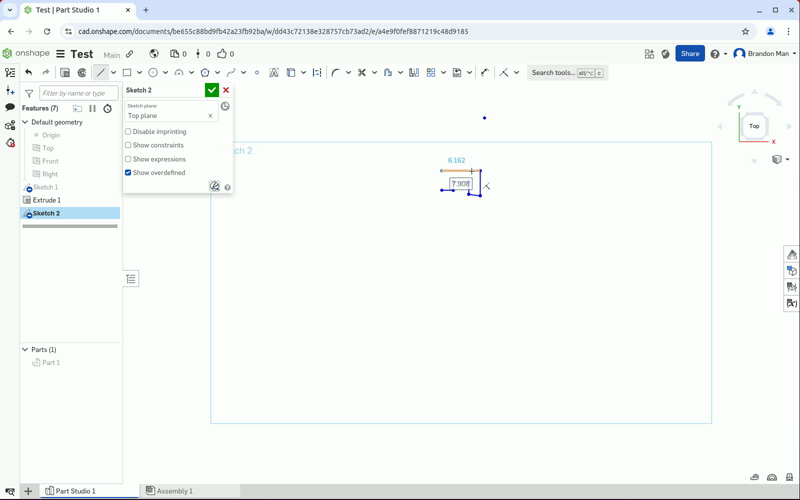
key_down(shift)
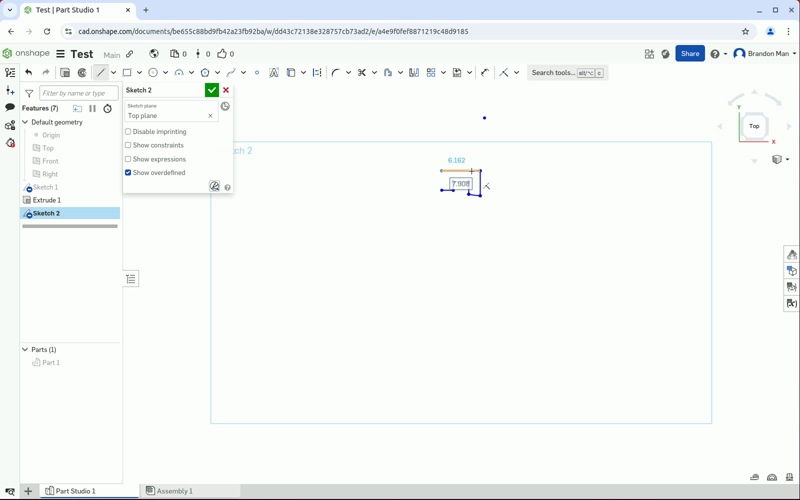
mouse_move(441, 190)
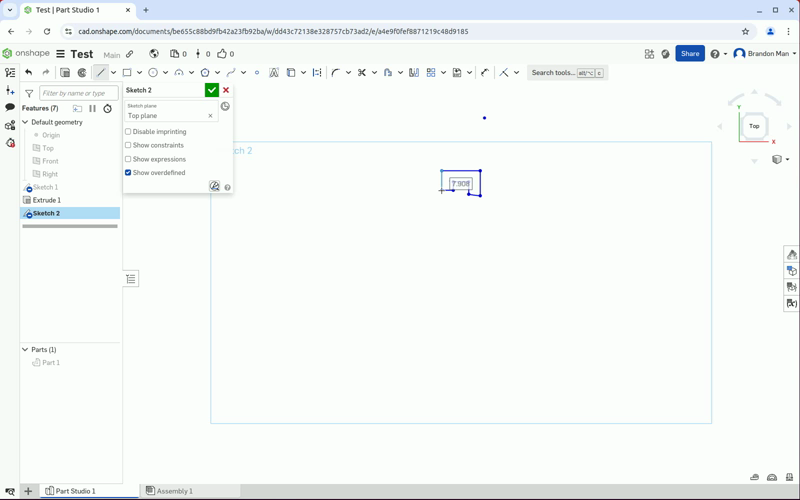
key_up(shift)
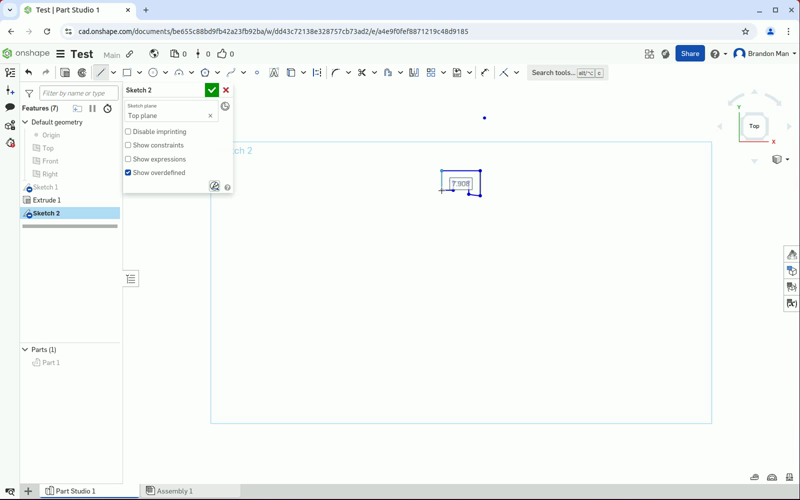
click(441, 190)
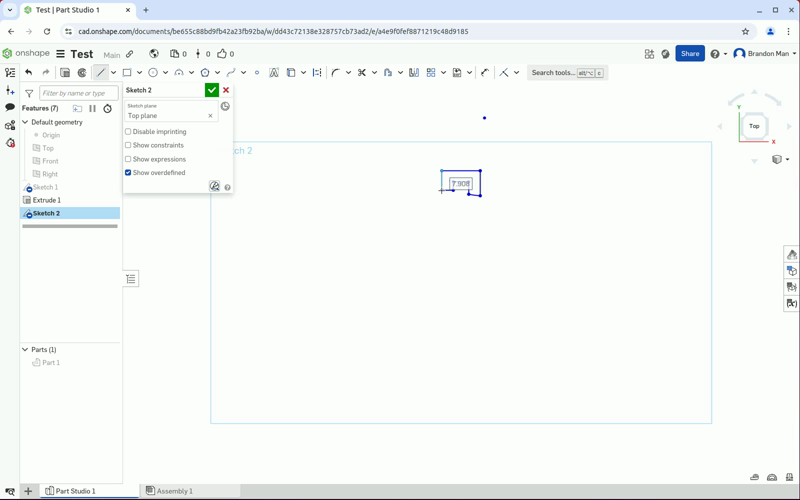
key(esc)
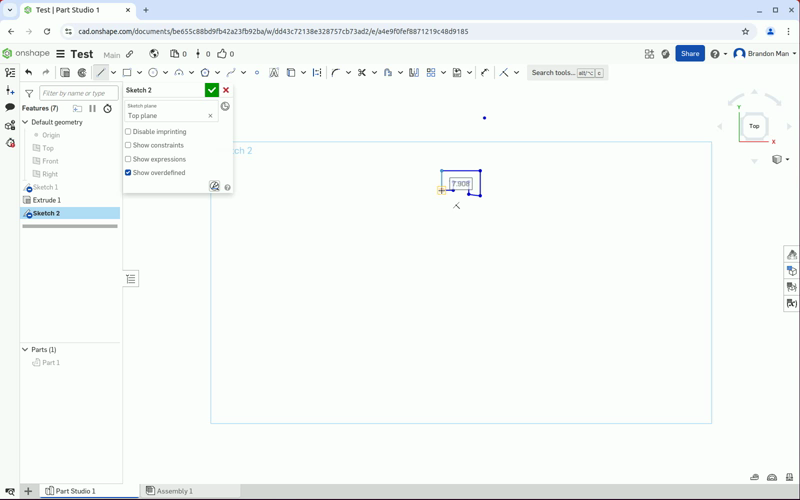
mouse_move(452, 171)
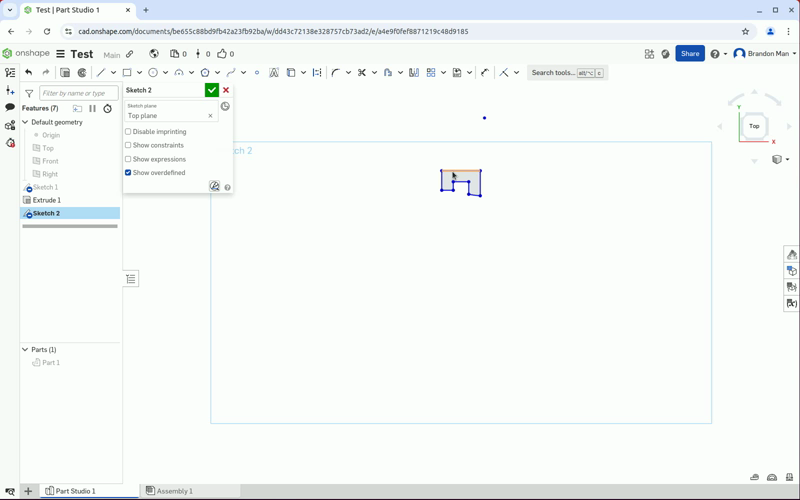
scroll(6)
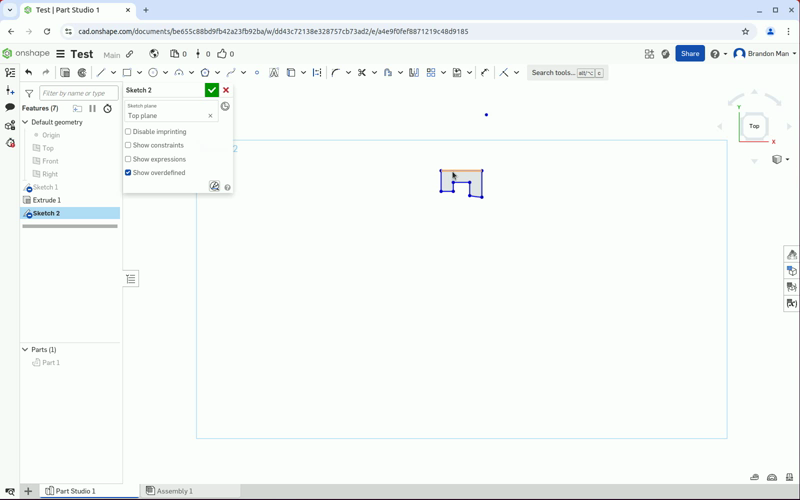
scroll(6)
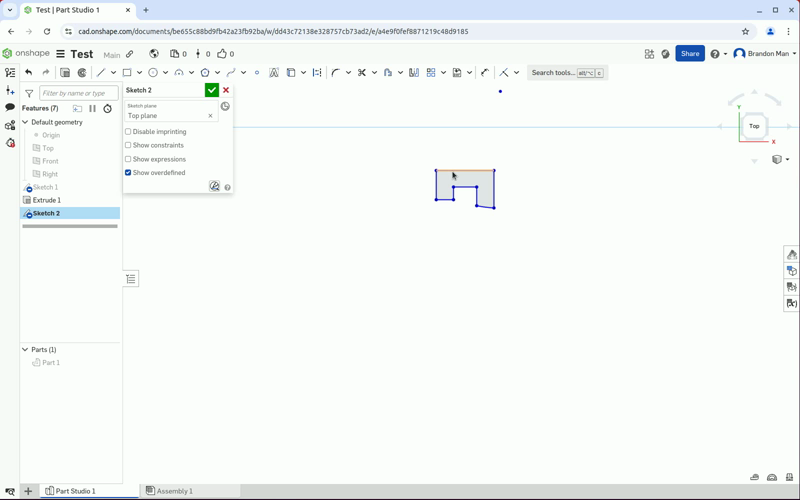
scroll(6)
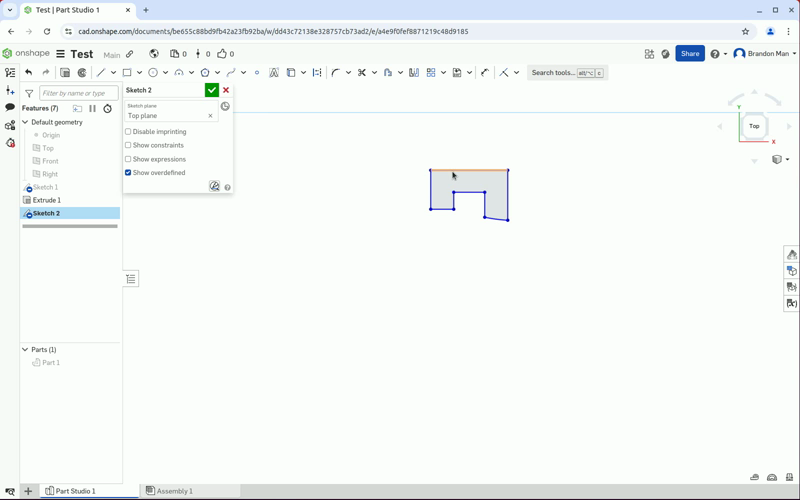
scroll(6)
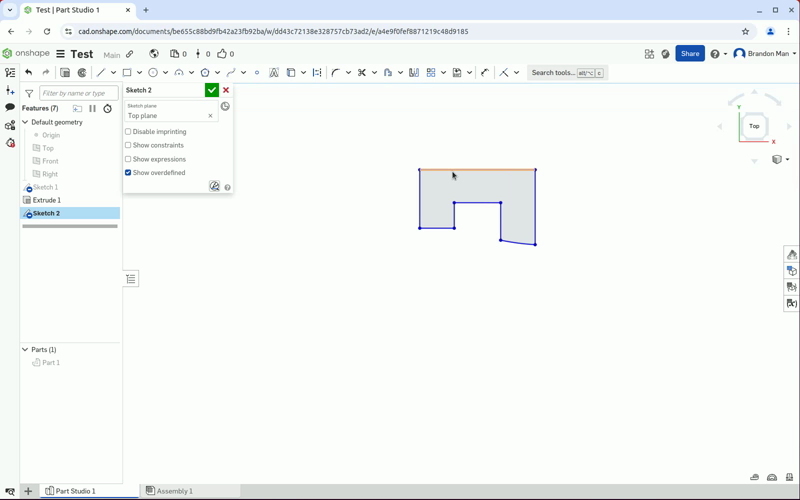
scroll(6)
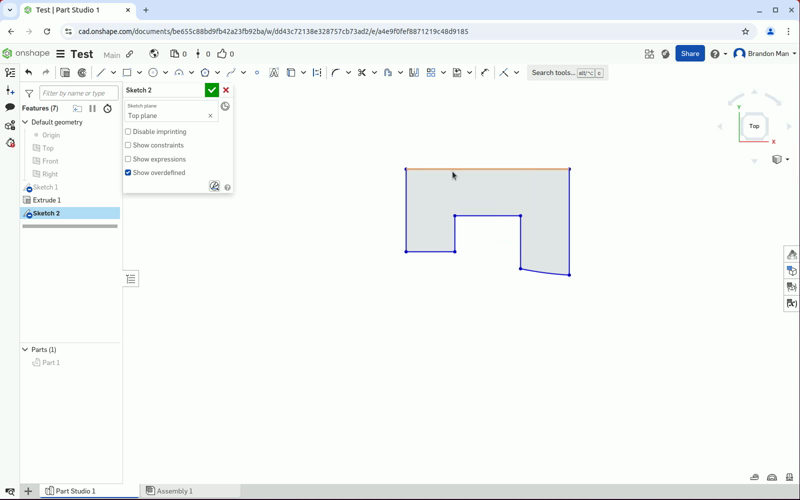
scroll(6)
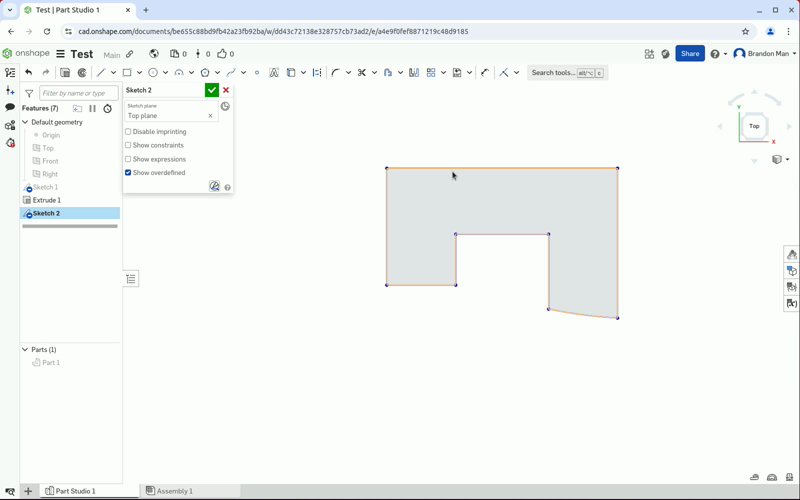
scroll(6)
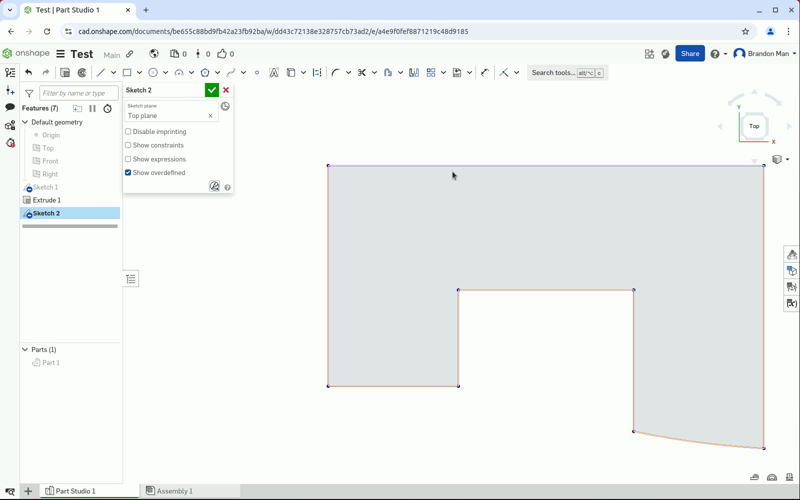
click(452, 171)
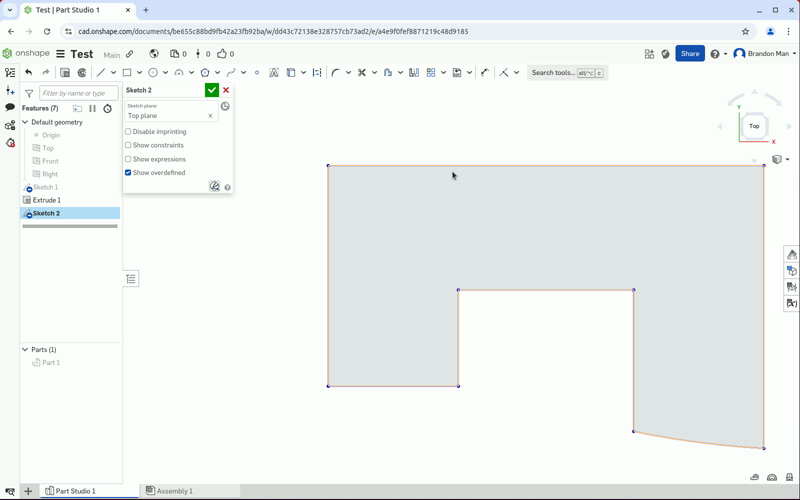
scroll(-6)
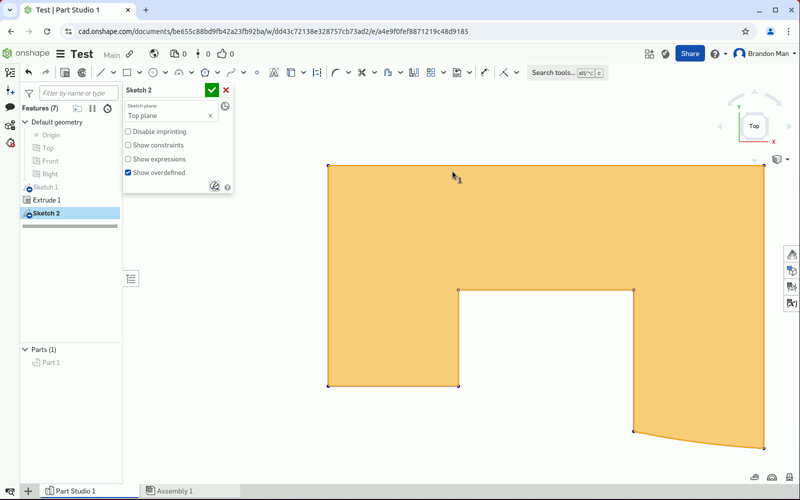
scroll(-6)
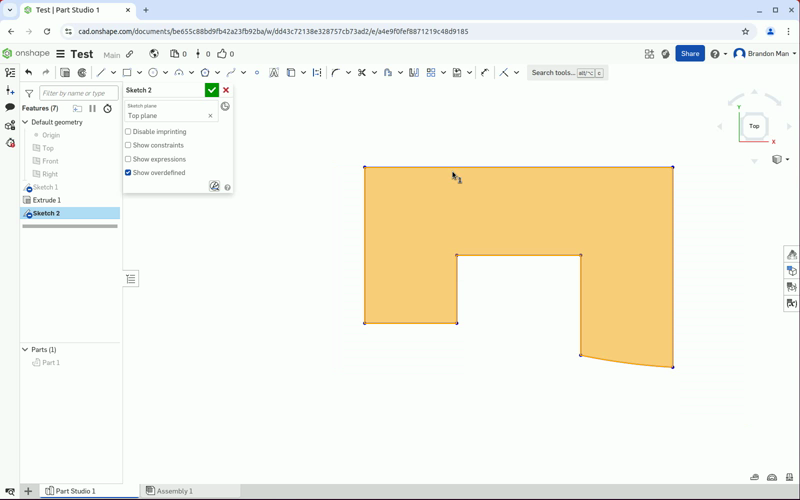
scroll(-6)
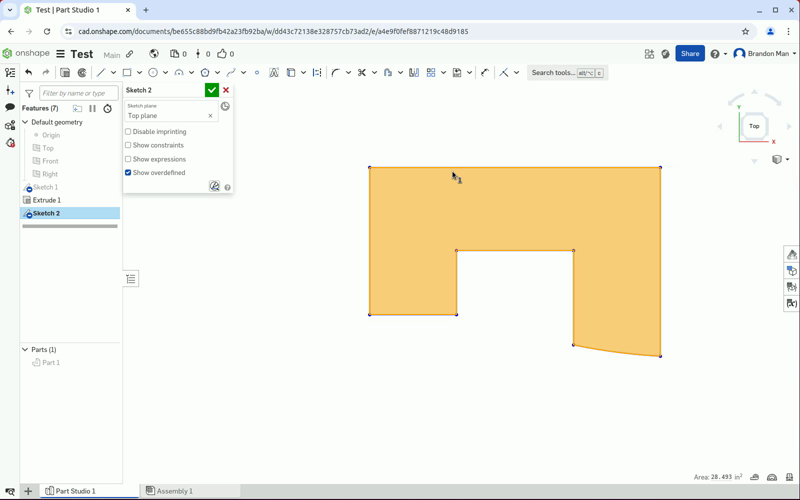
scroll(-6)
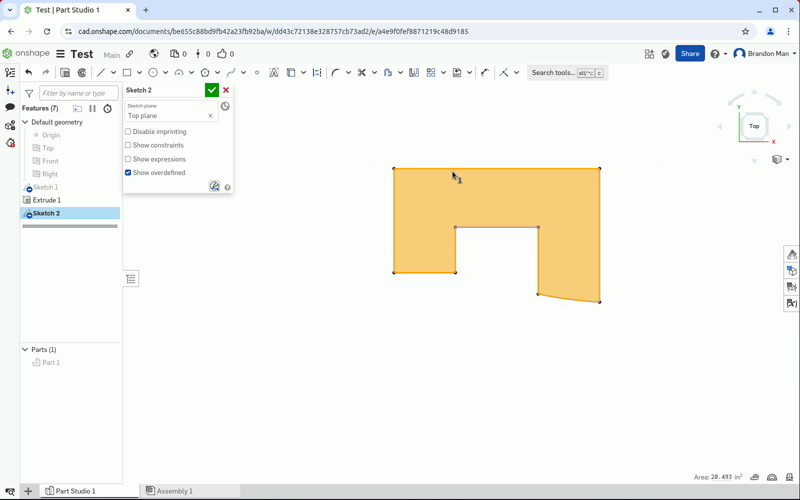
scroll(-6)
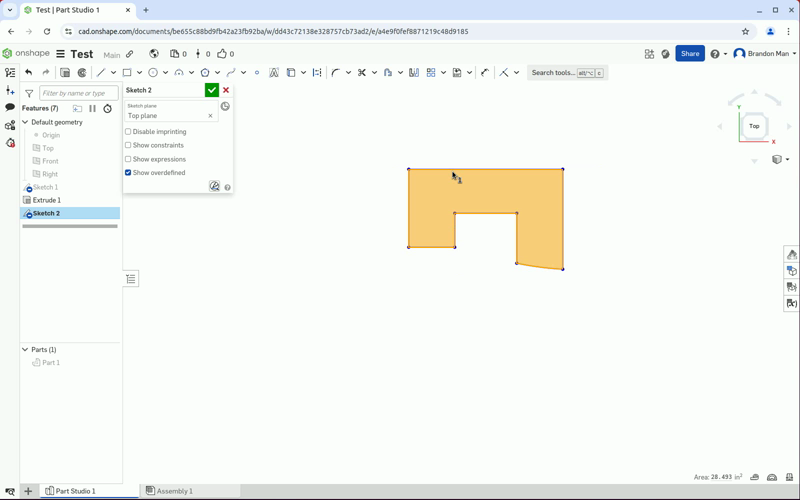
scroll(-6)
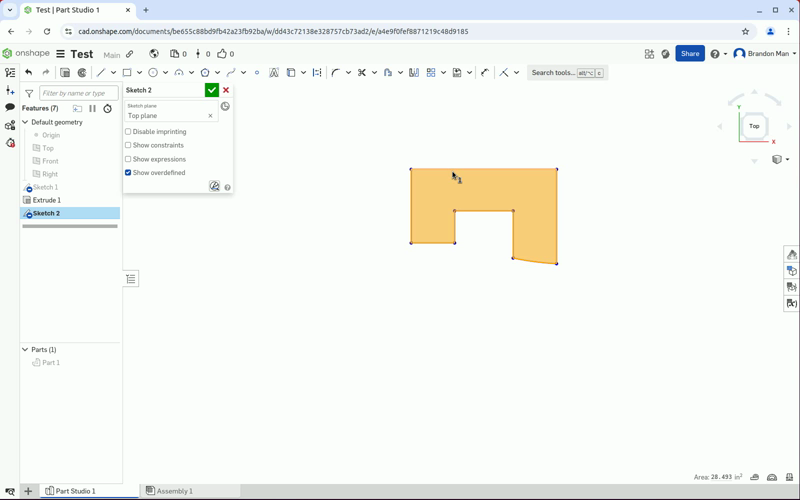
scroll(-6)
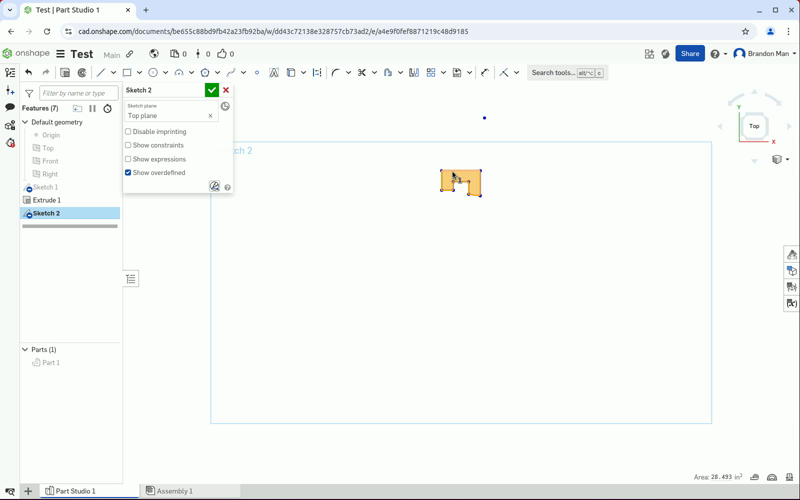
mouse_move(73, 352)
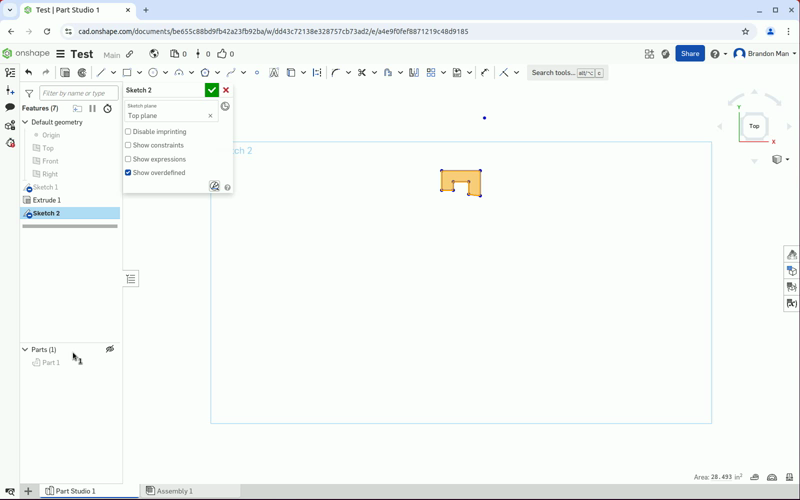
key(shift+y)
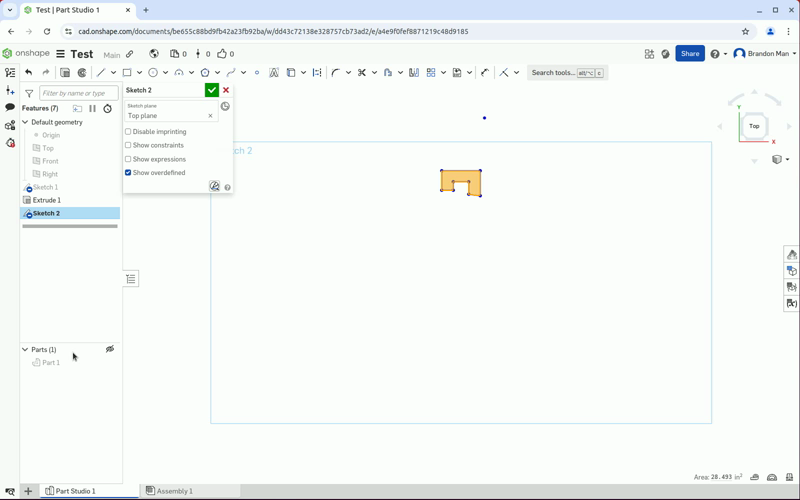
key(shift+e)
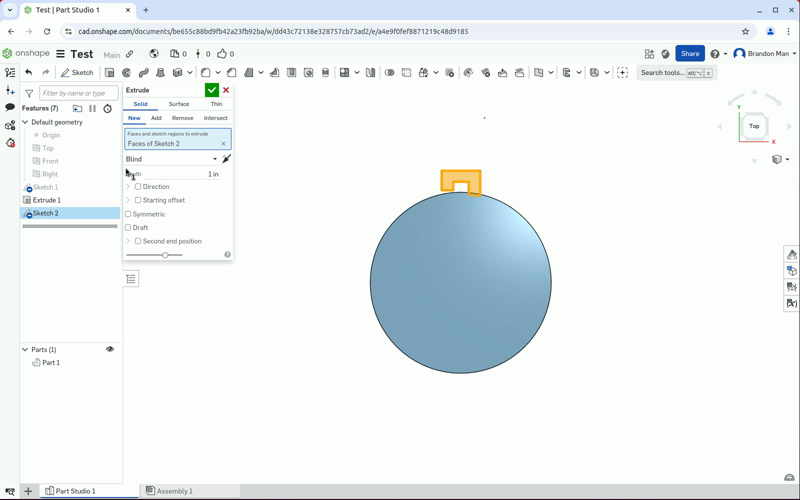
mouse_move(143, 106)
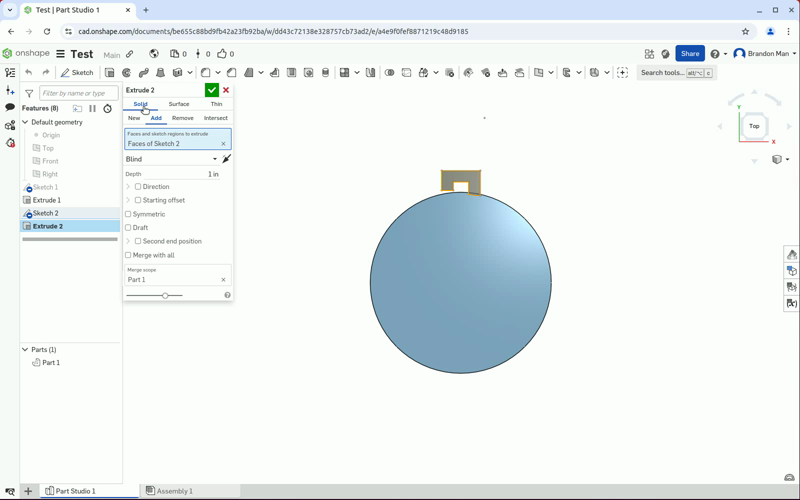
click(143, 106)
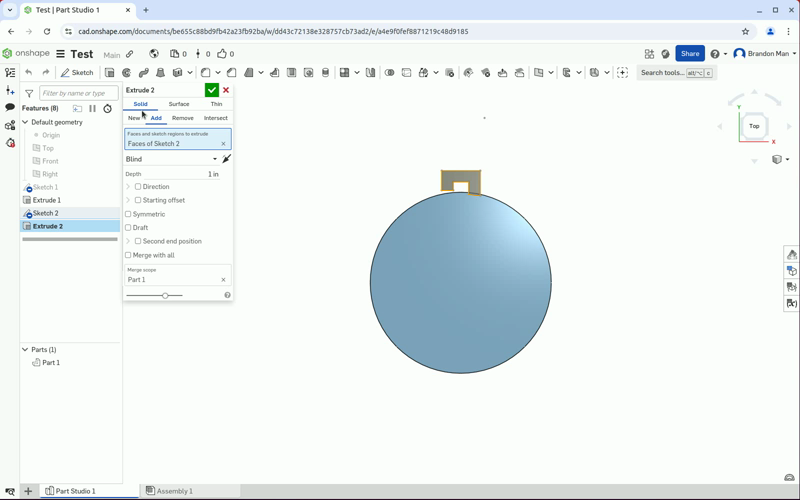
mouse_move(137, 120)
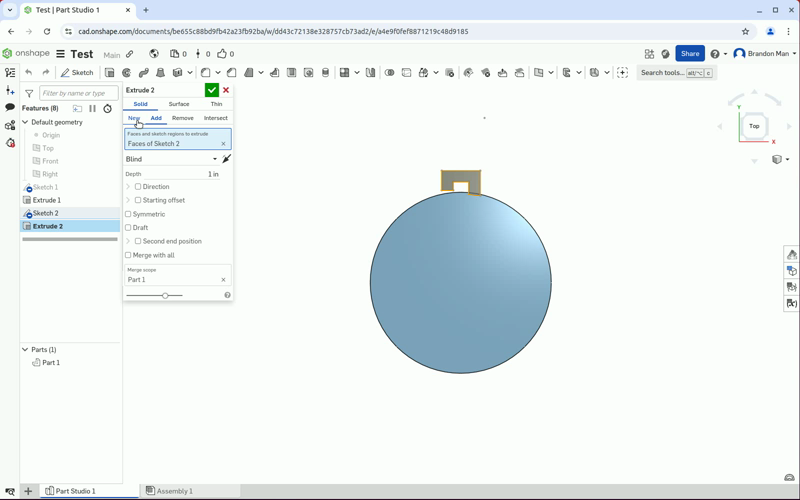
click(137, 120)
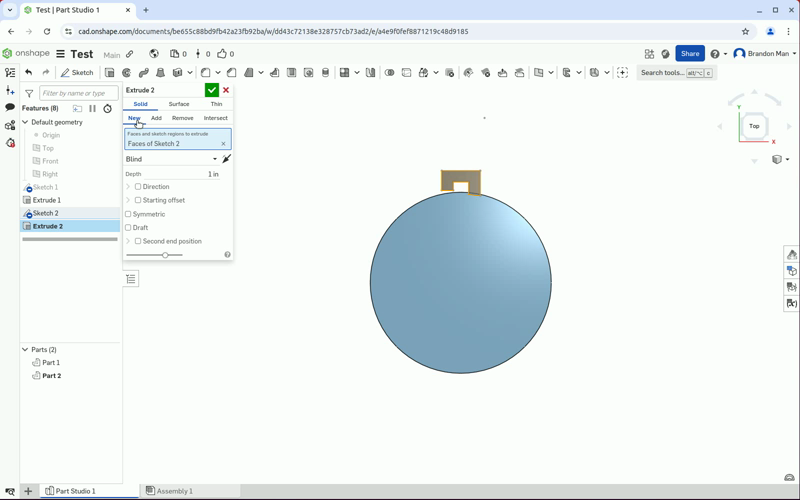
key(tab, 4)
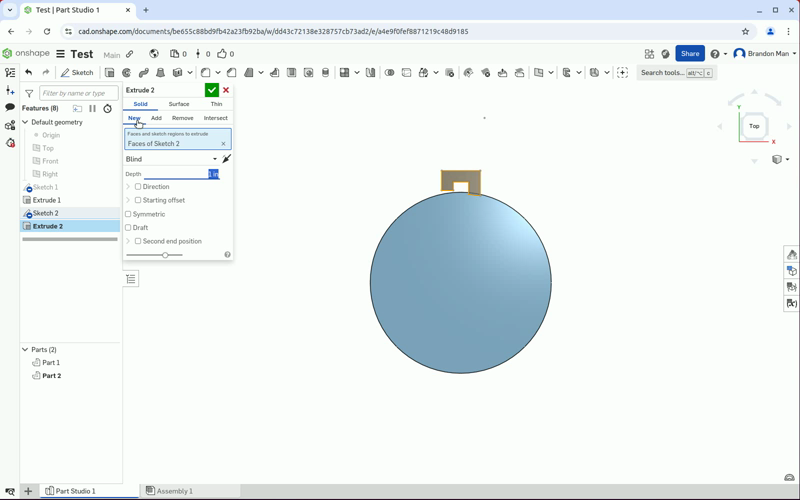
text(3.37)
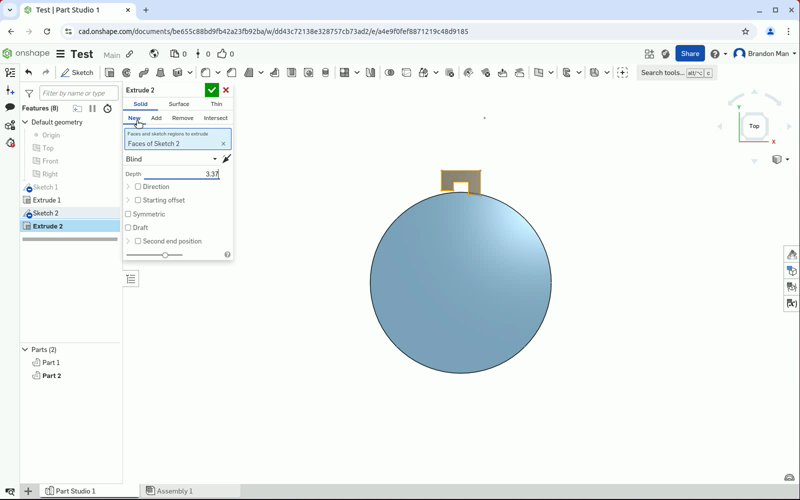
key(enter)
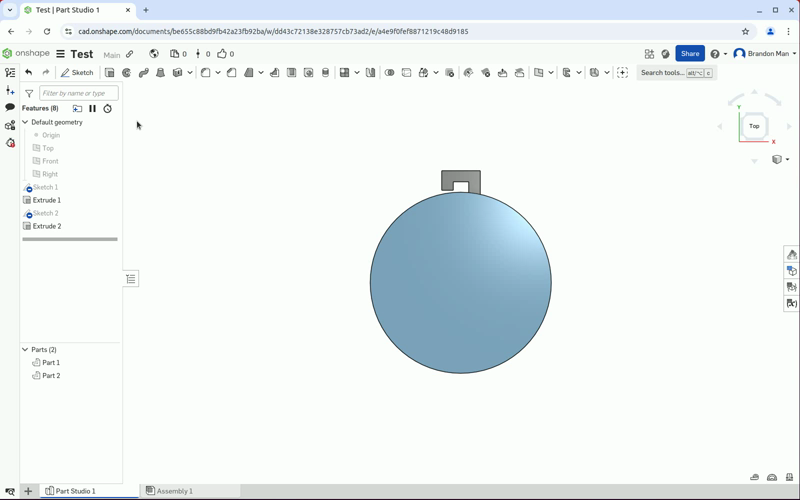
key(shift+h)
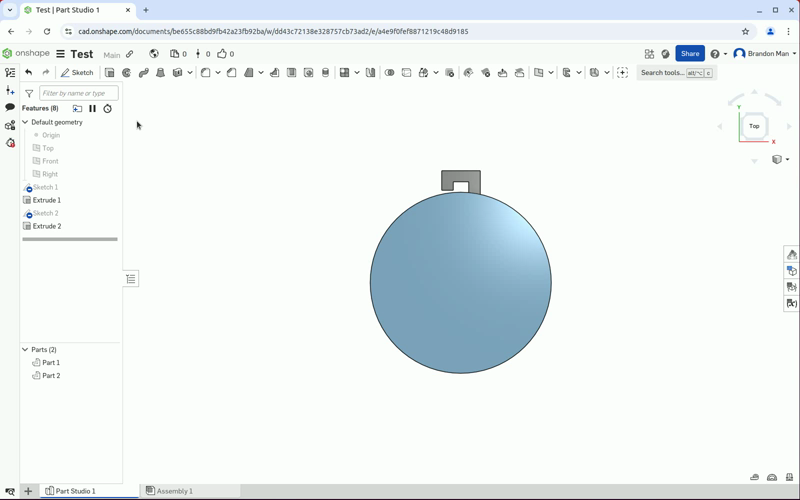
key(shift+h)
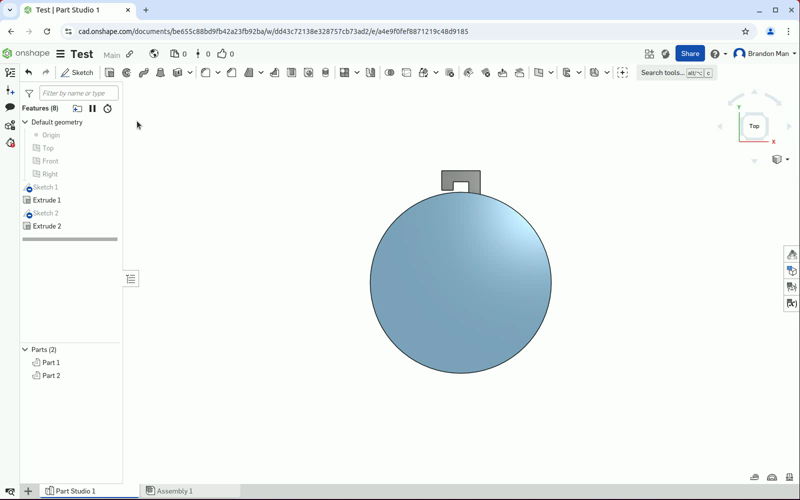
mouse_move(73, 189)
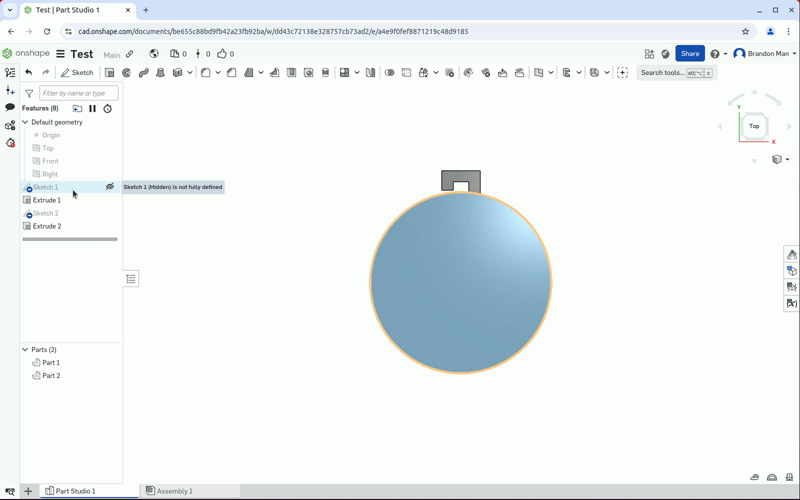
click(73, 189)
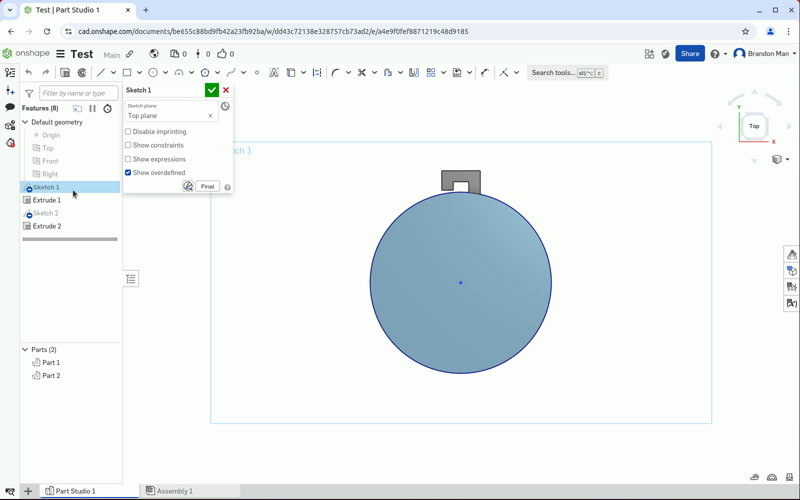
mouse_move(229, 92)
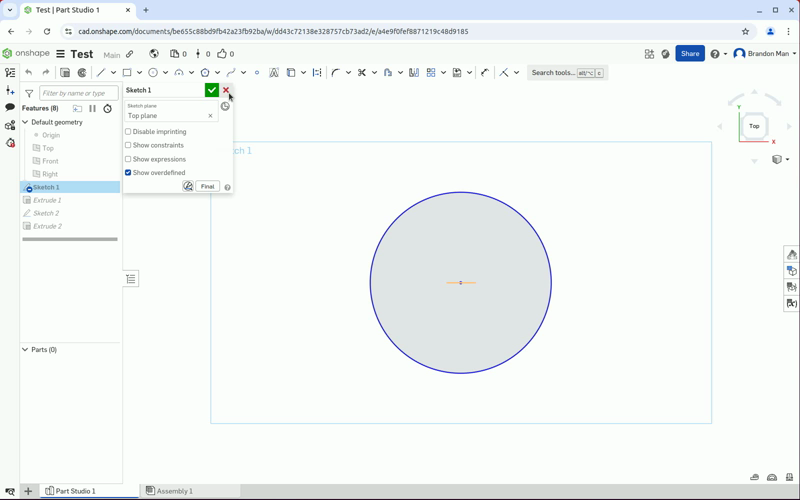
click(229, 92)
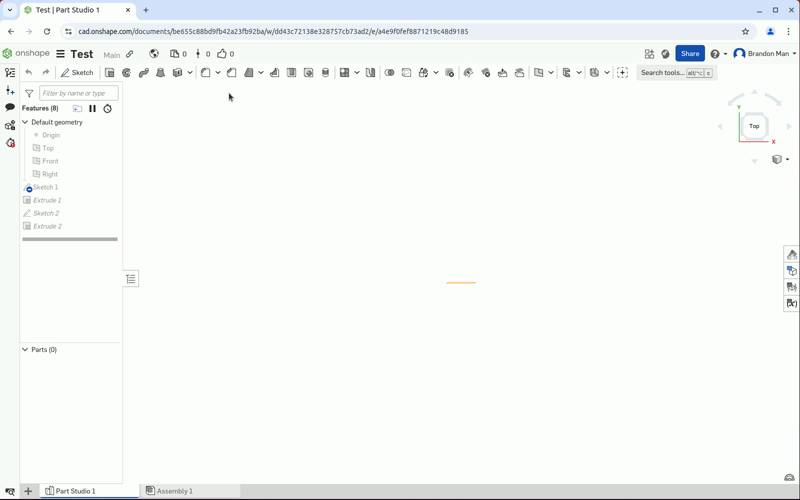
mouse_move(541, 75)
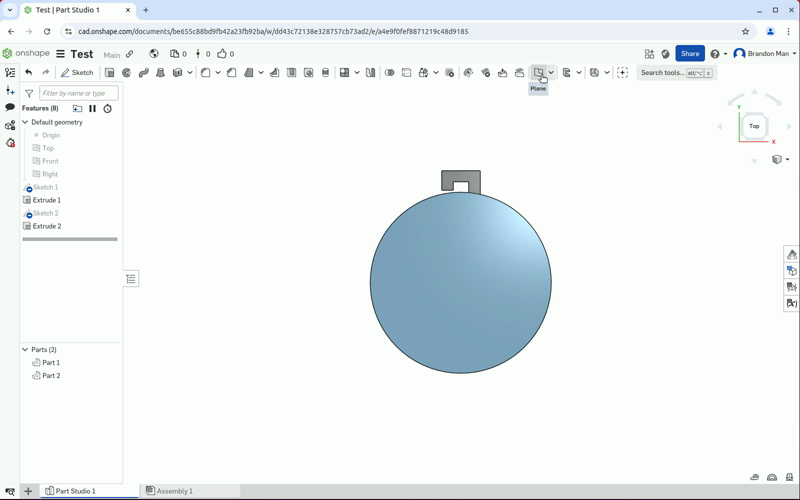
click(541, 75)
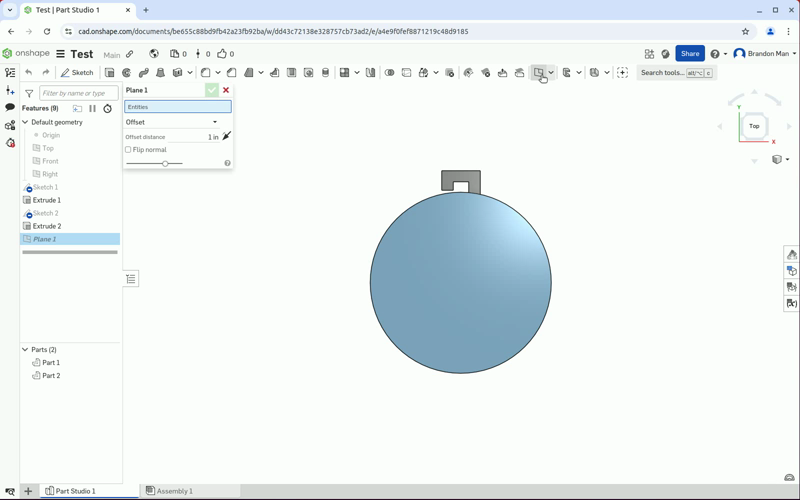
mouse_move(73, 150)
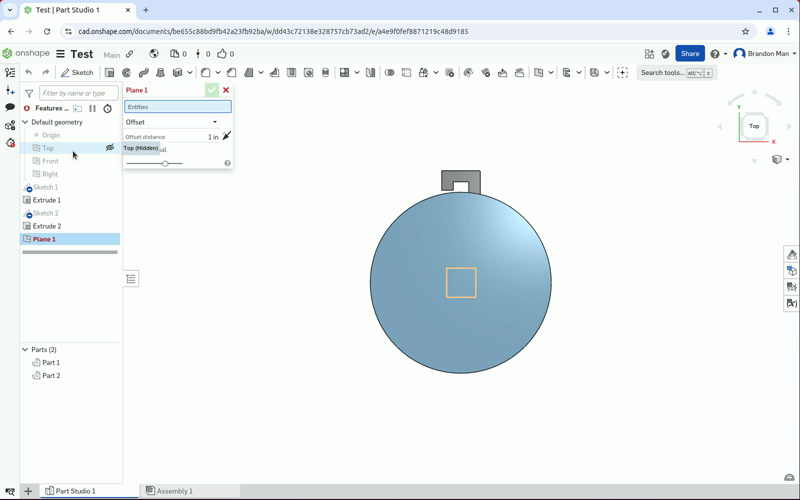
click(73, 150)
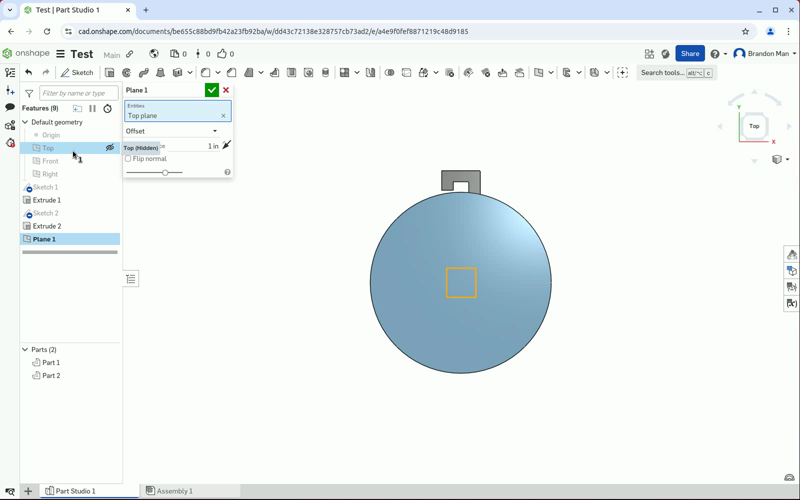
key(tab, 2)
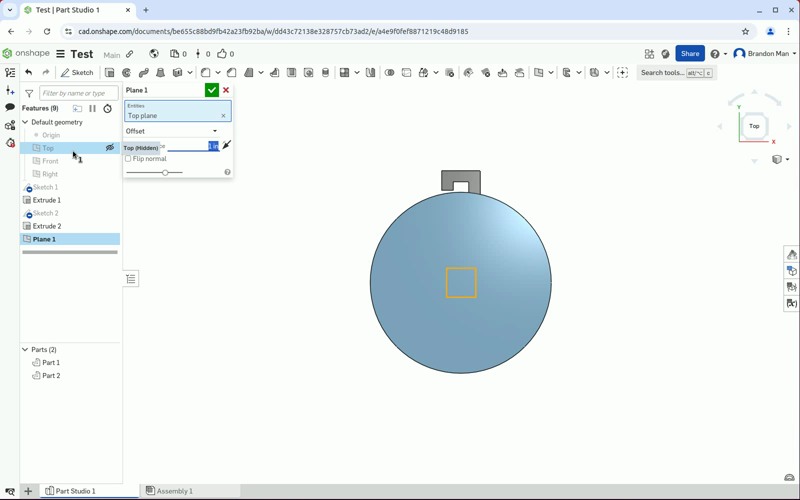
text(7.21)
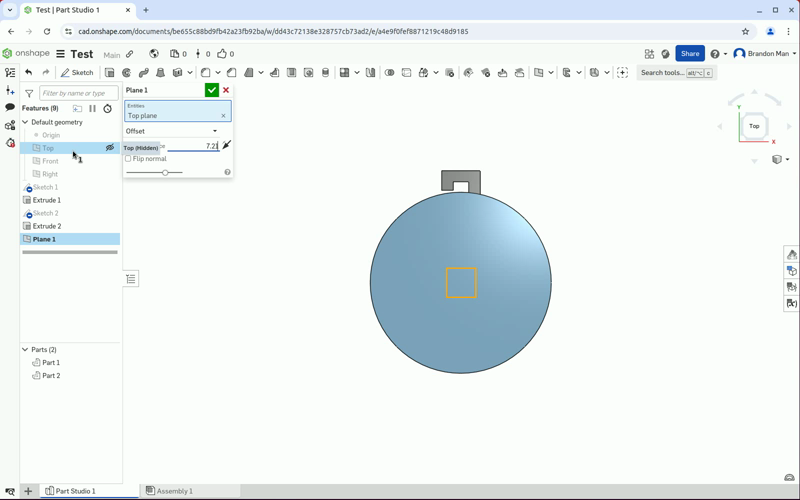
key(enter, 2)
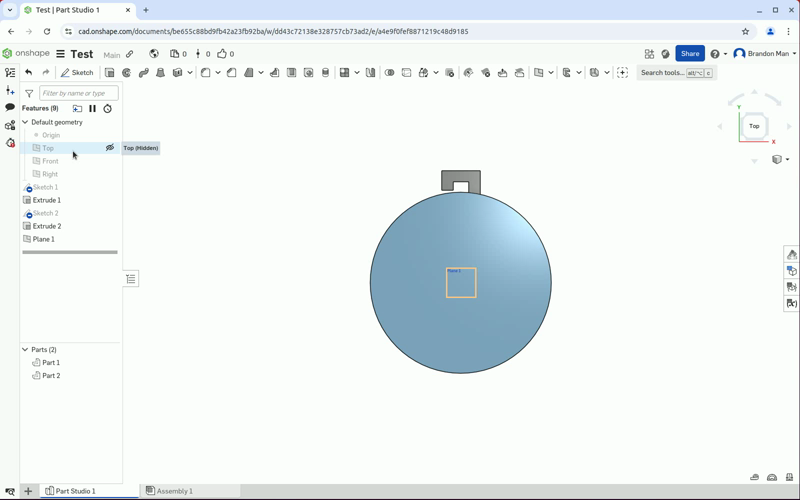
key(shift+s)
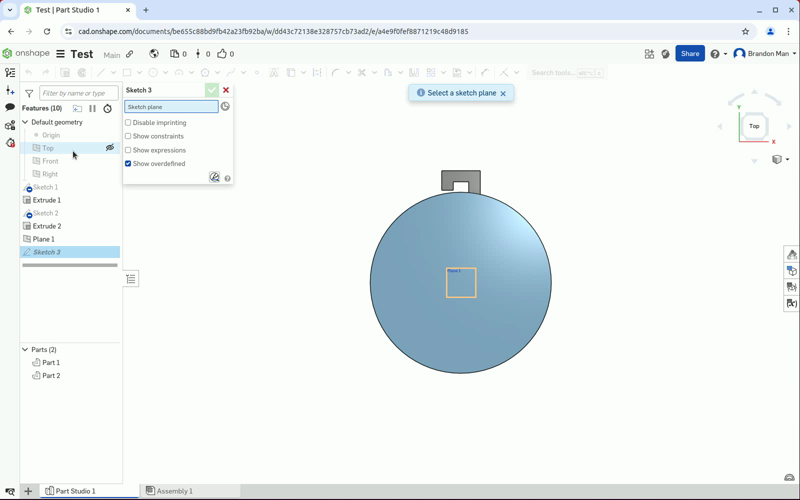
mouse_move(73, 241)
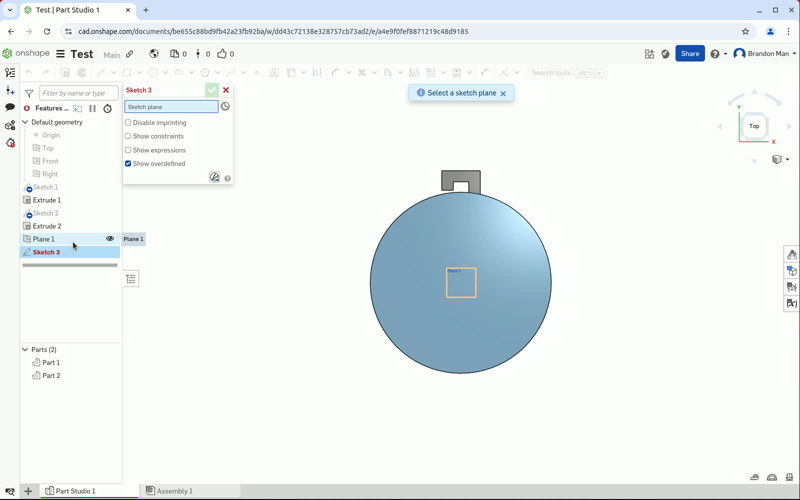
click(73, 241)
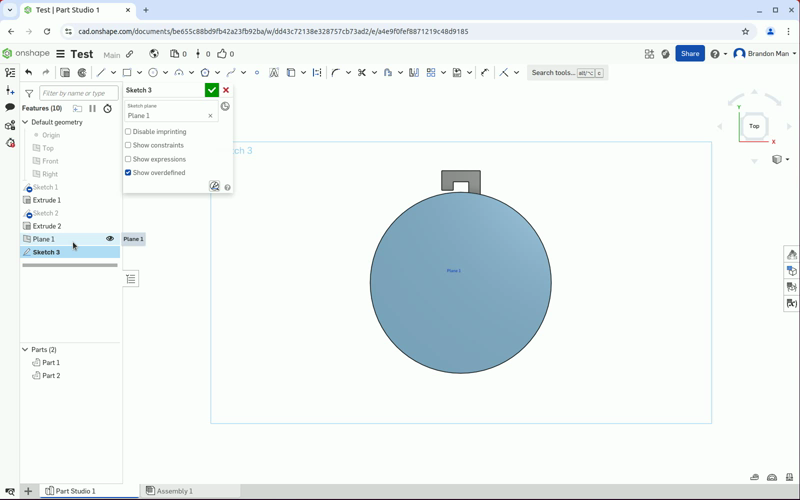
mouse_move(73, 352)
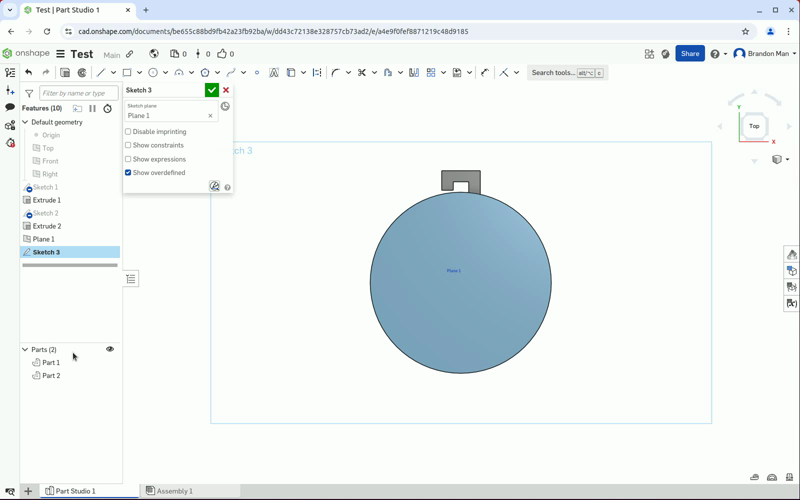
key(y)
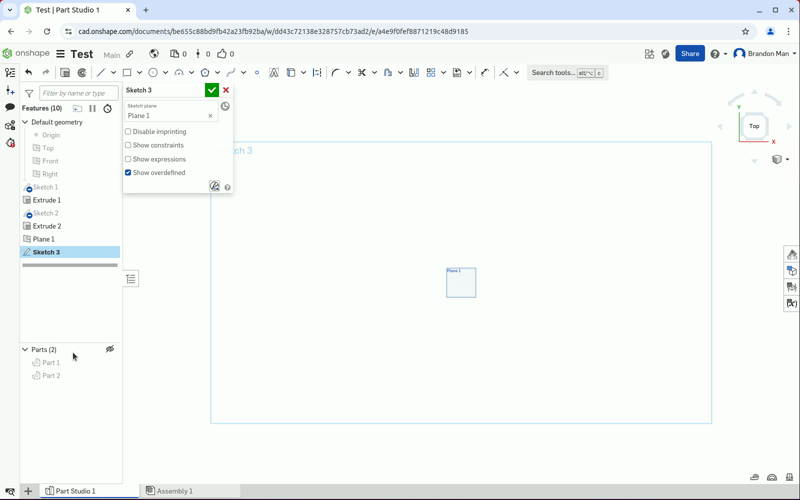
key(l)
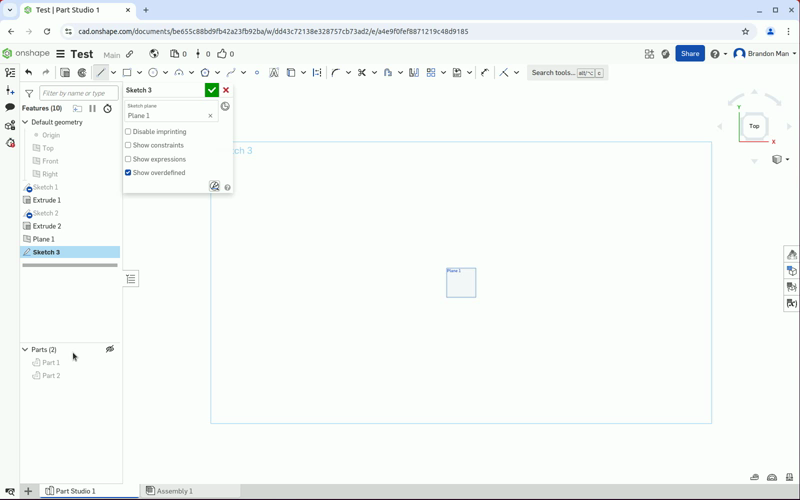
key_down(shift)
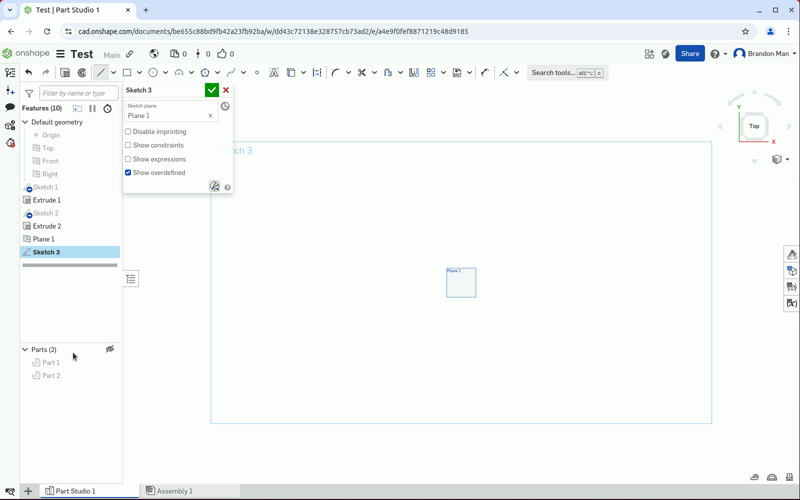
mouse_move(441, 313)
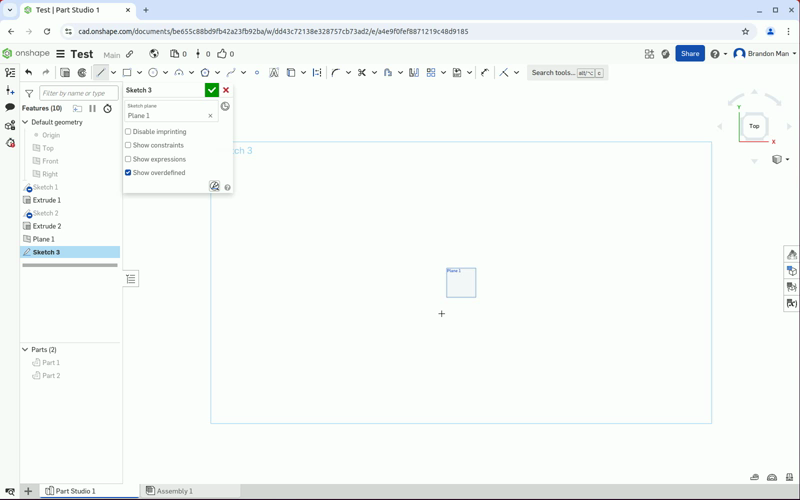
click(441, 313)
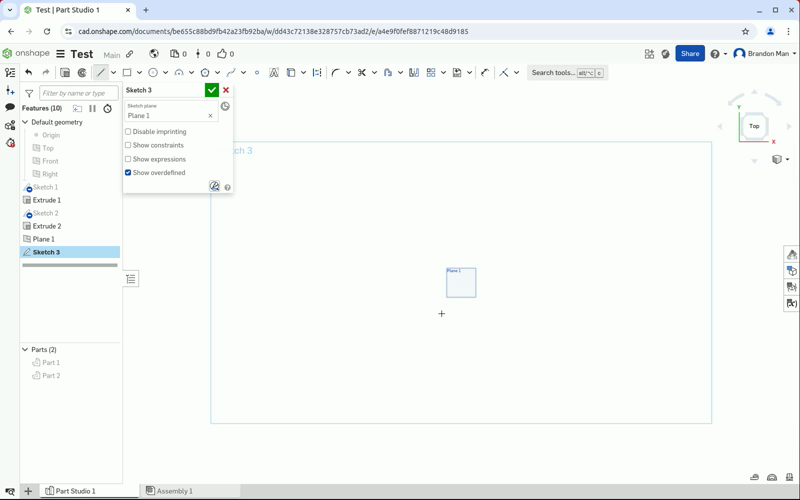
key_up(shift)
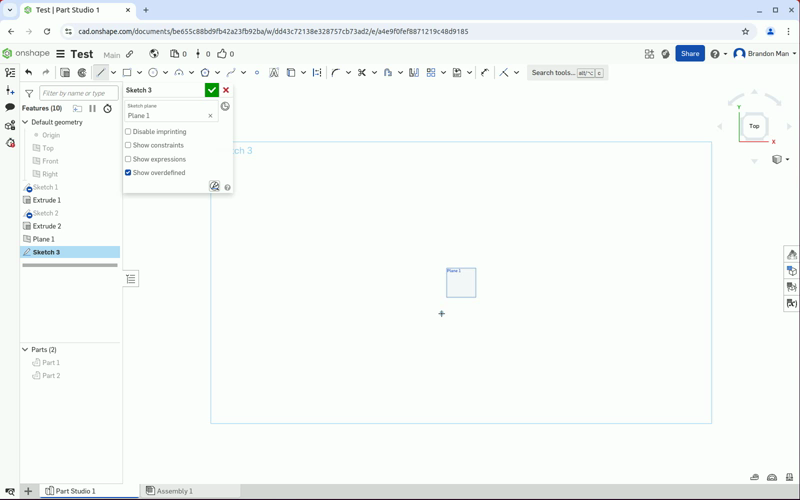
key_down(shift)
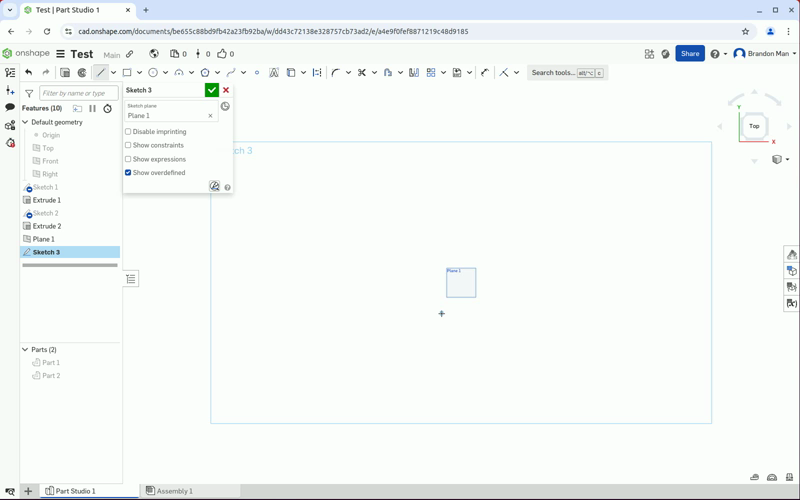
mouse_move(471, 313)
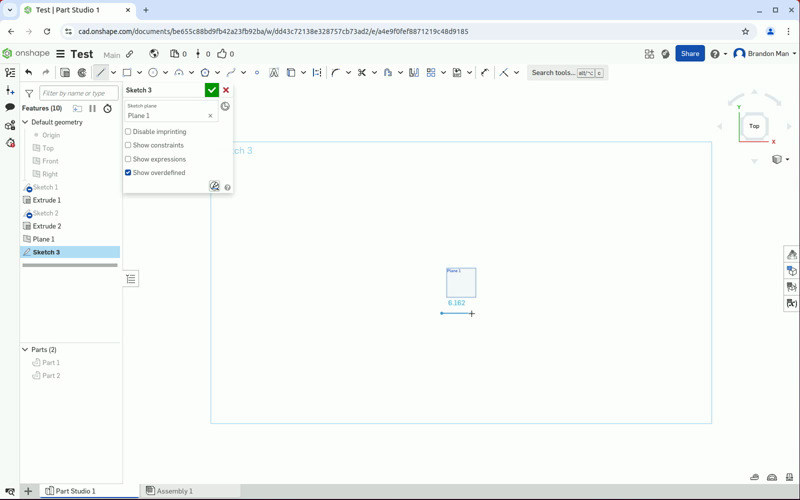
mouse_move(480, 313)
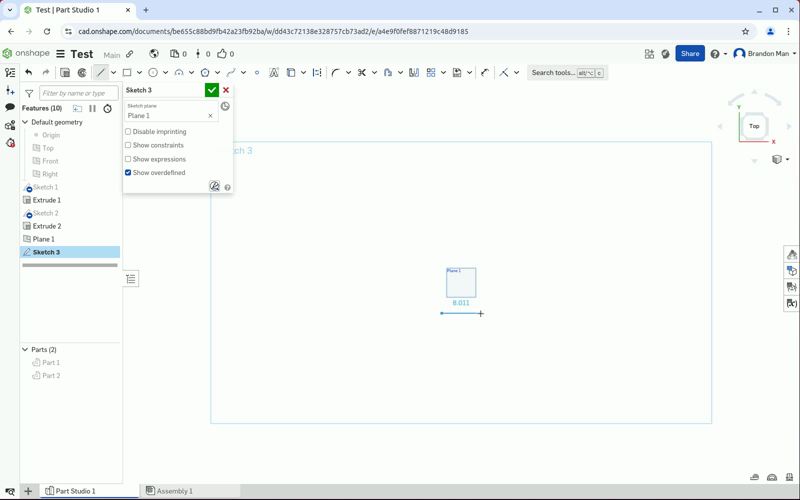
click(480, 313)
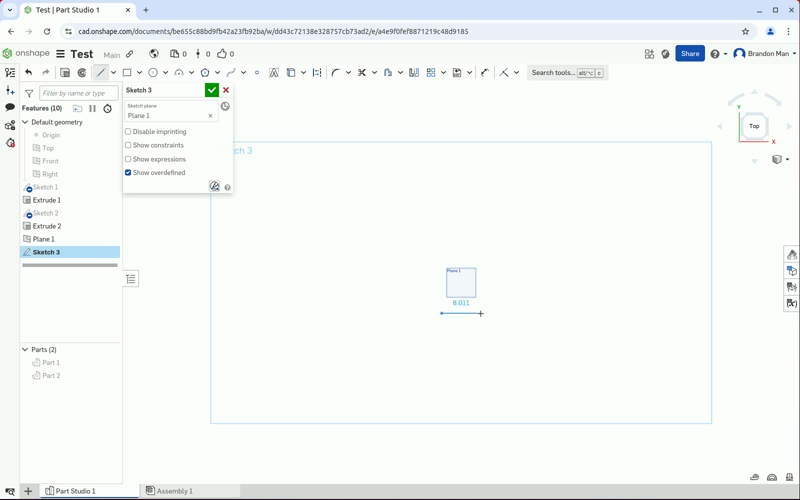
key_up(shift)
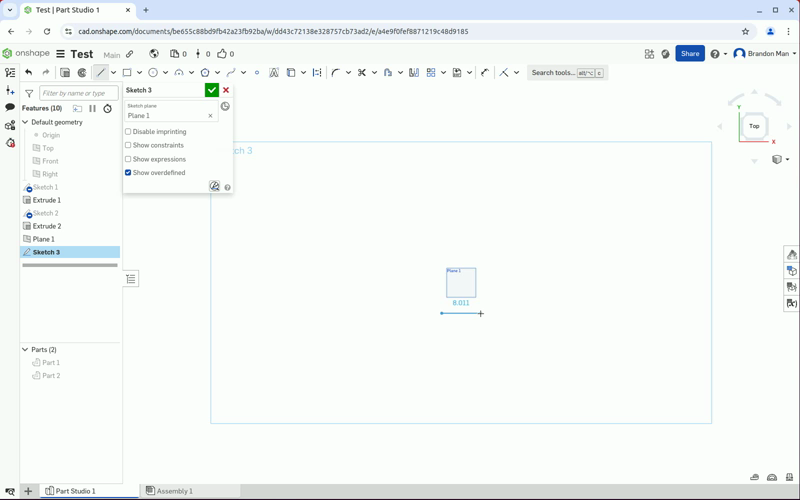
key_down(shift)
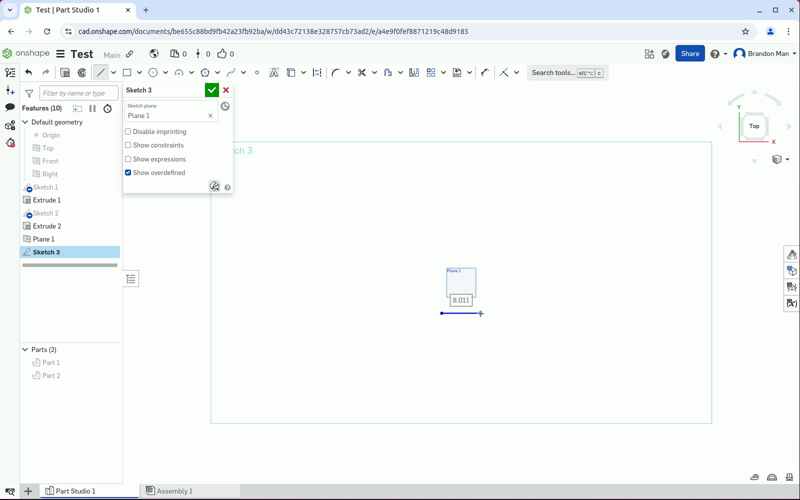
mouse_move(510, 313)
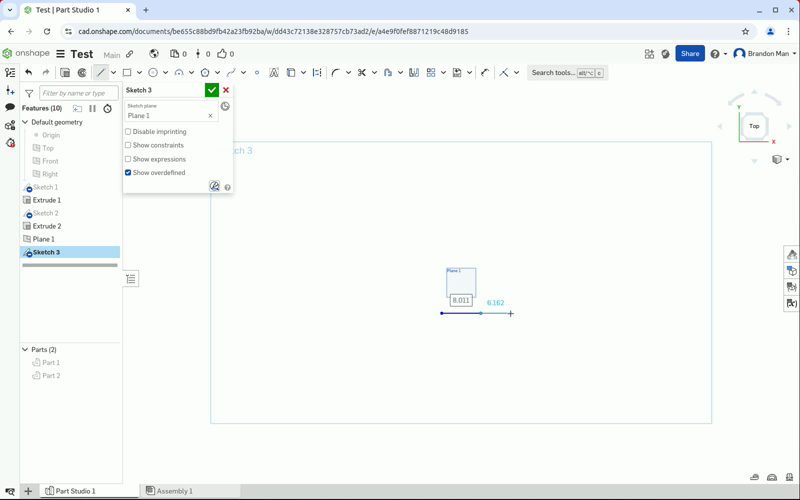
mouse_move(480, 300)
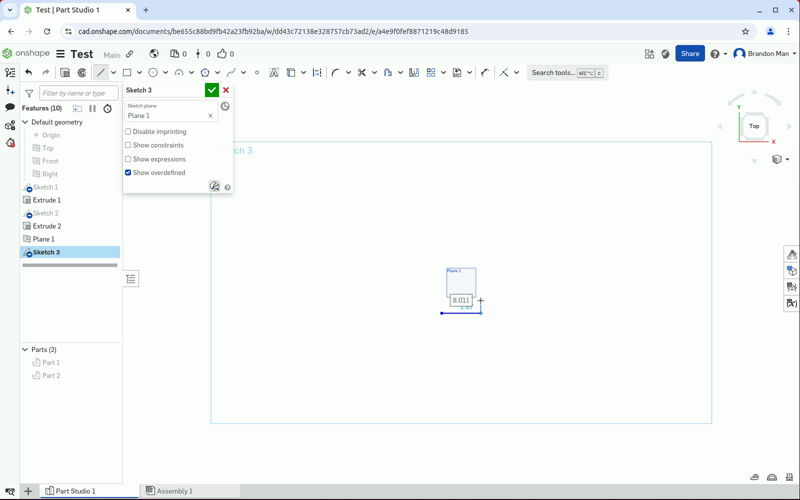
click(480, 300)
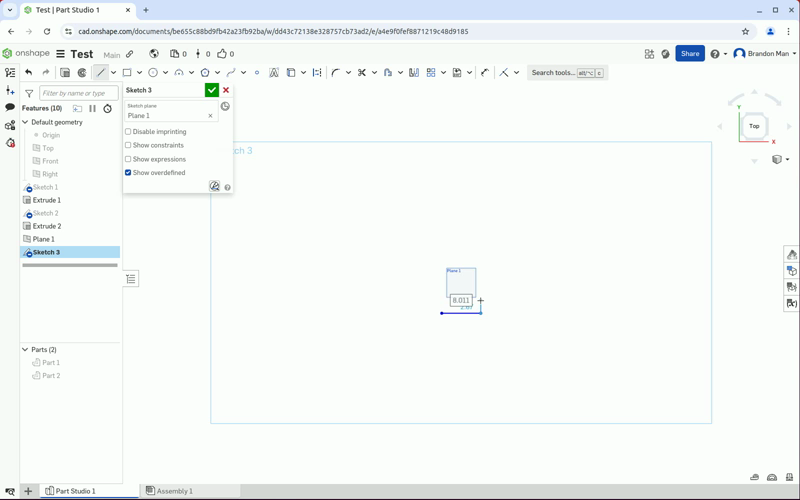
key_up(shift)
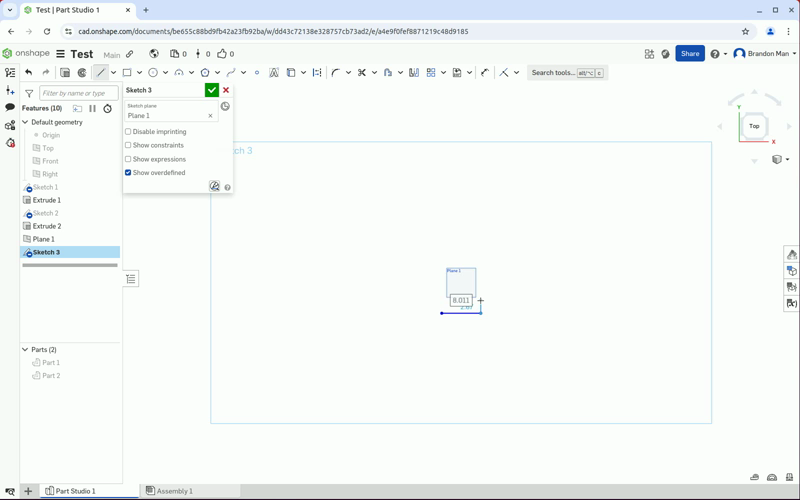
key_down(shift)
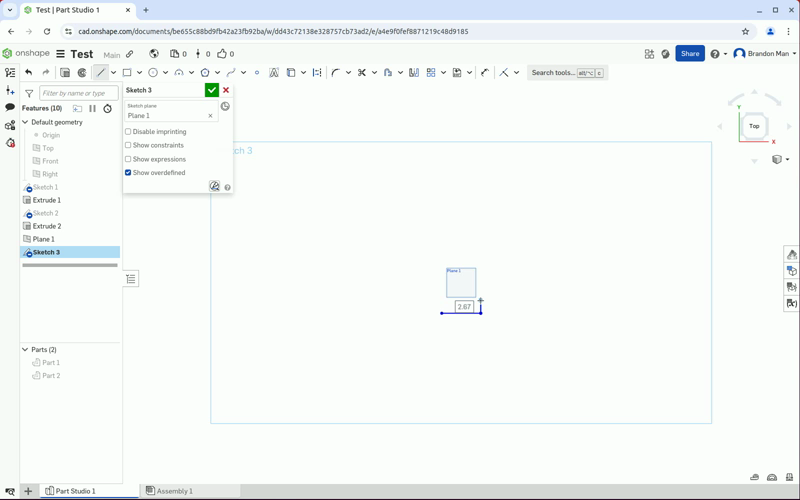
mouse_move(510, 300)
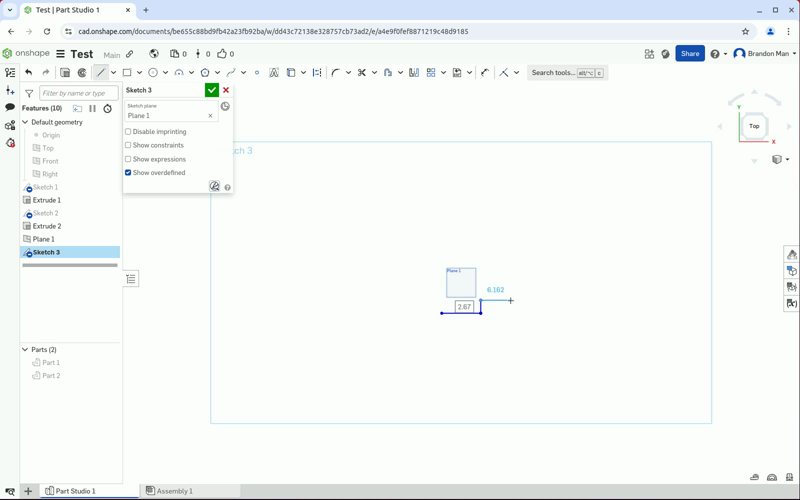
mouse_move(480, 264)
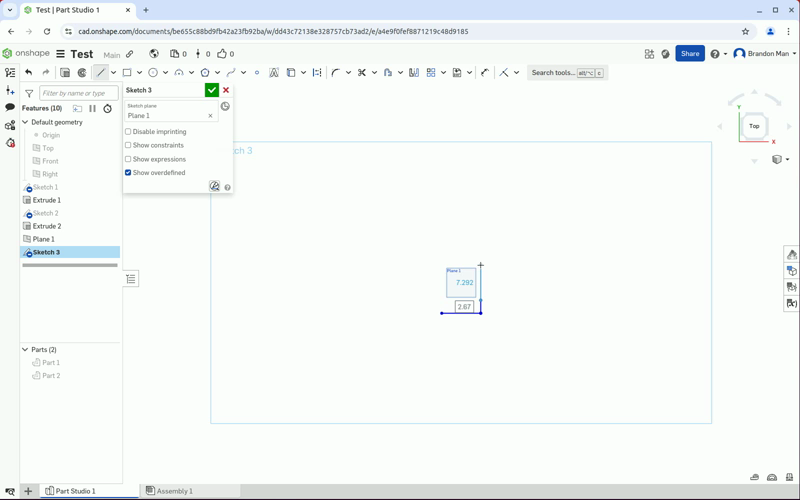
click(480, 264)
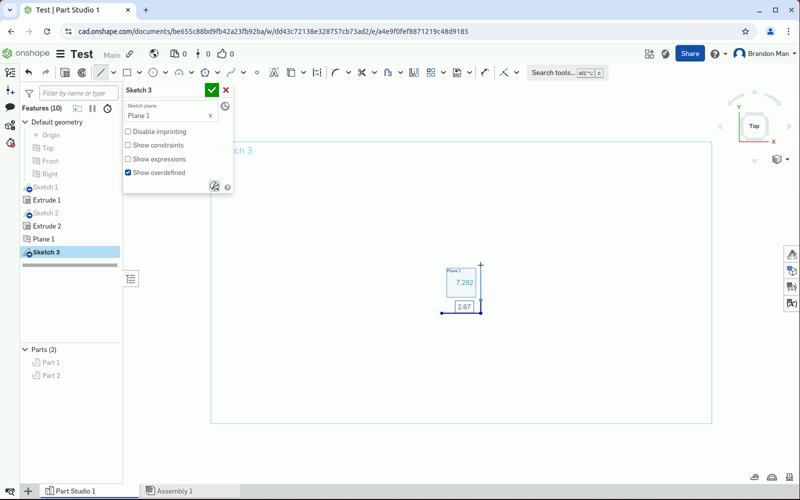
key_up(shift)
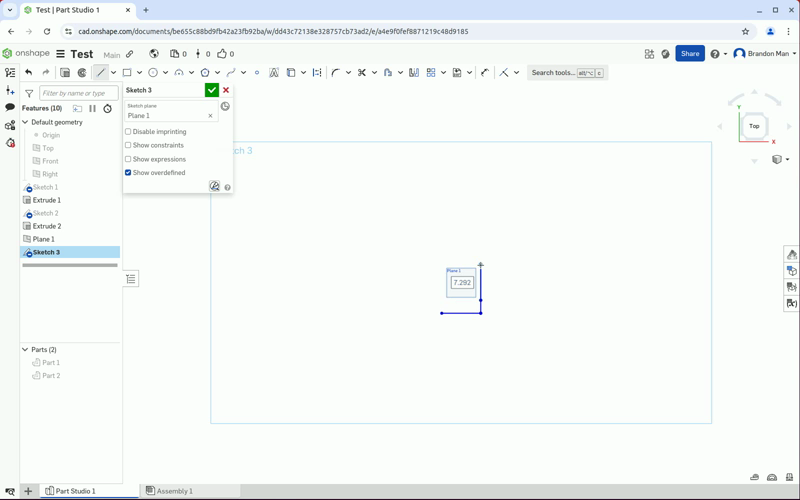
key_down(shift)
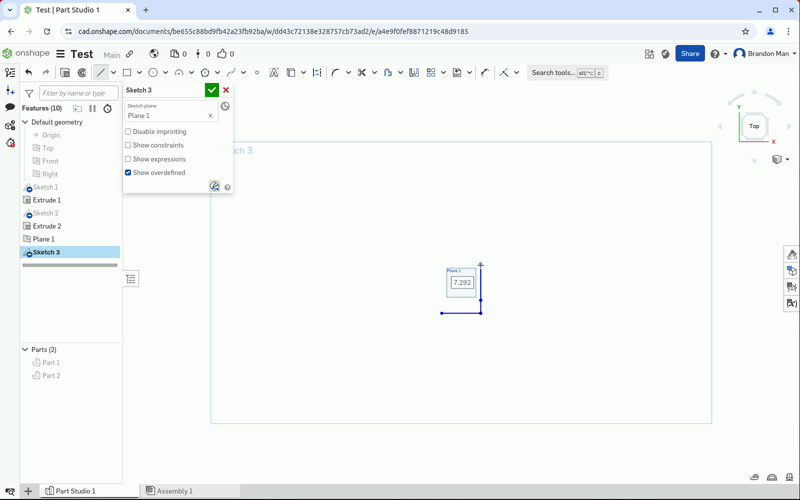
mouse_move(510, 264)
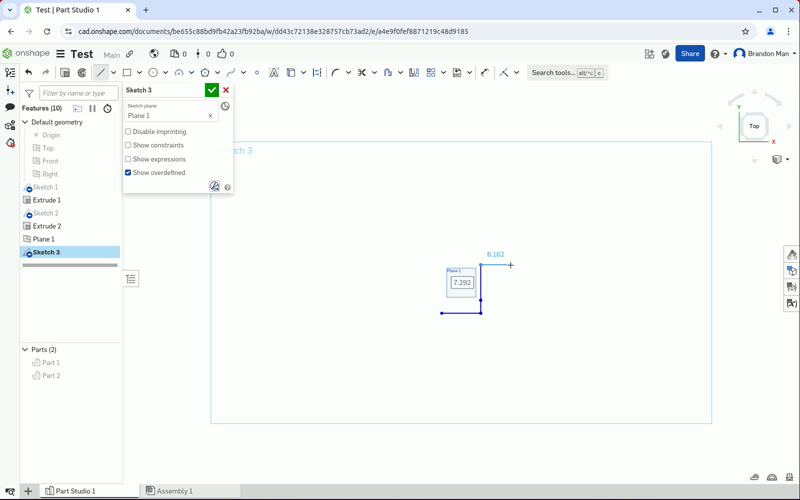
mouse_move(480, 252)
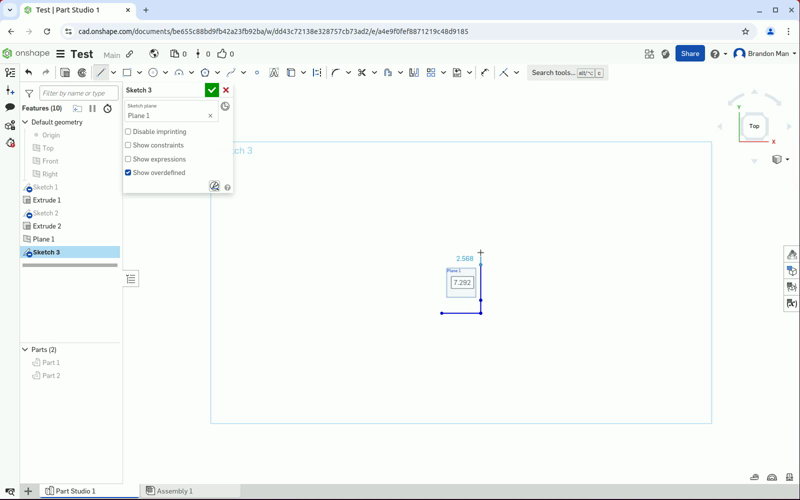
click(480, 252)
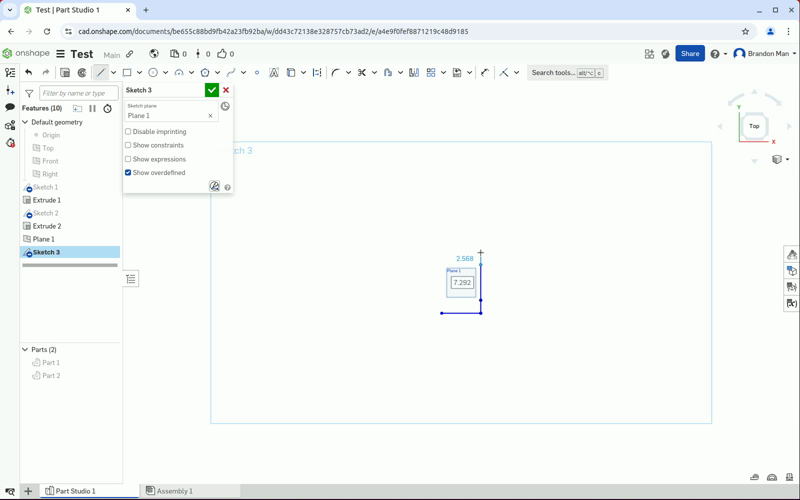
key_up(shift)
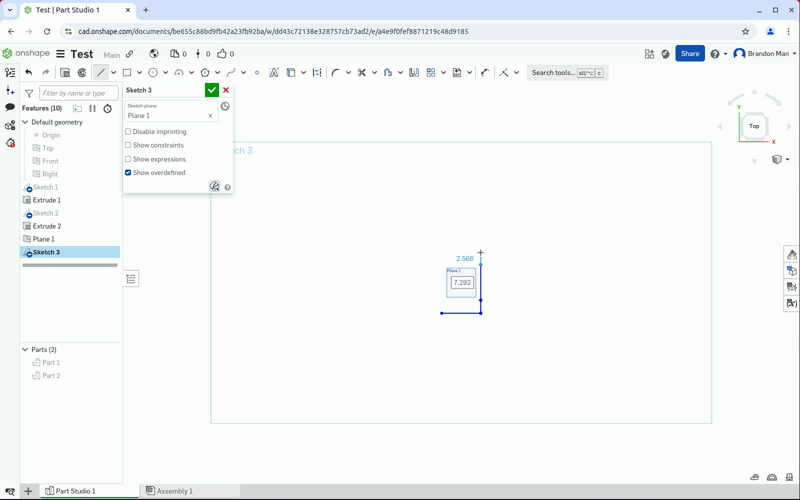
key_down(shift)
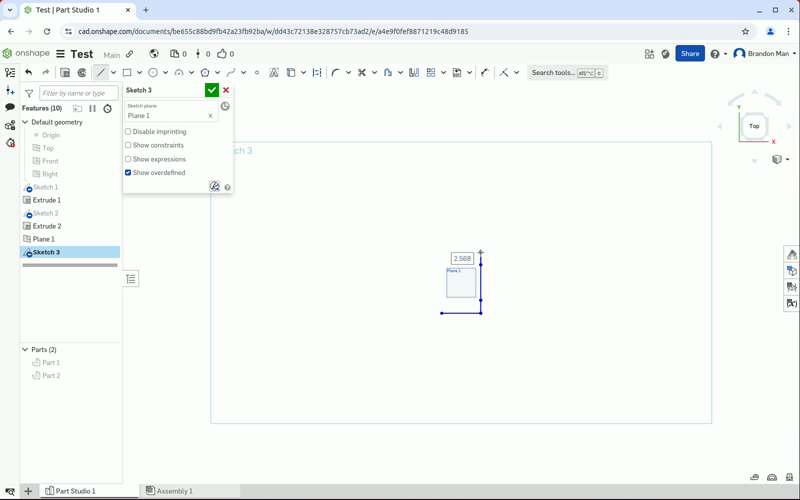
mouse_move(510, 252)
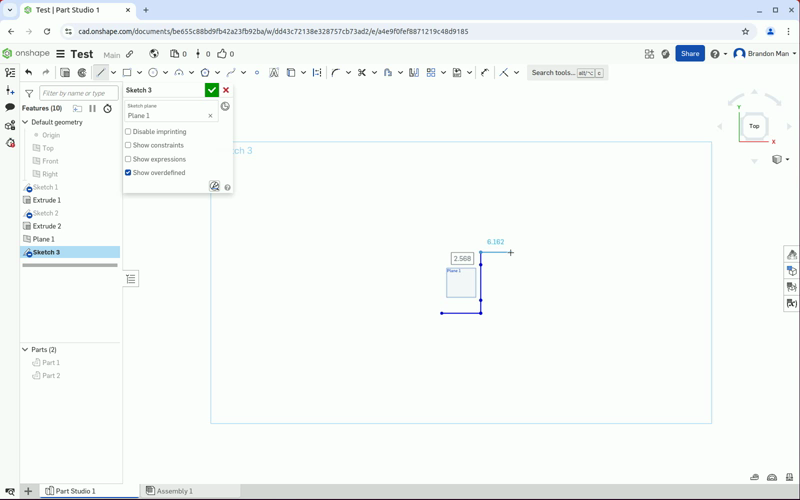
mouse_move(441, 252)
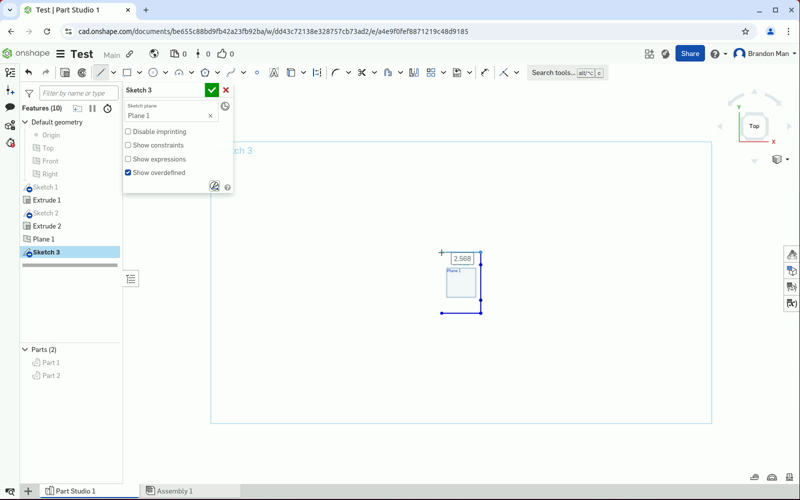
click(441, 252)
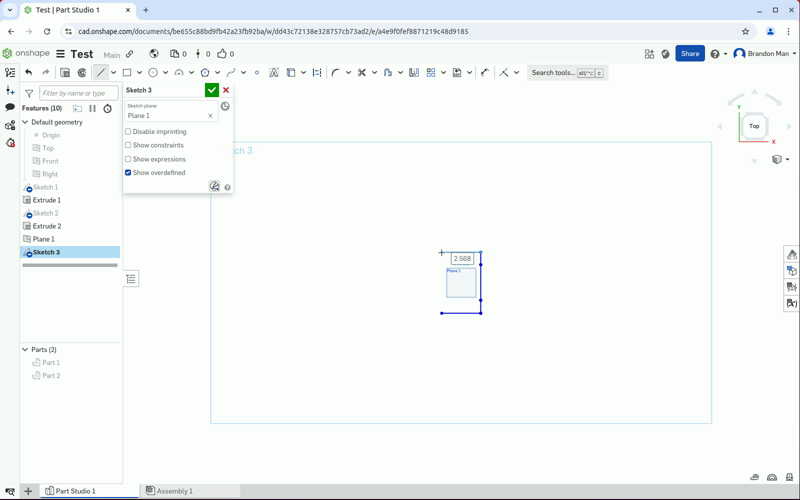
key_up(shift)
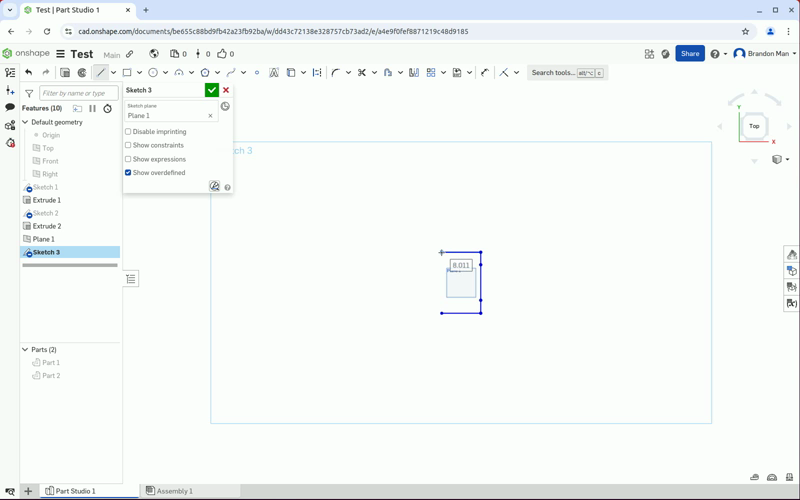
key_down(shift)
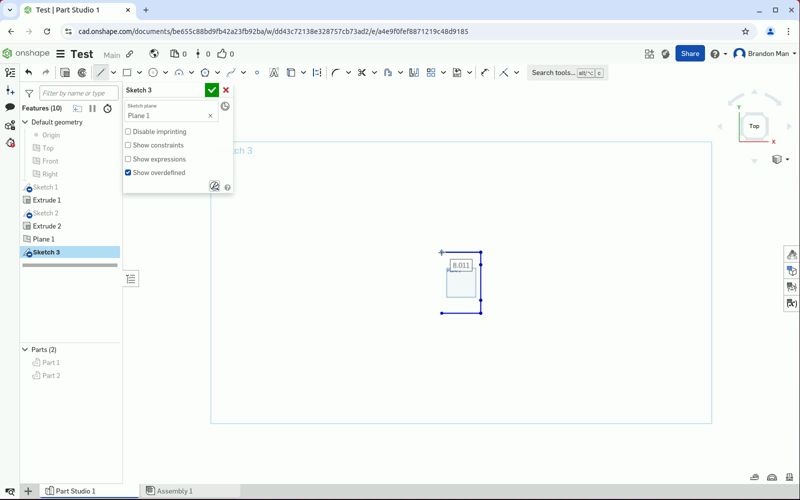
mouse_move(471, 252)
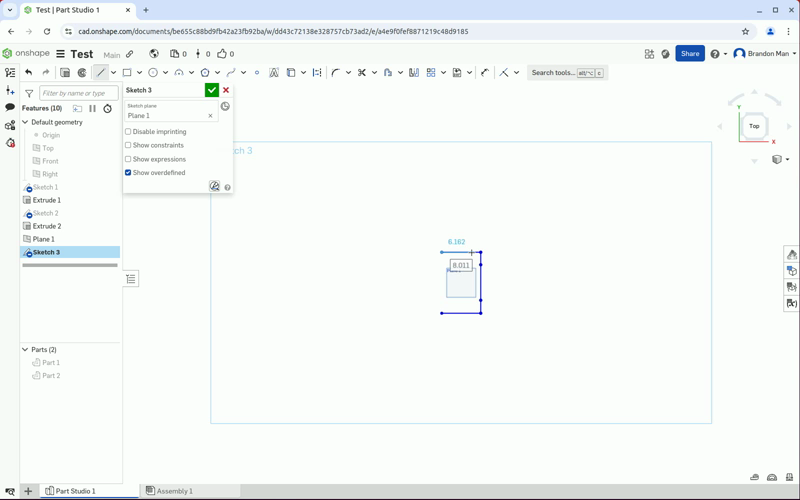
mouse_move(441, 264)
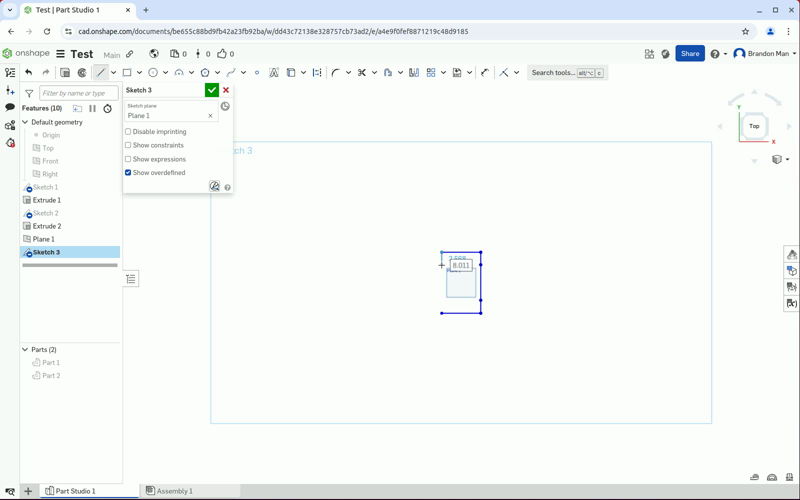
click(441, 264)
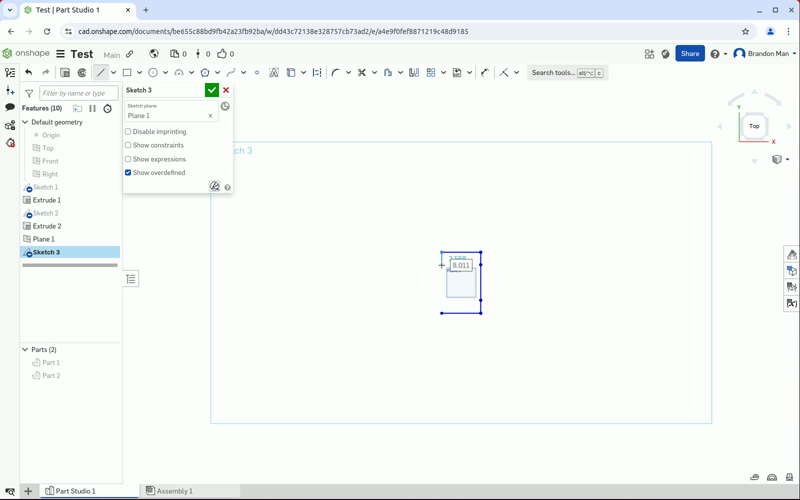
key_up(shift)
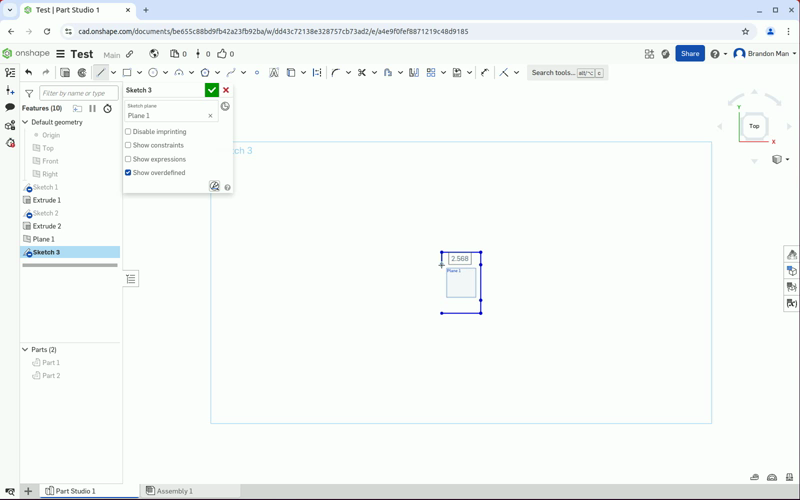
key_down(shift)
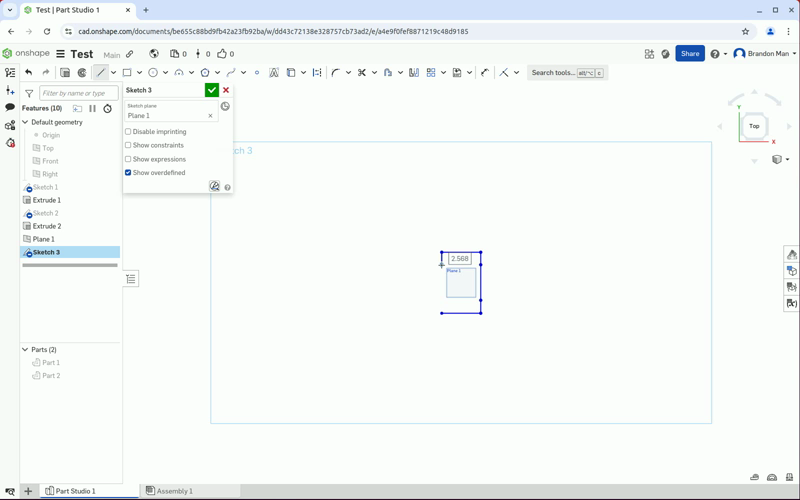
mouse_move(471, 264)
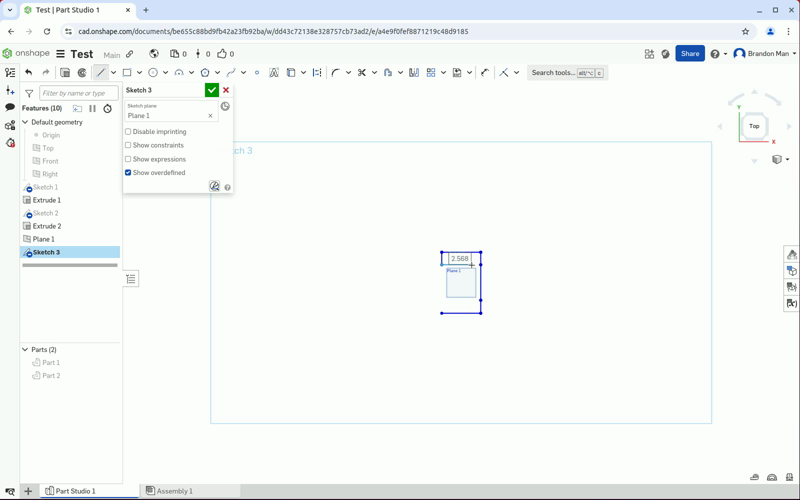
mouse_move(441, 300)
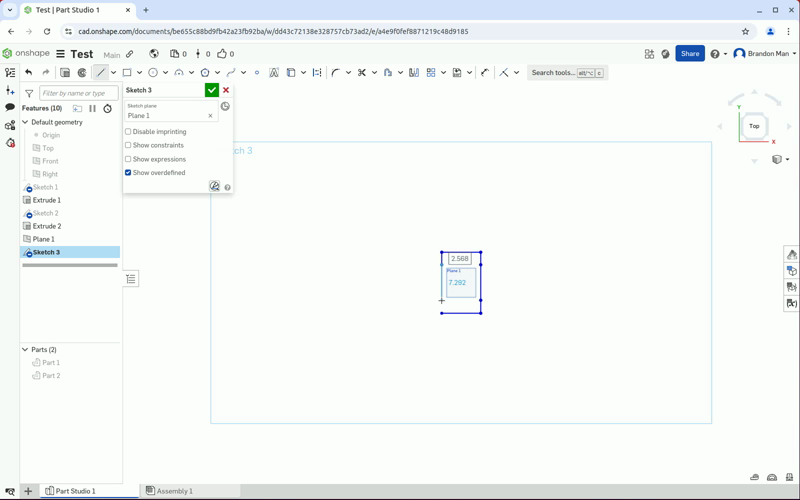
click(441, 300)
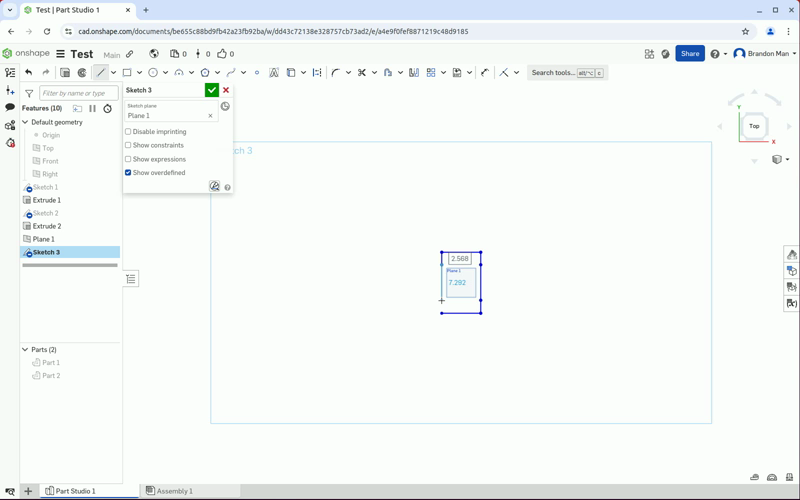
key_up(shift)
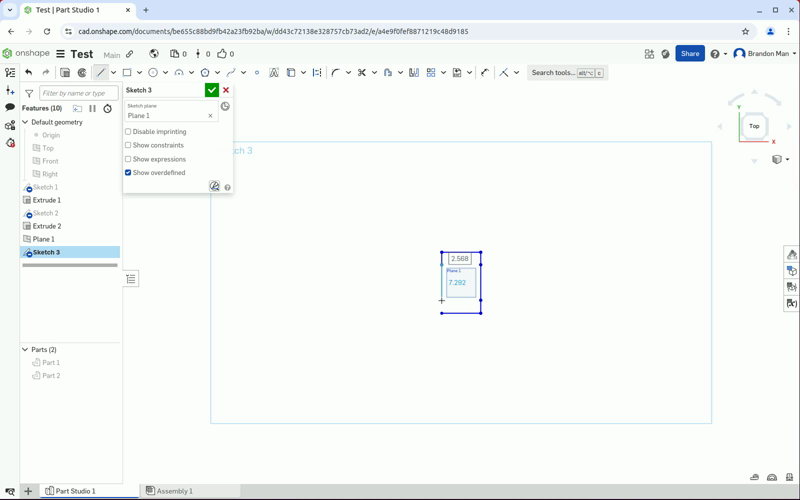
mouse_move(471, 300)
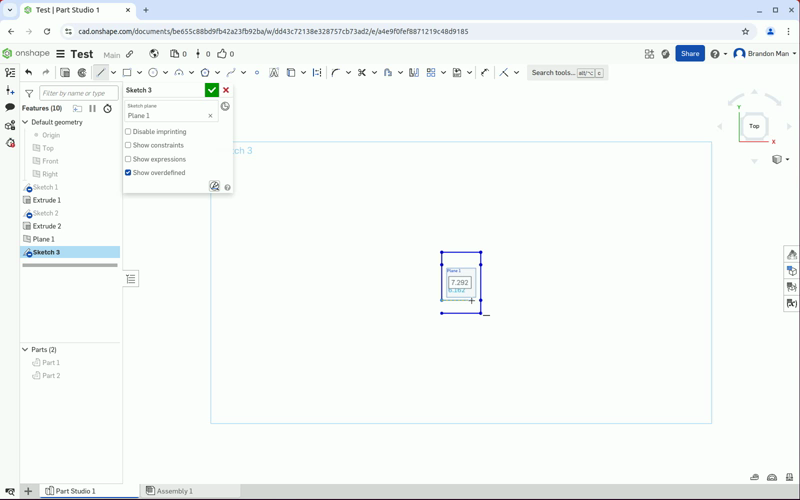
key_down(shift)
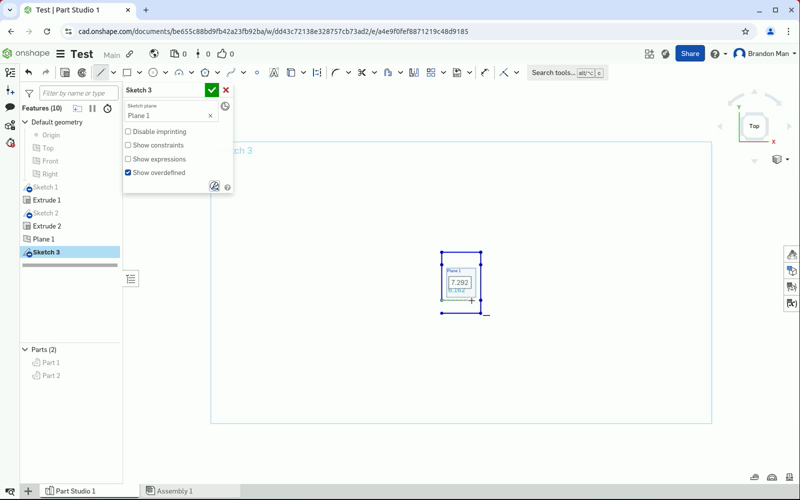
mouse_move(441, 313)
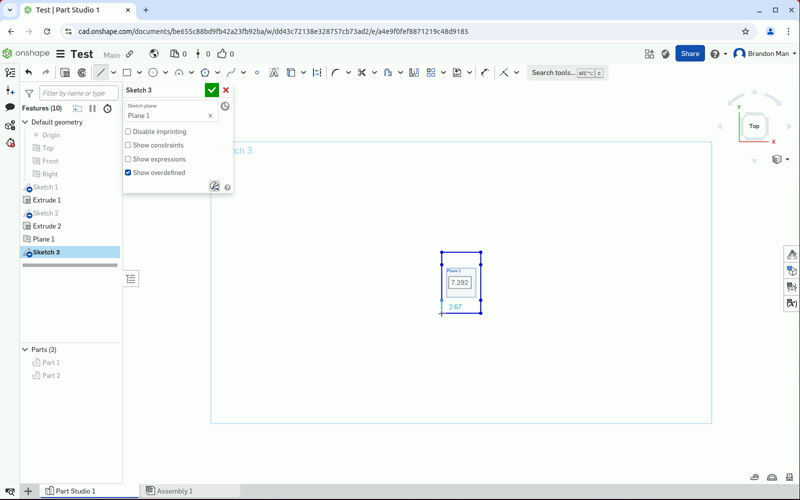
key_up(shift)
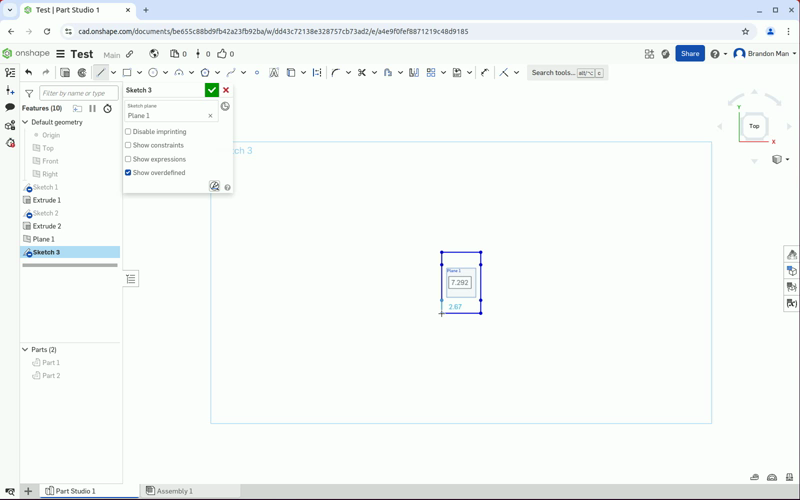
click(441, 313)
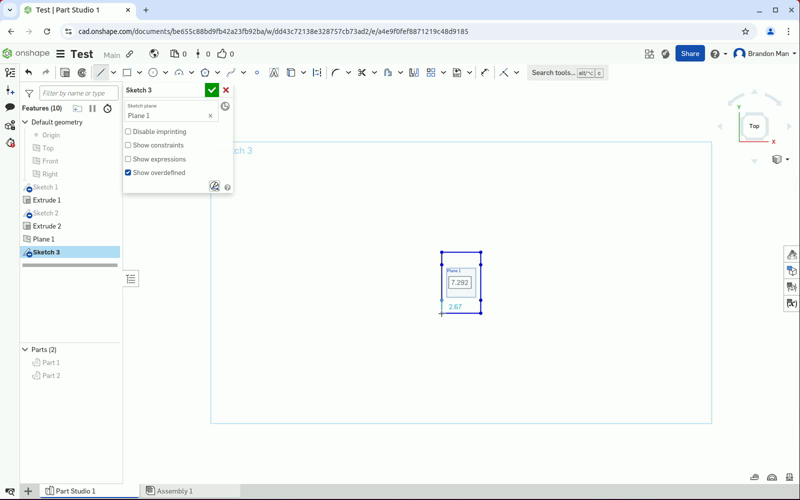
key(esc)
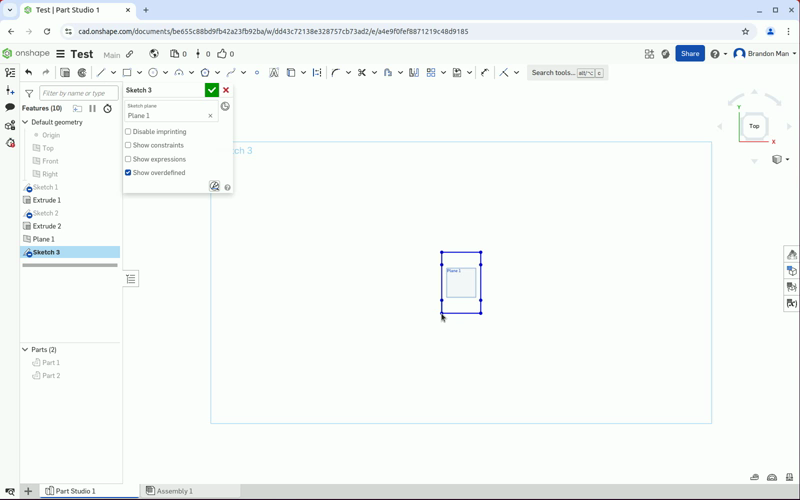
mouse_move(444, 284)
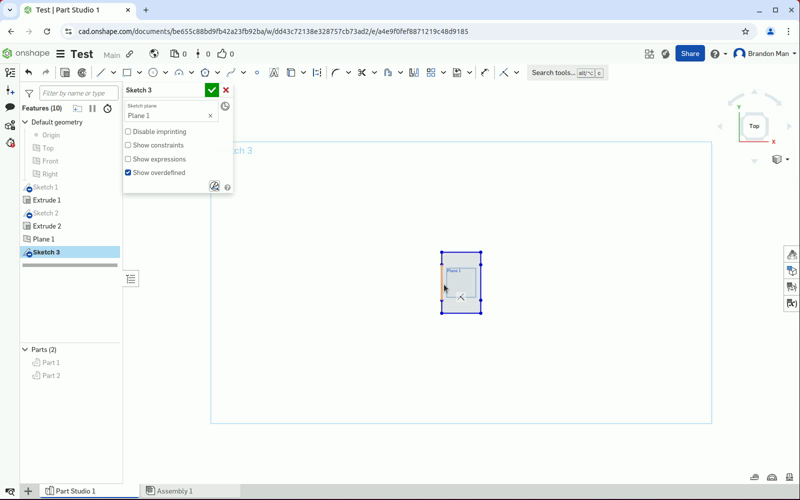
click(444, 284)
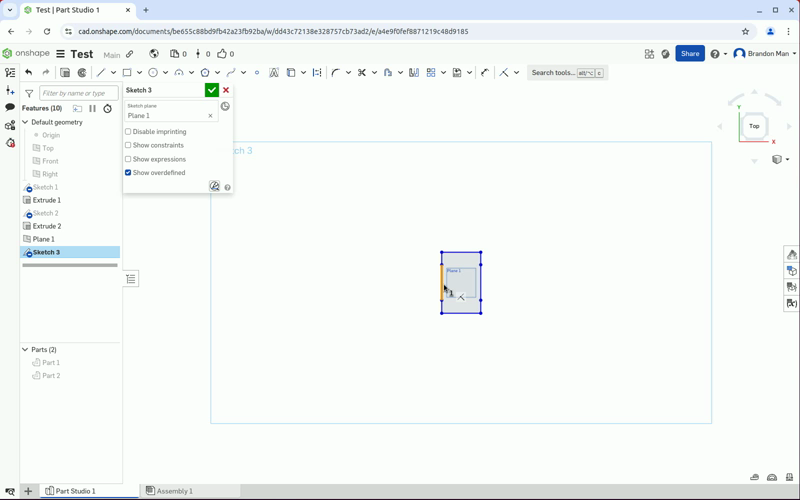
mouse_move(73, 352)
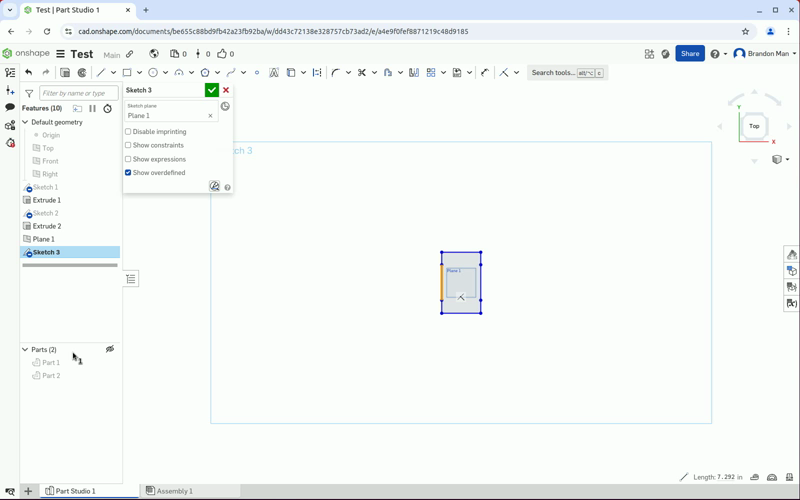
key(shift+y)
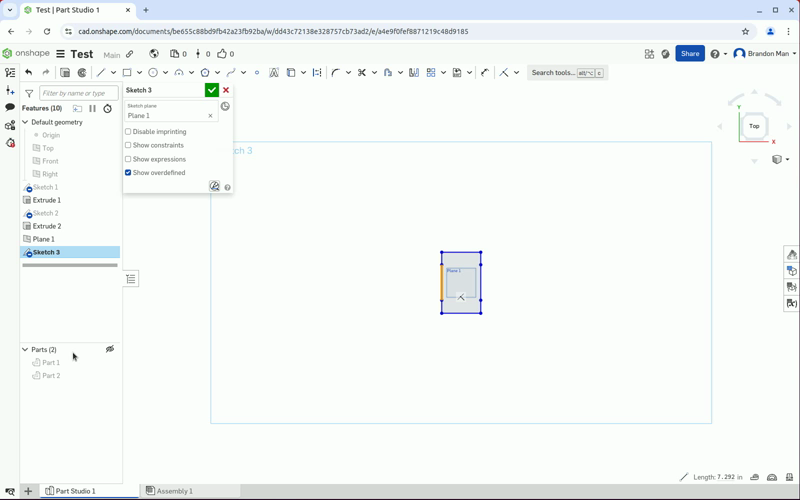
key(shift+e)
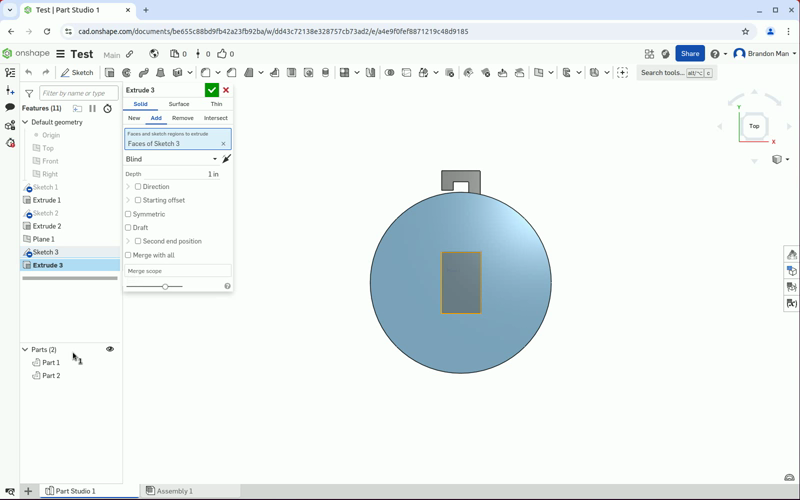
mouse_move(143, 106)
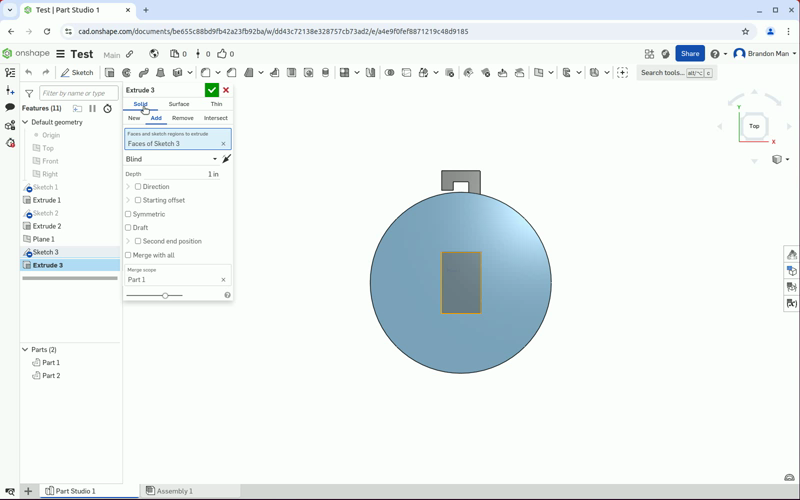
click(143, 106)
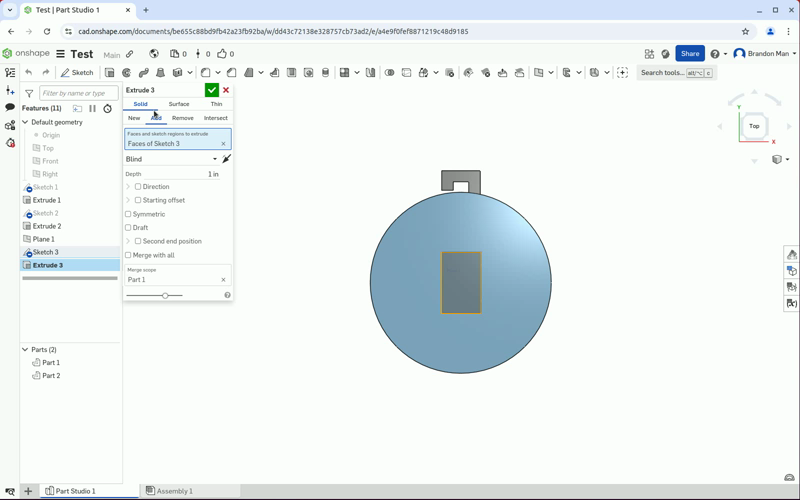
mouse_move(186, 120)
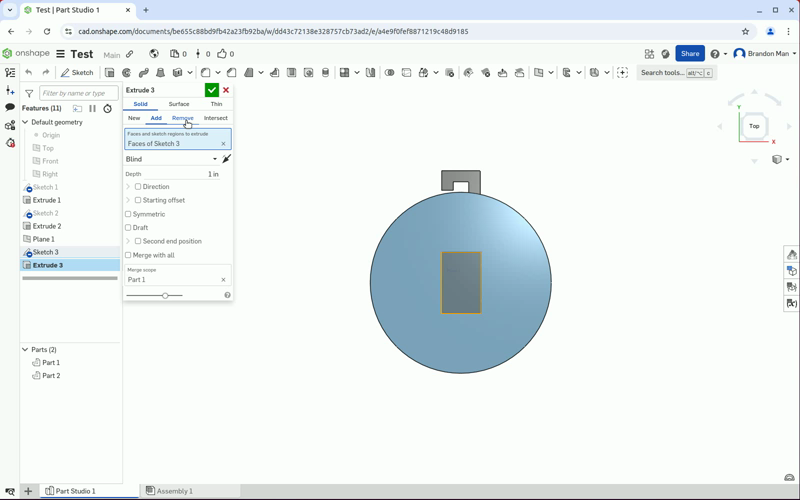
click(186, 120)
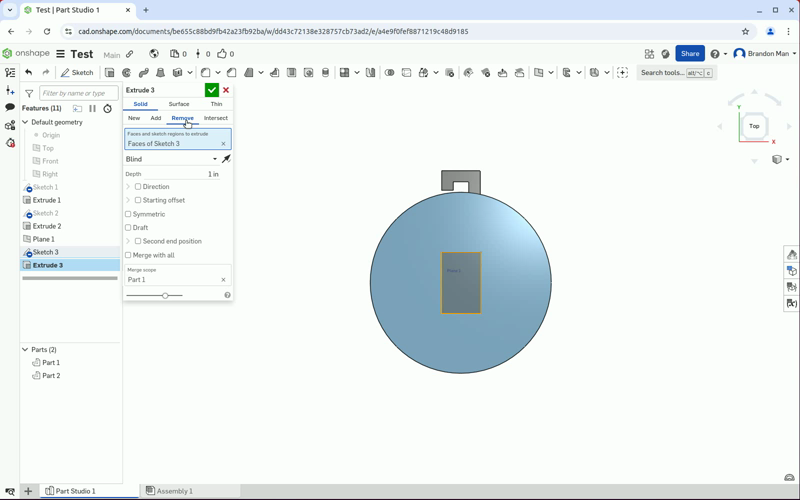
key(tab, 4)
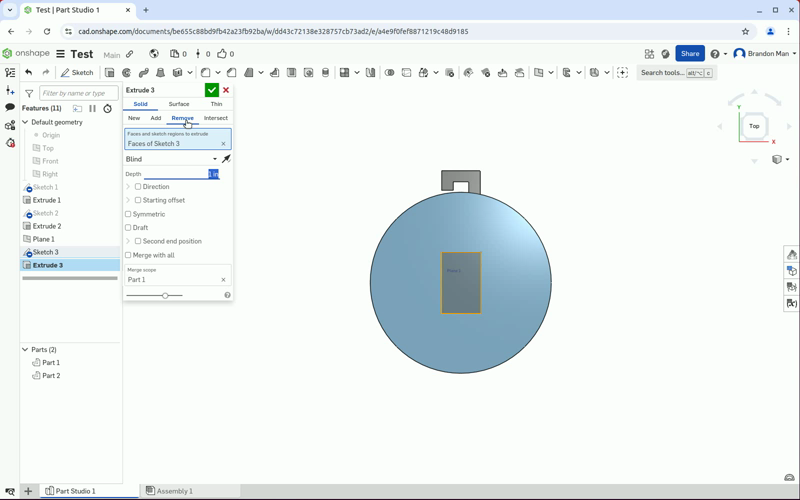
text(4.092)
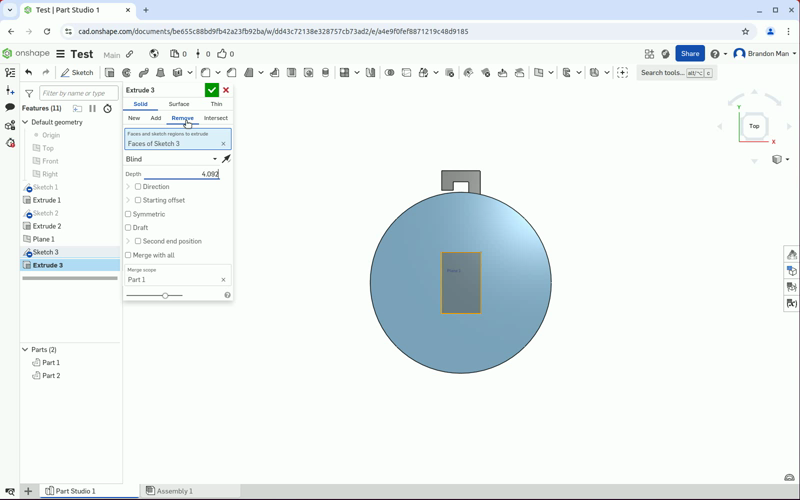
key(tab, 6)
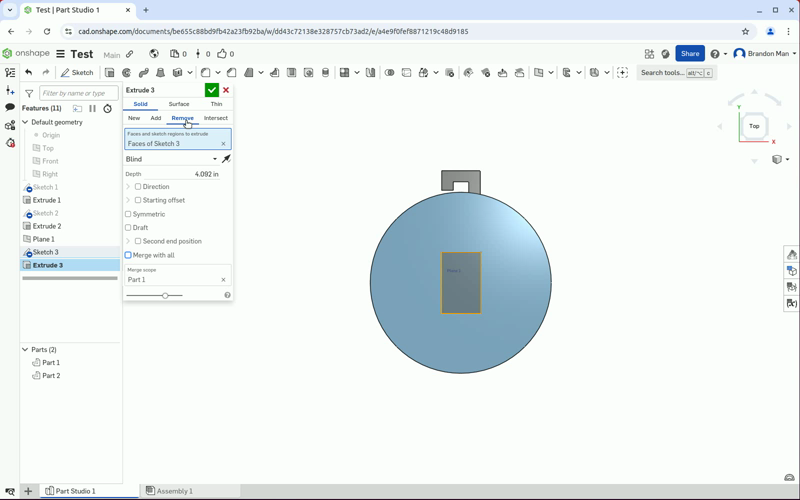
key(space)
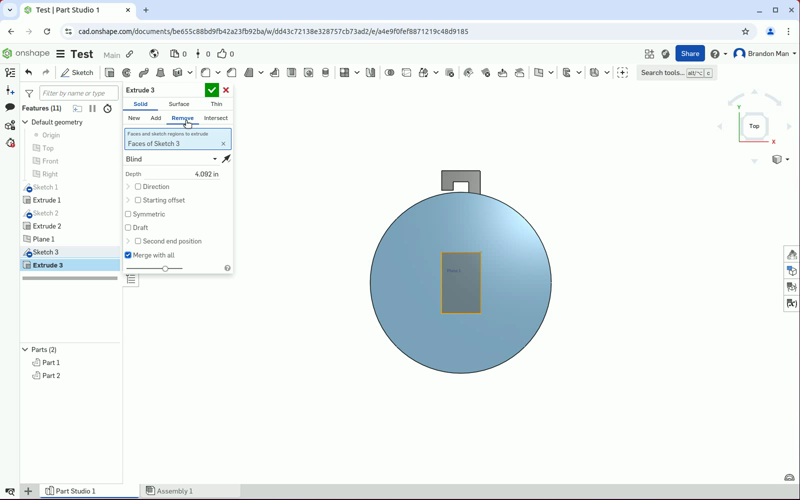
key(enter)
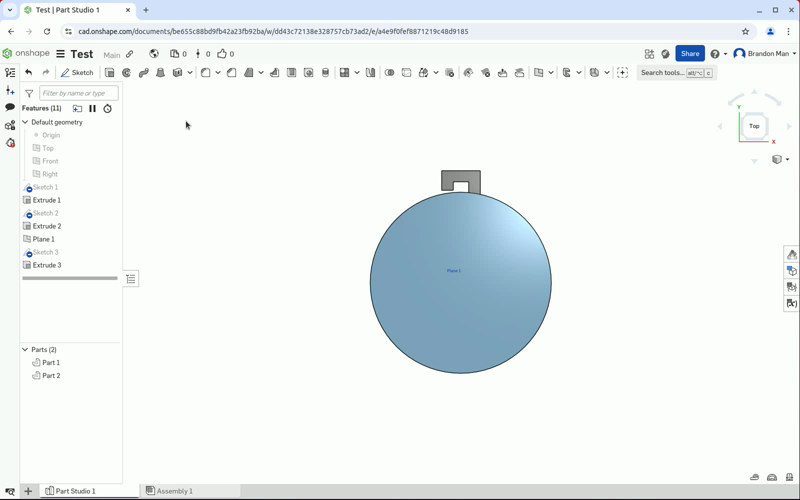
key(shift+h)
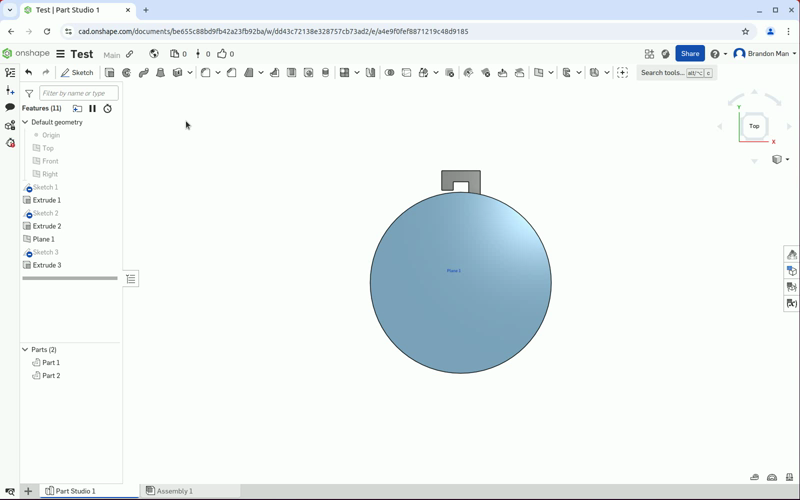
key(shift+h)
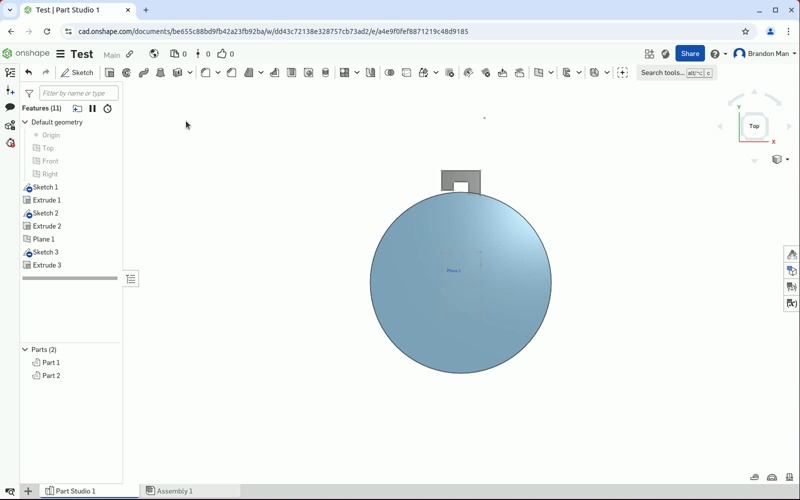
key(shift+7)
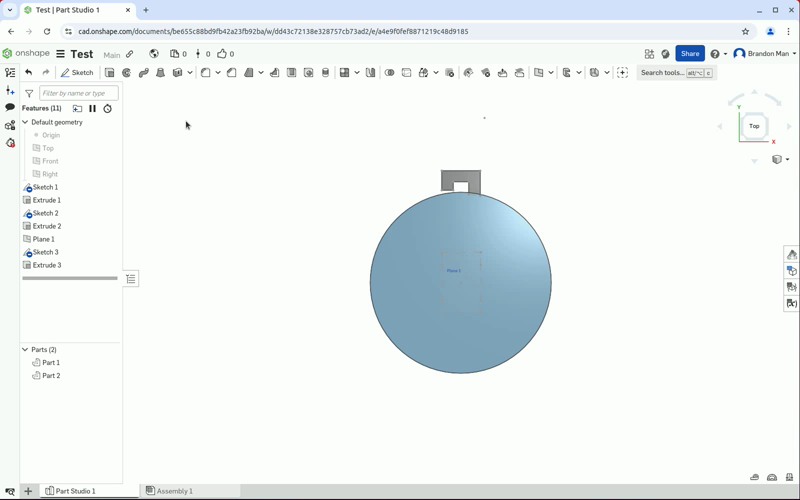
key(up, 3)
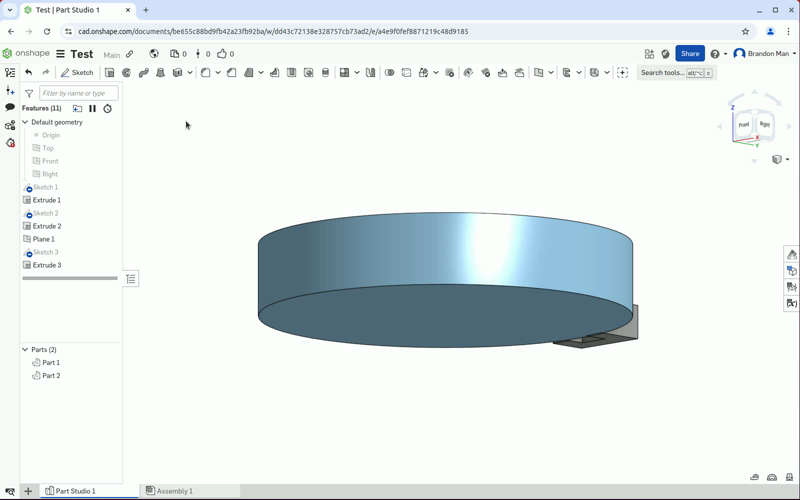
key(left, 3)
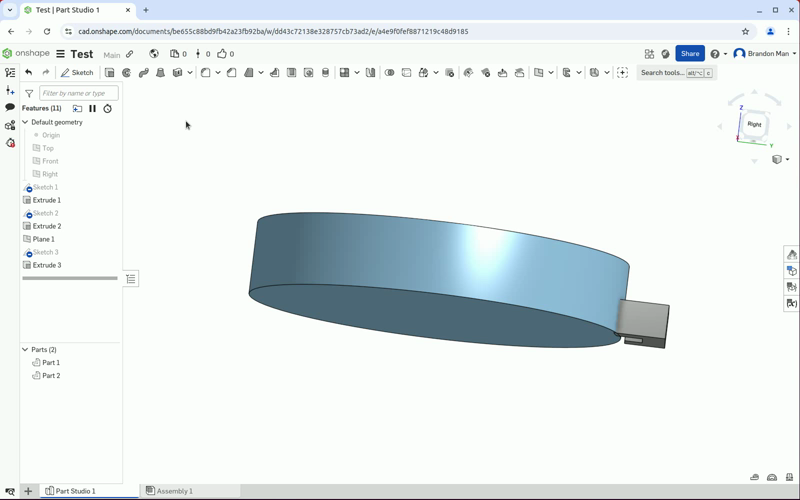
key(right, 3)
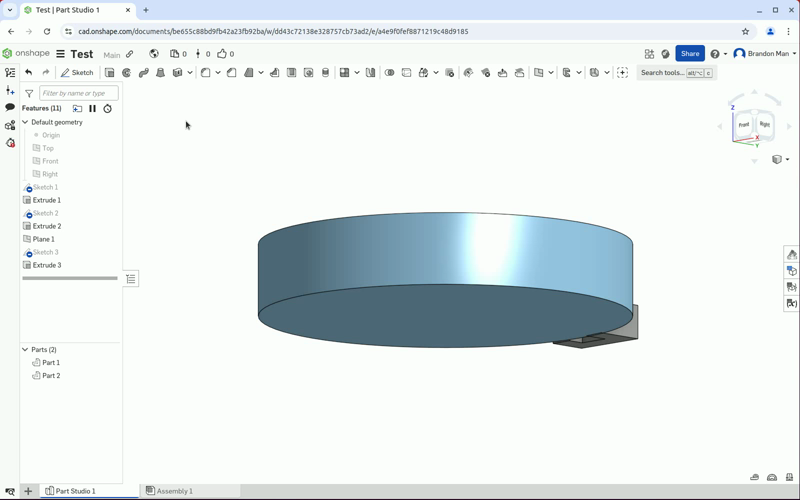
key(down, 3)
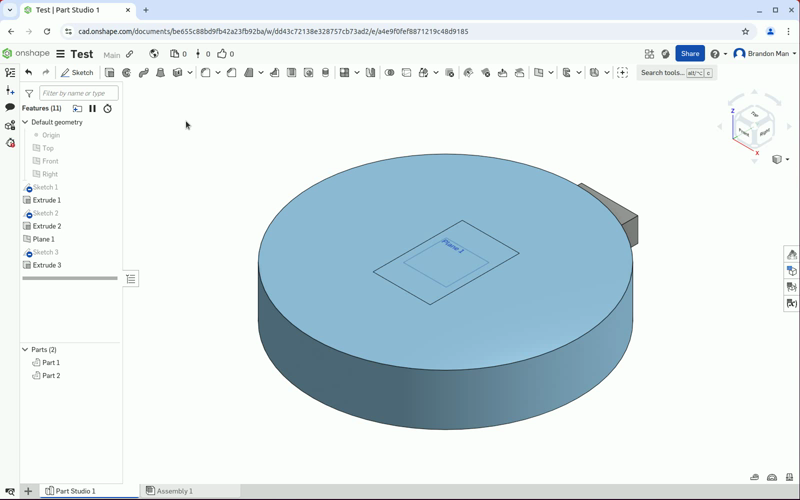
mouse_move(73, 189)
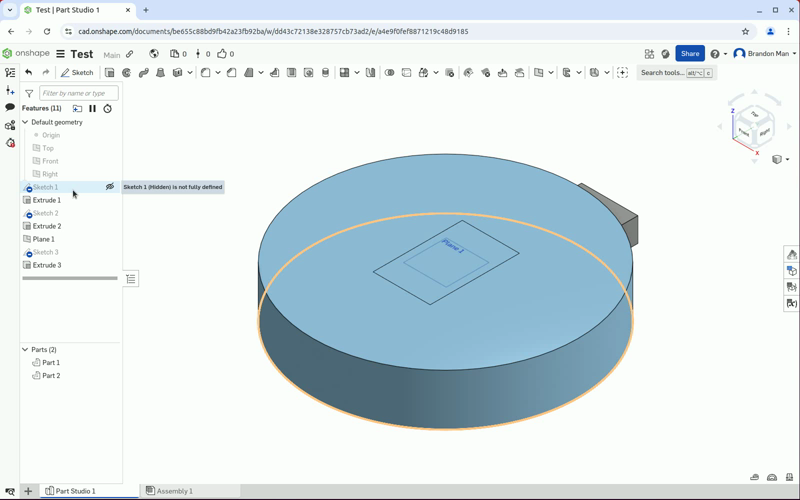
click(73, 189)